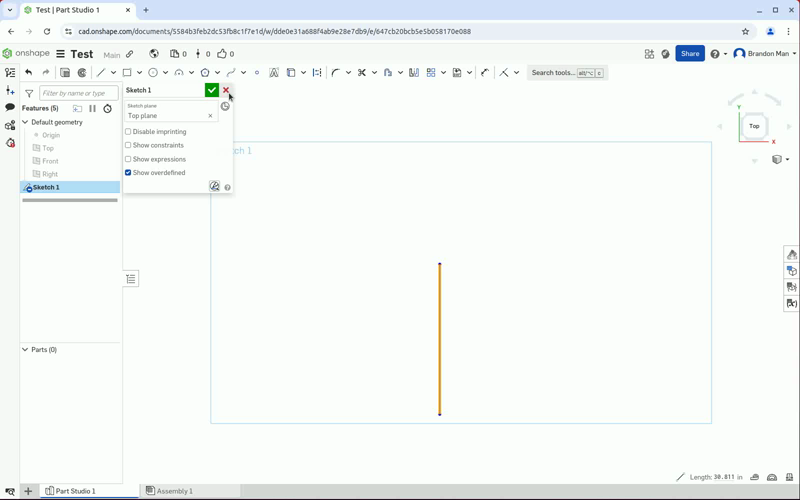
key(shift+h)
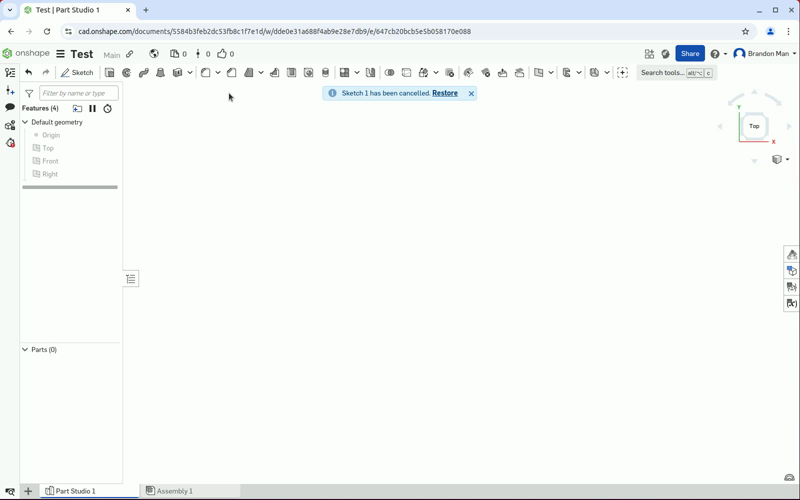
mouse_move(73, 352)
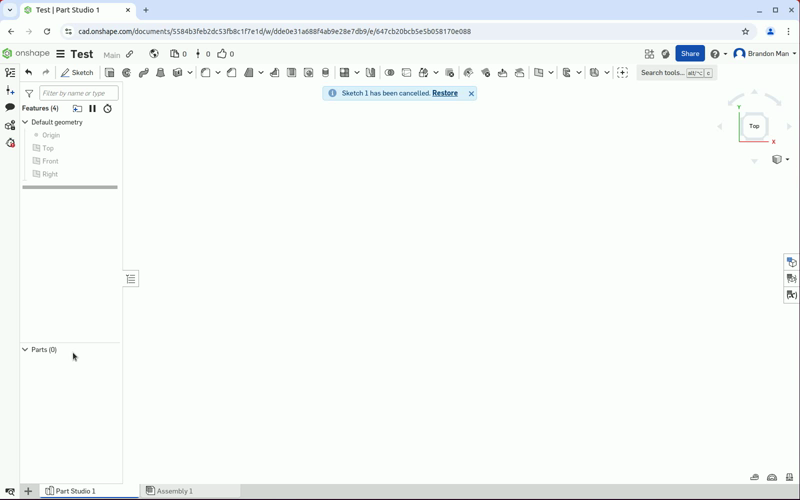
key(y)
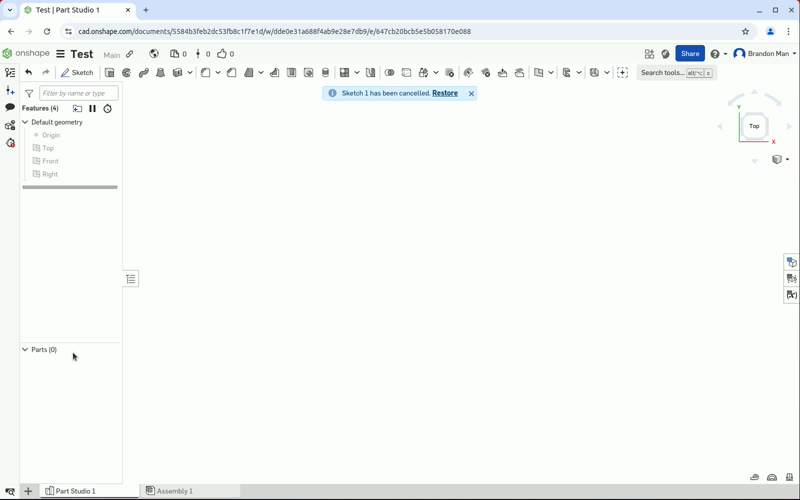
key(shift+p)
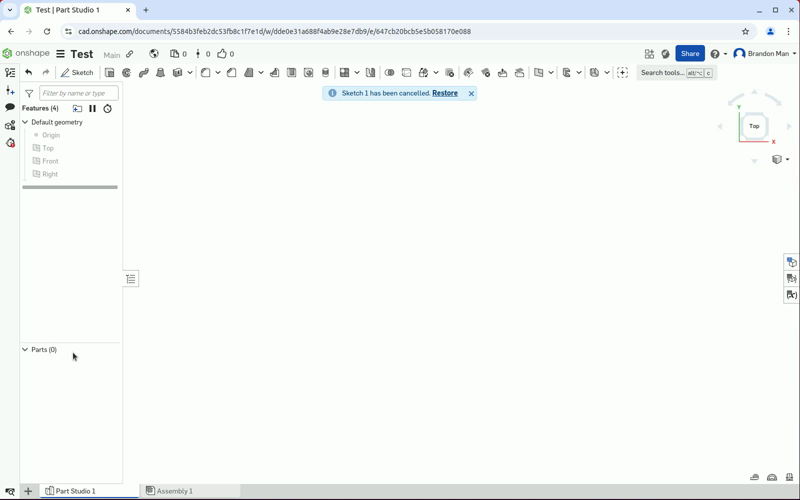
key(space)
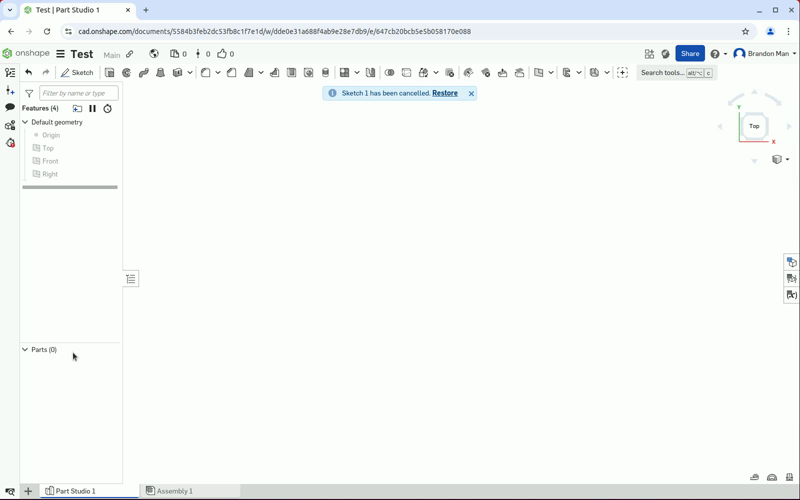
key_down(shift)
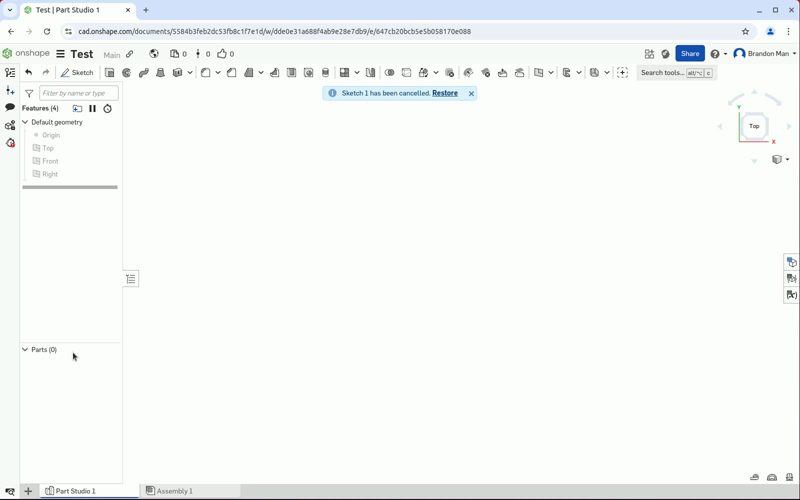
key(up)
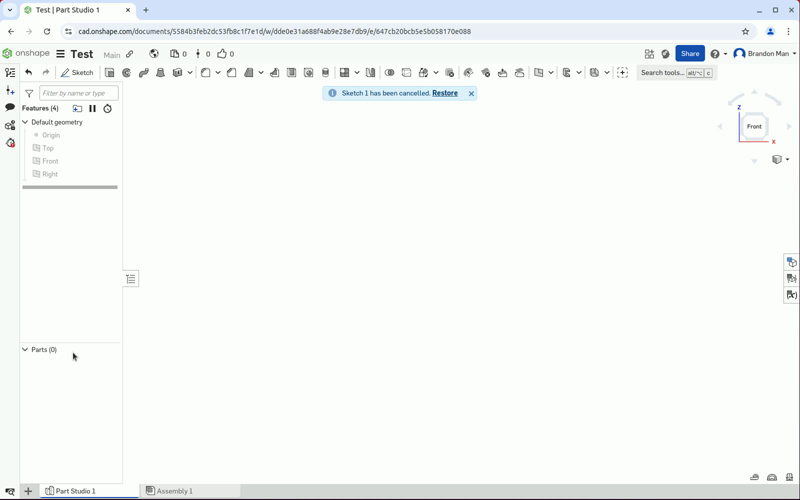
key_up(shift)
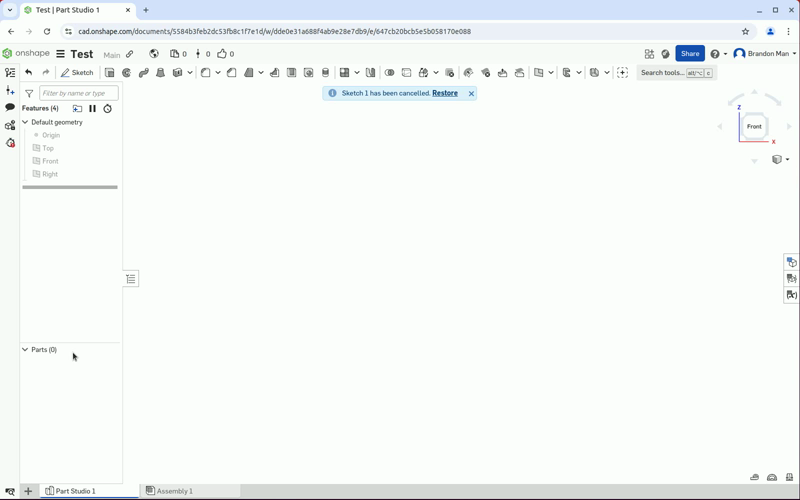
mouse_move(73, 352)
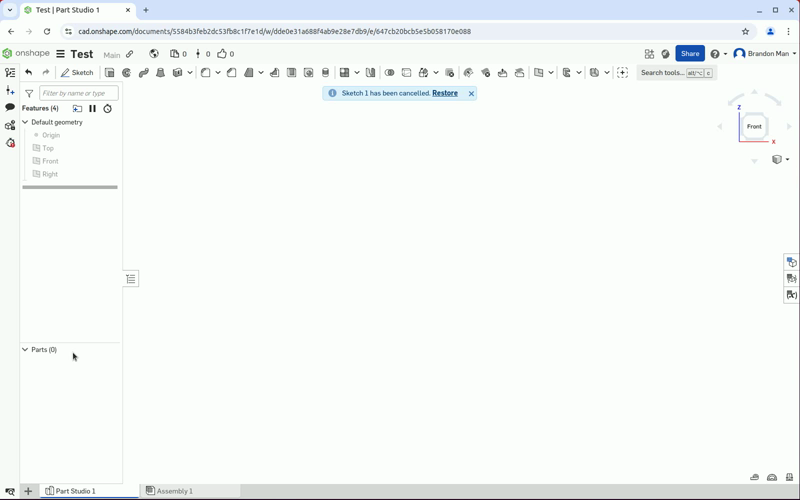
key(shift+y)
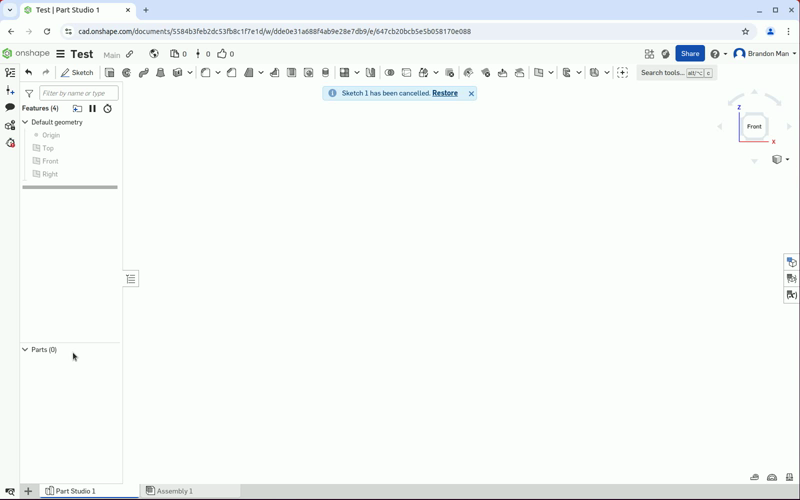
key(shift+s)
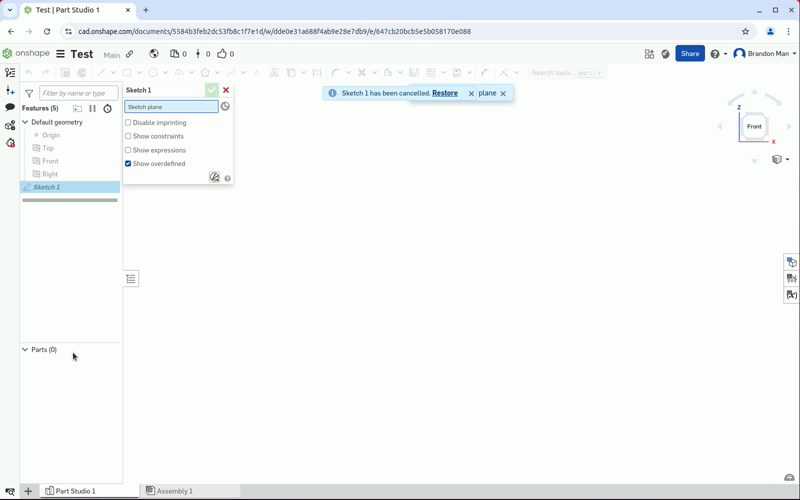
mouse_move(73, 163)
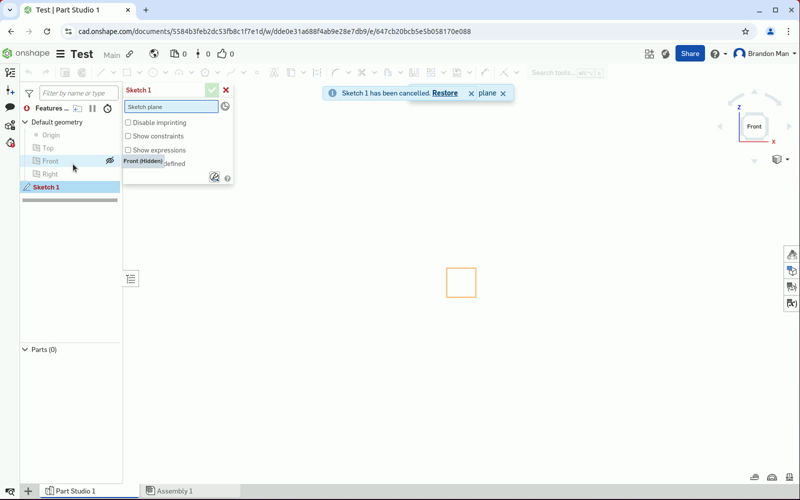
click(73, 163)
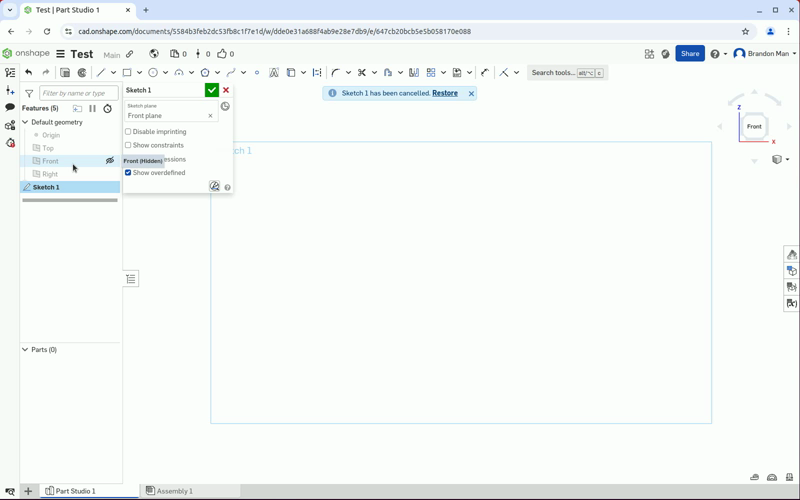
mouse_move(73, 352)
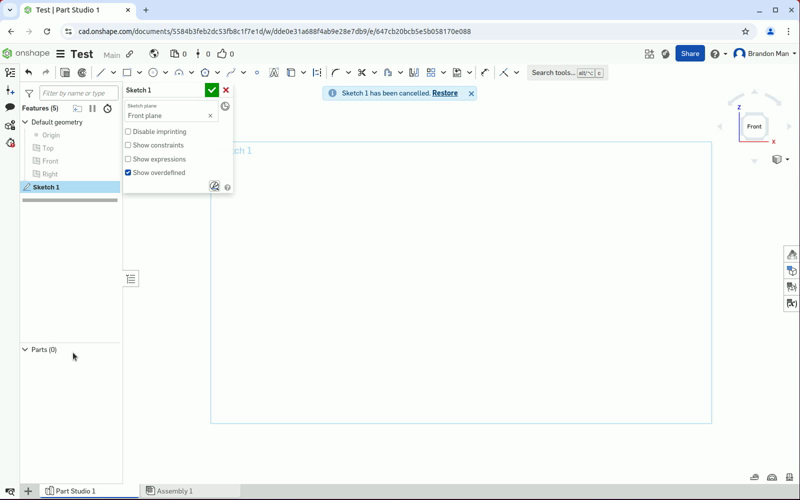
key(y)
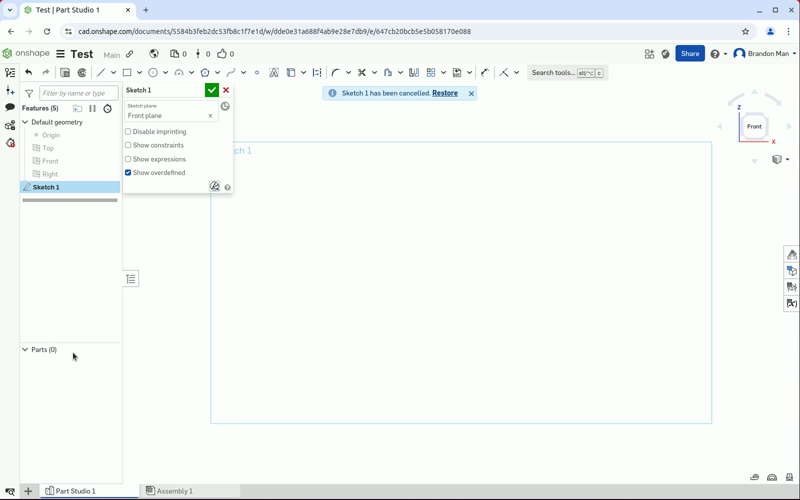
key(c)
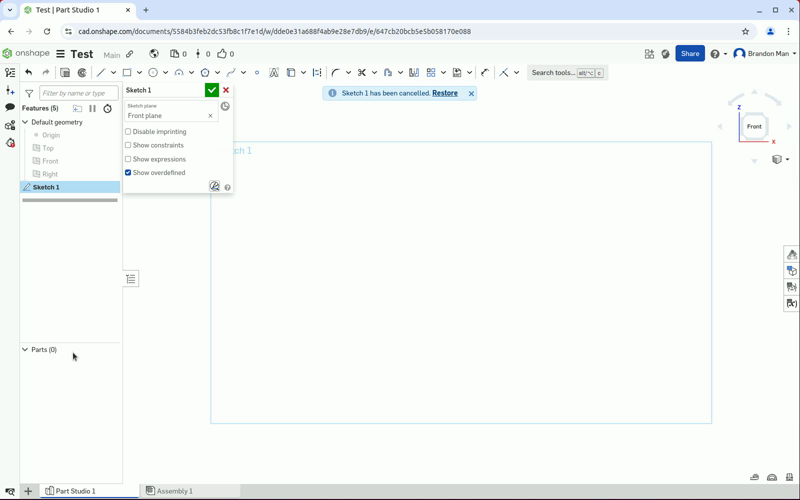
key_down(shift)
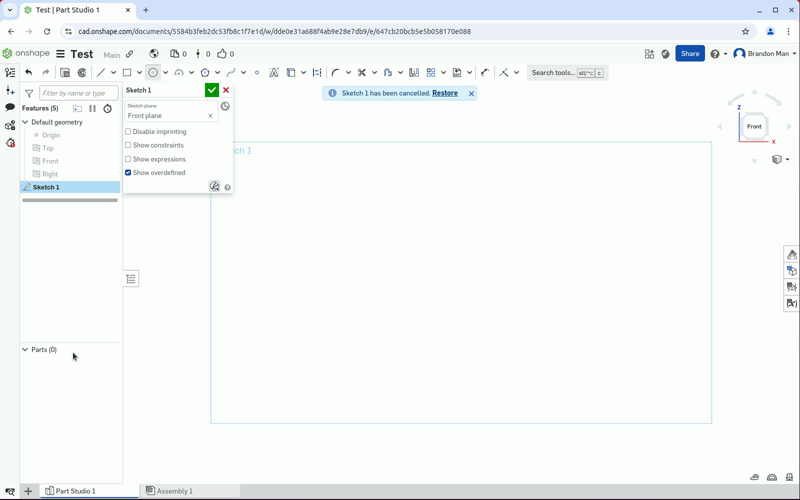
mouse_move(460, 282)
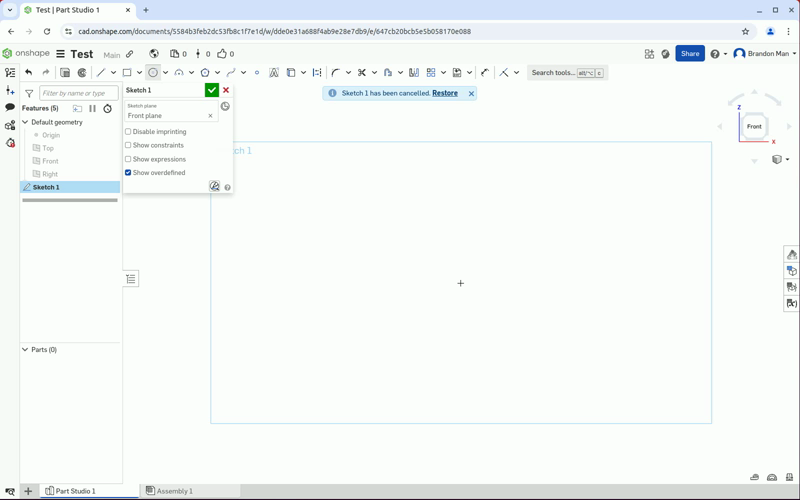
click(460, 282)
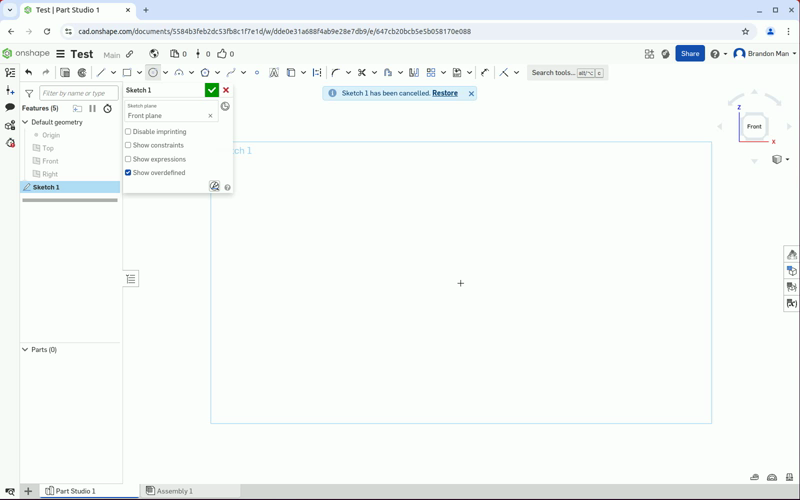
key_up(shift)
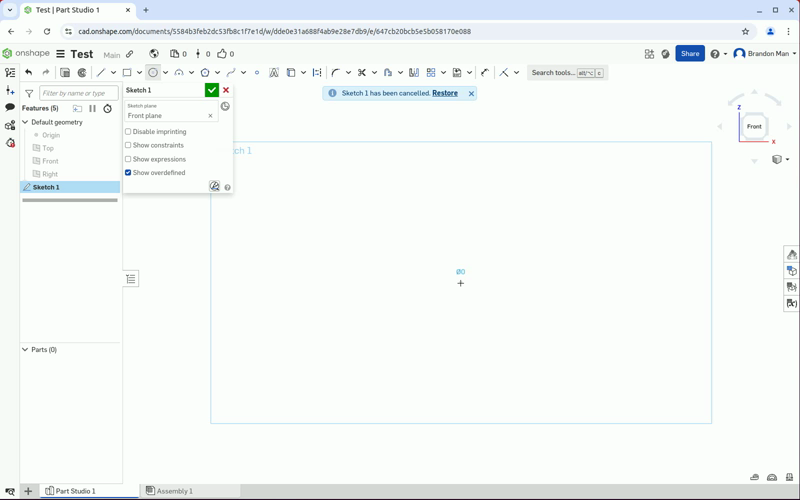
mouse_move(510, 282)
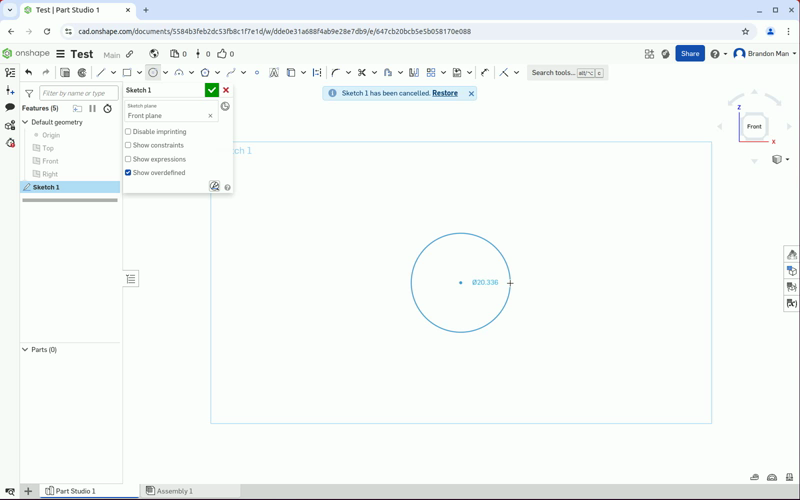
click(510, 282)
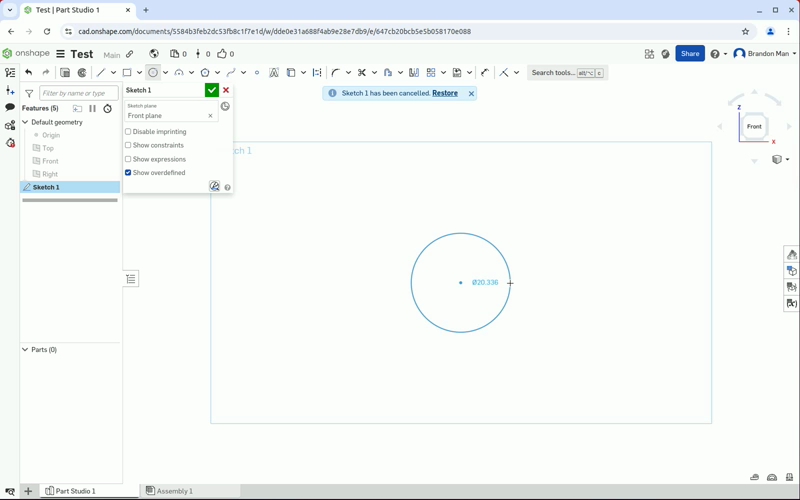
key(esc)
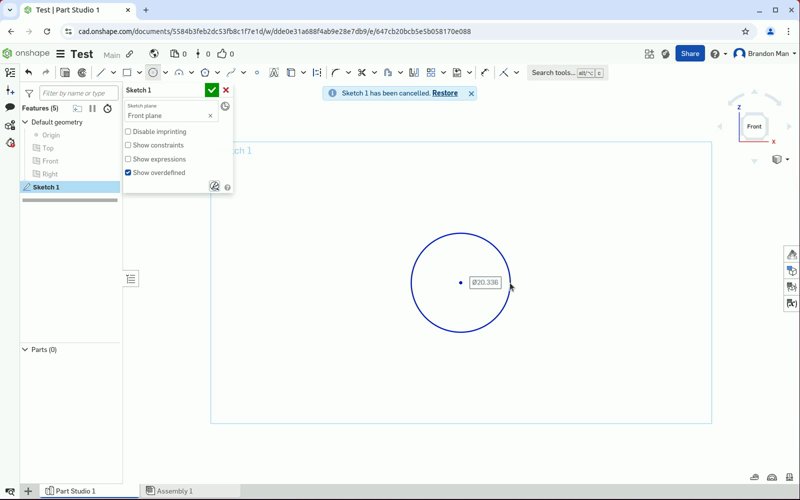
mouse_move(468, 297)
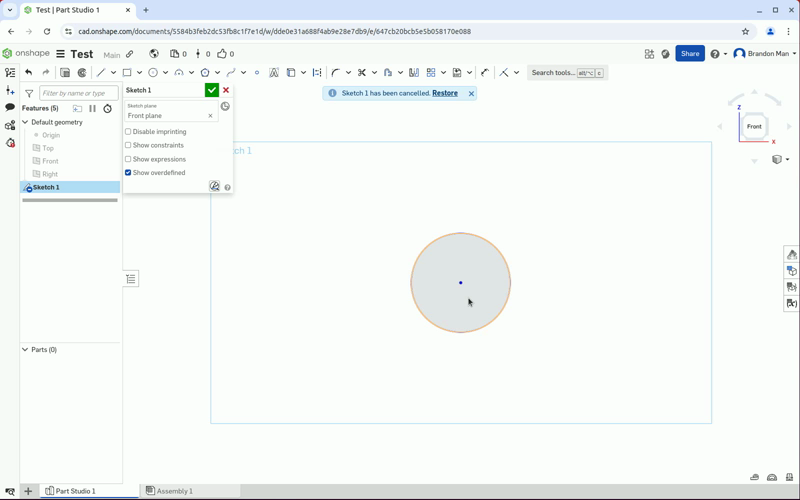
click(468, 297)
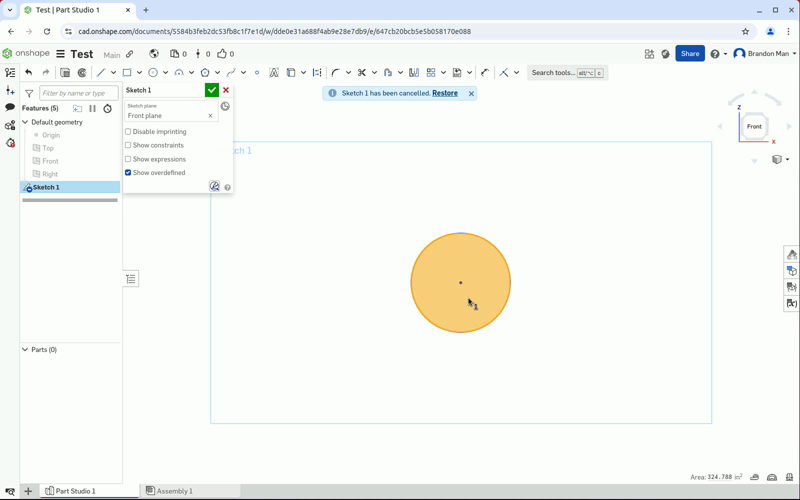
mouse_move(73, 352)
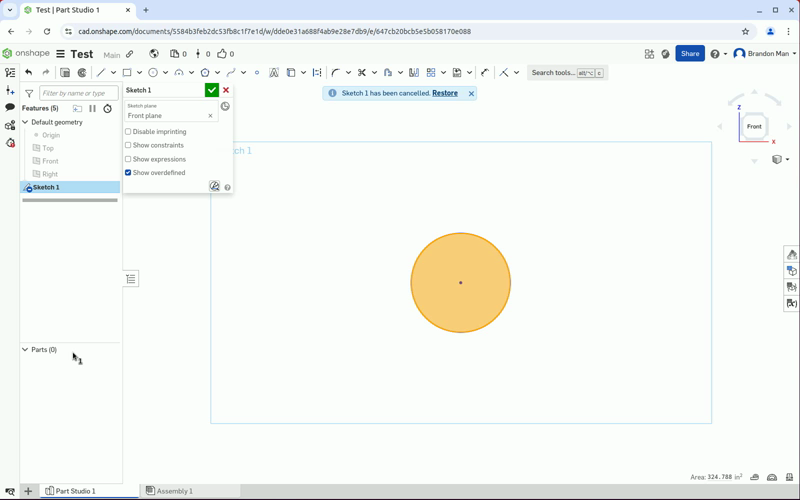
key(shift+y)
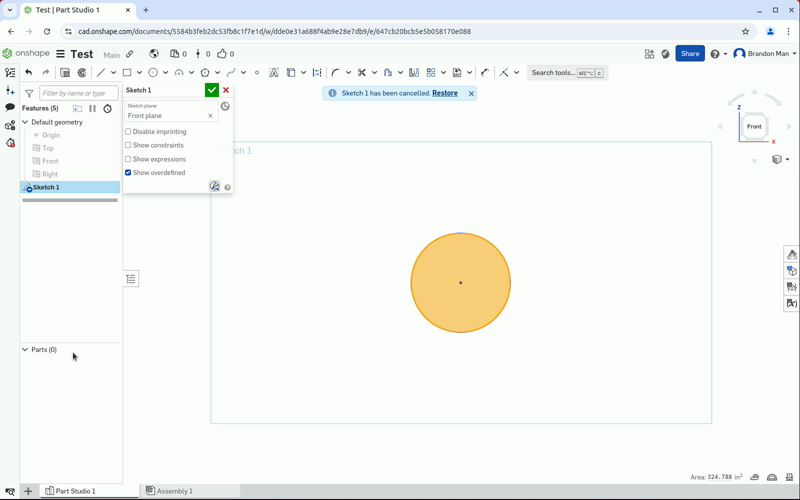
key(shift+e)
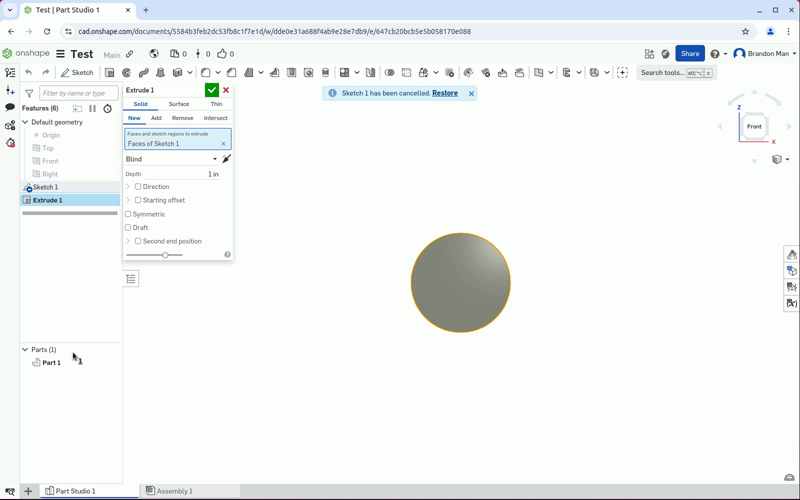
mouse_move(143, 106)
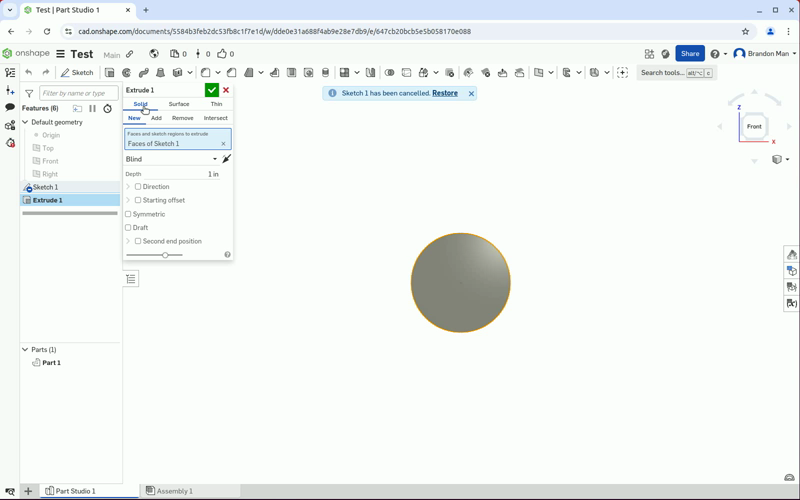
click(143, 106)
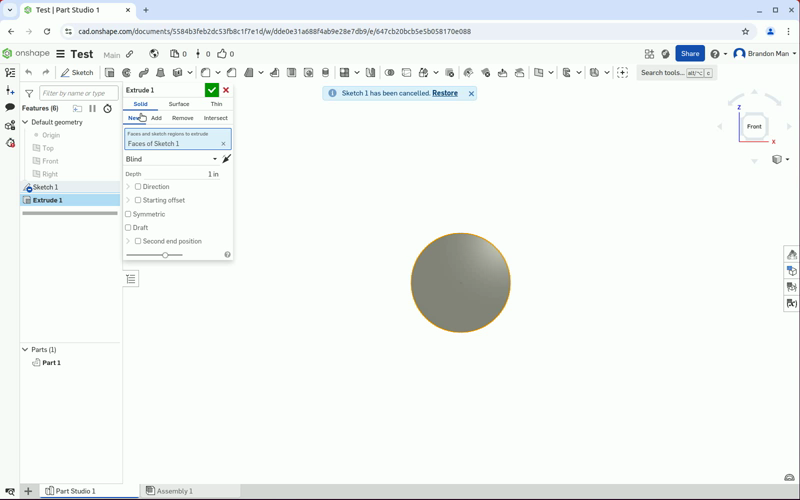
mouse_move(137, 120)
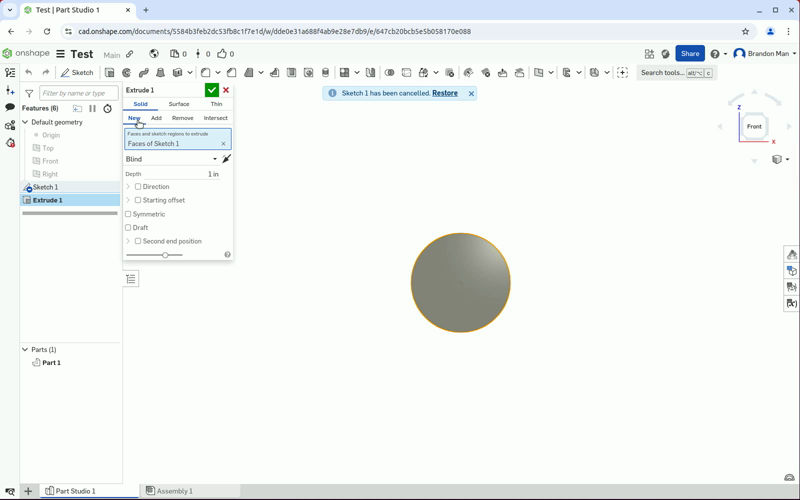
click(137, 120)
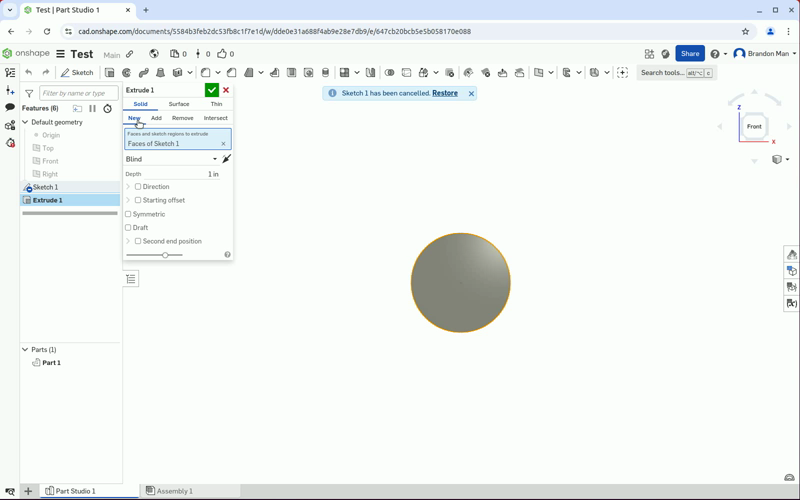
key(tab, 4)
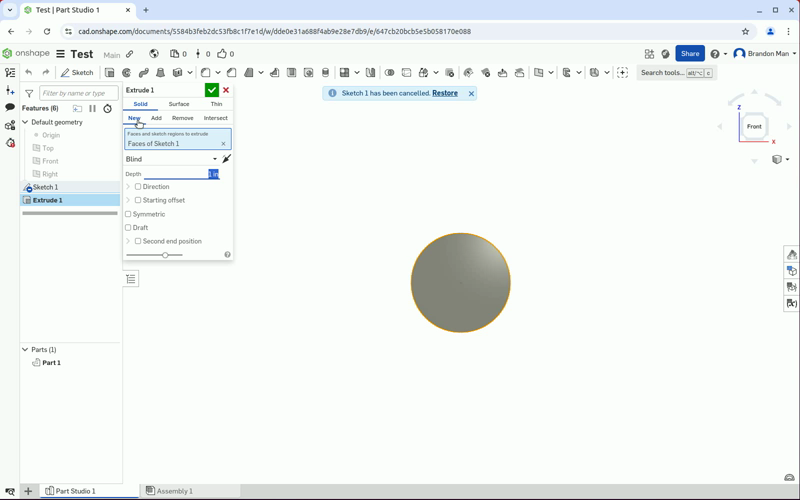
text(23.108)
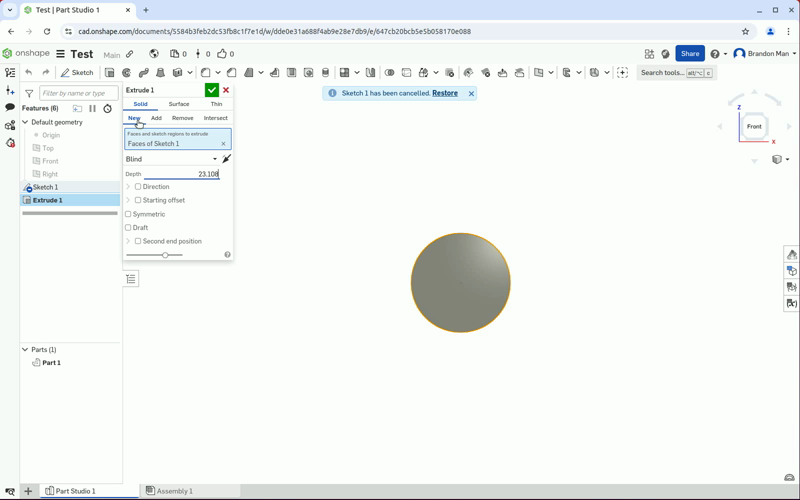
key(enter)
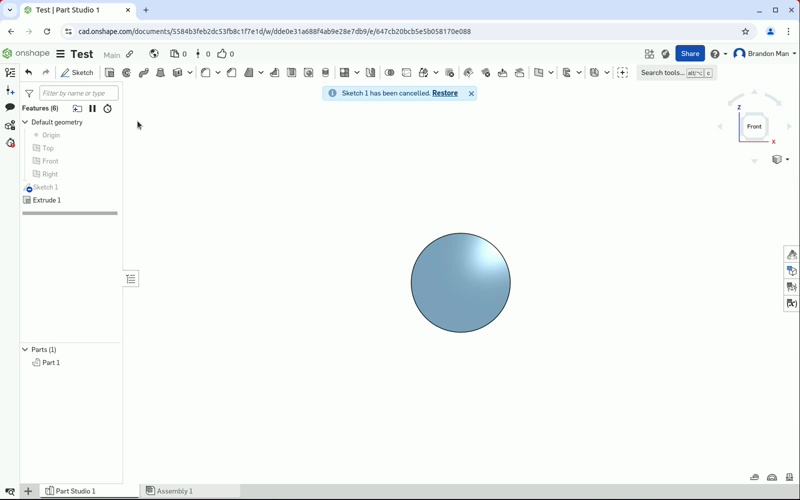
key(shift+h)
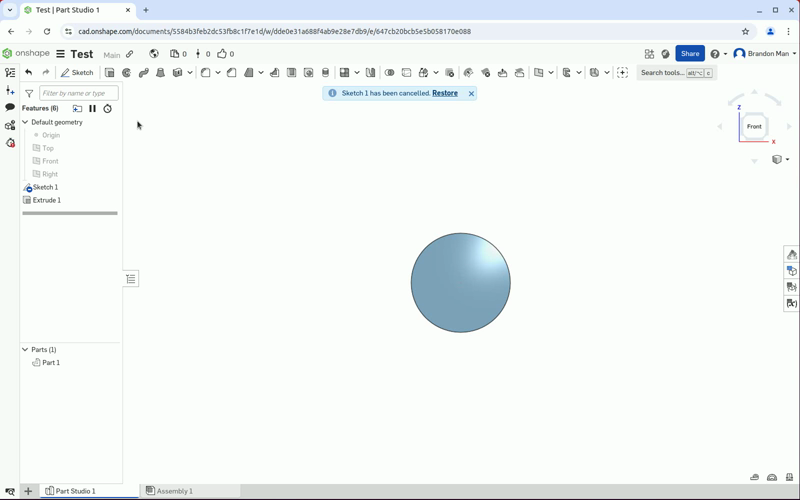
key(shift+h)
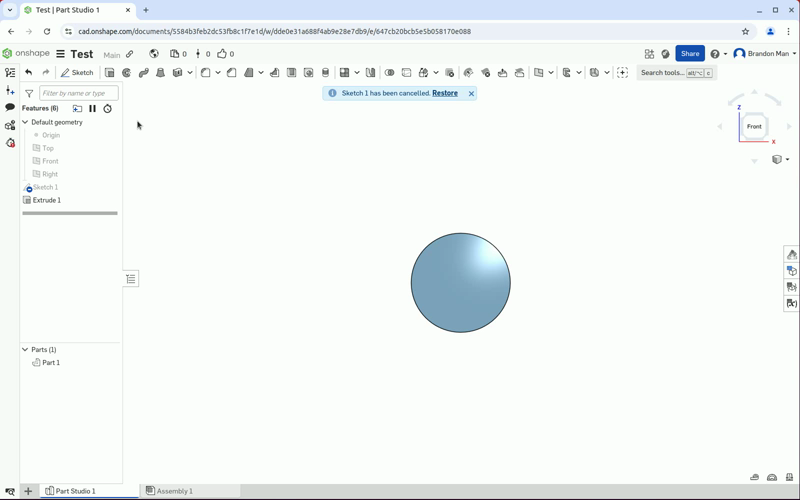
mouse_move(73, 189)
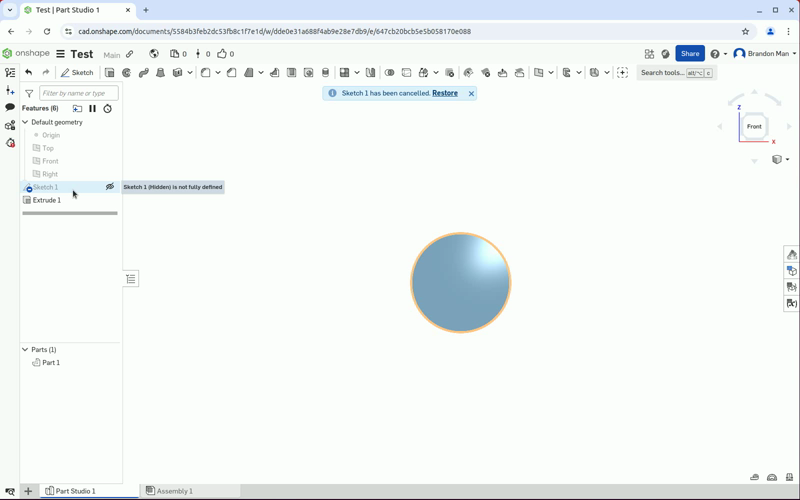
click(73, 189)
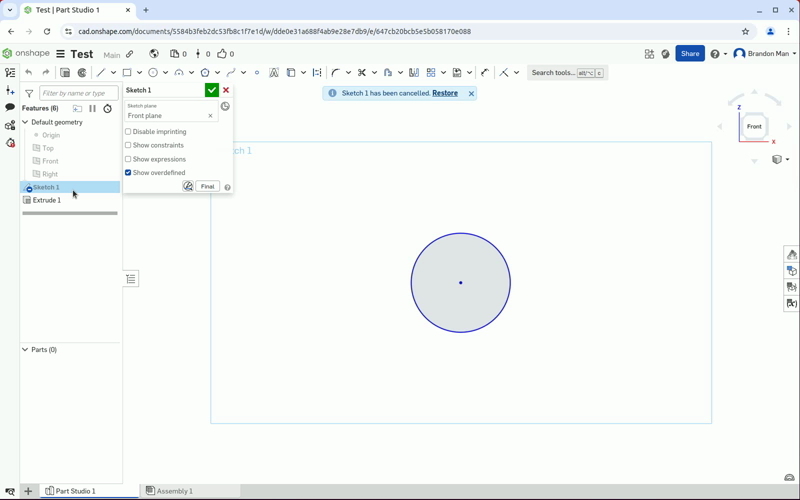
mouse_move(229, 92)
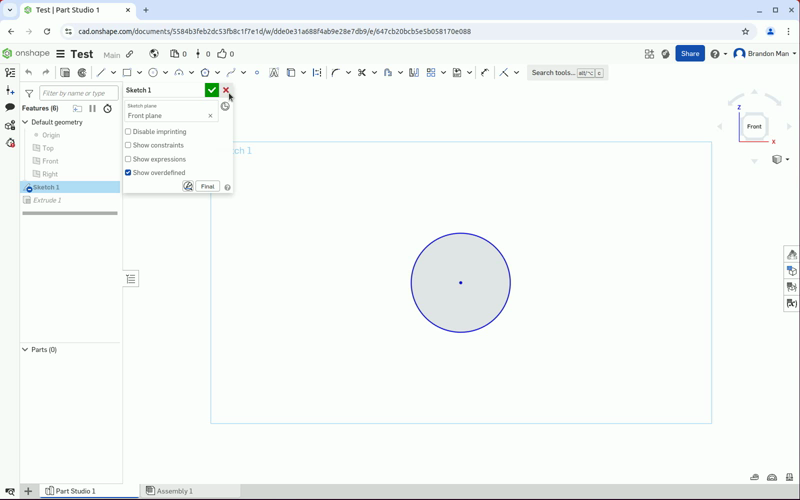
click(229, 92)
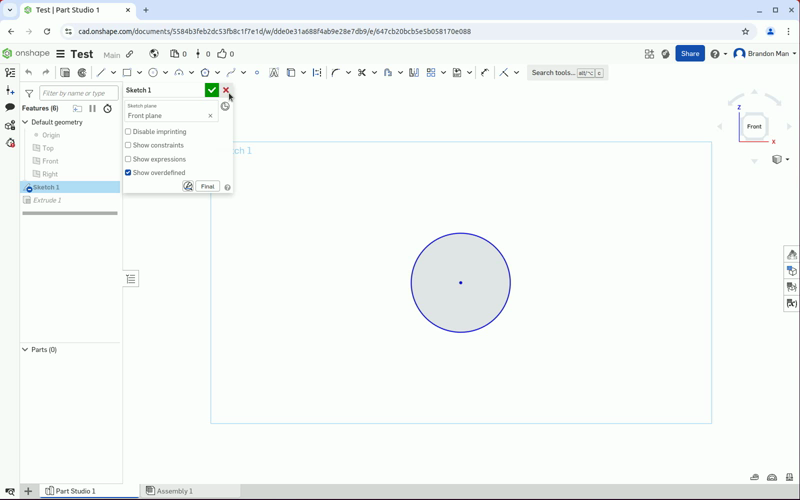
key(shift+s)
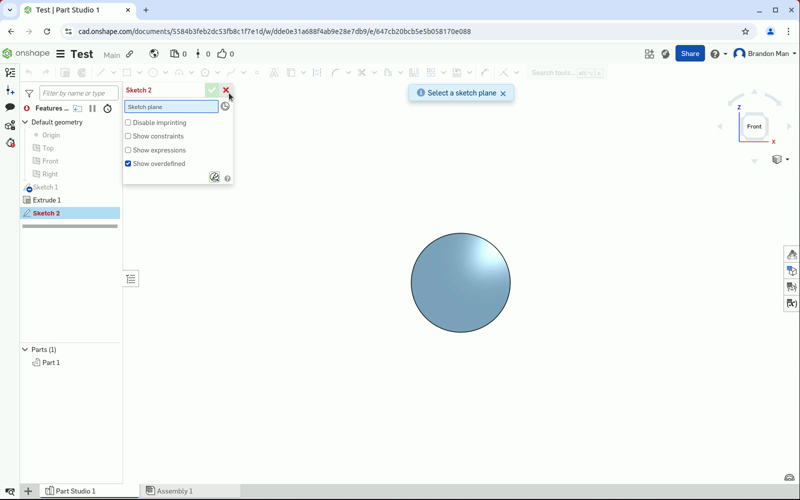
mouse_move(73, 163)
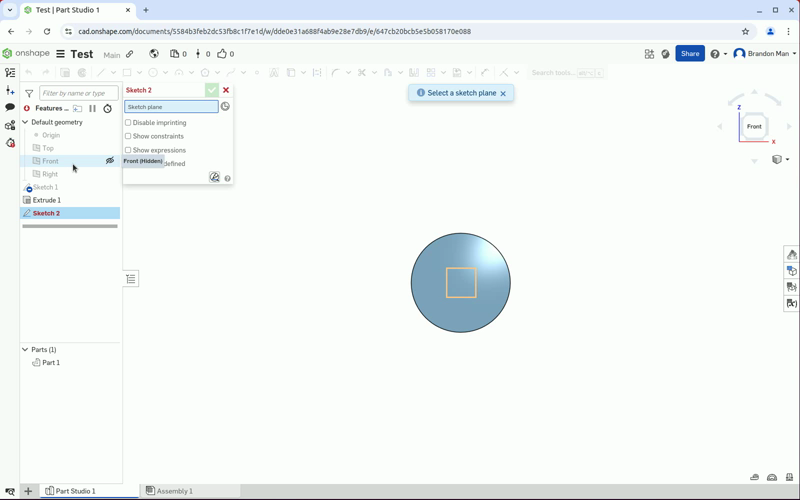
click(73, 163)
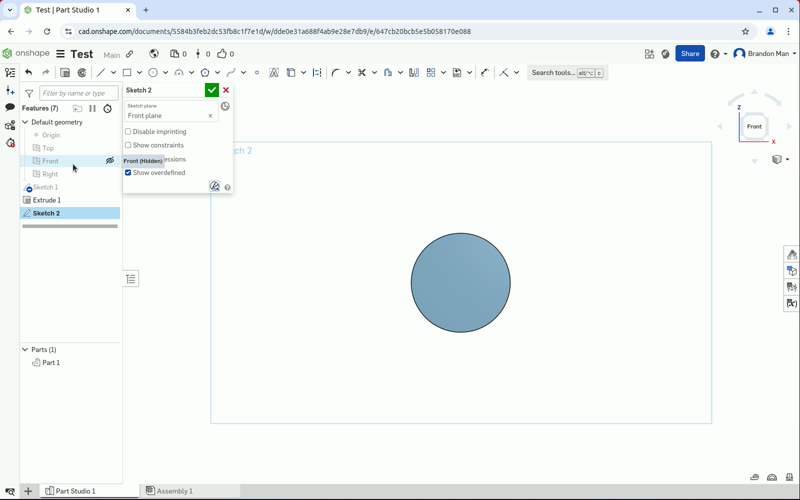
mouse_move(73, 352)
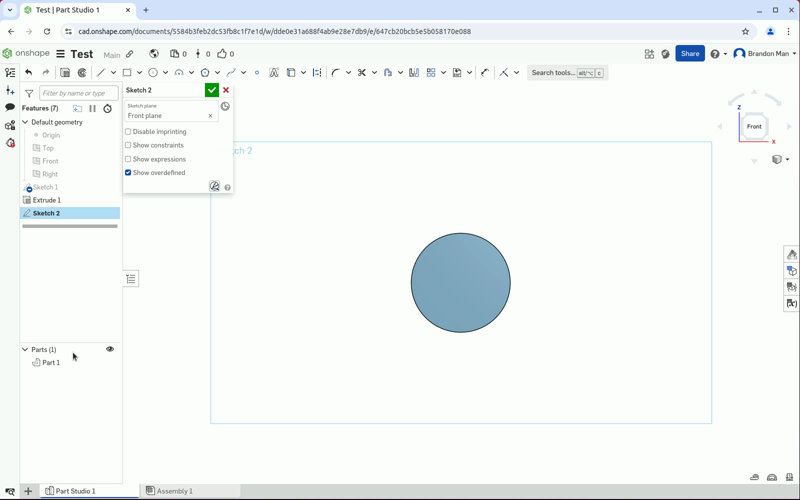
key(y)
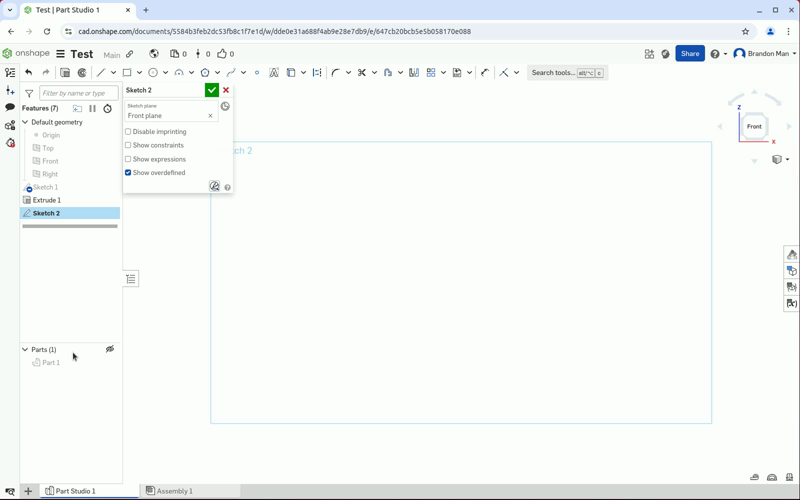
key(c)
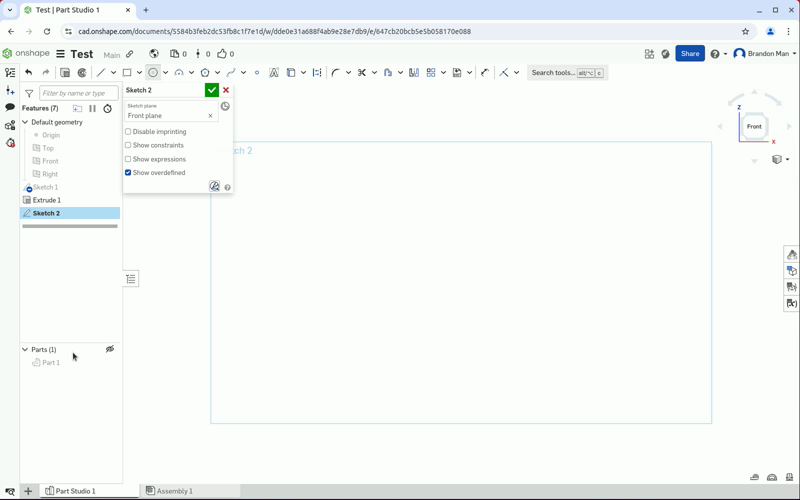
key_down(shift)
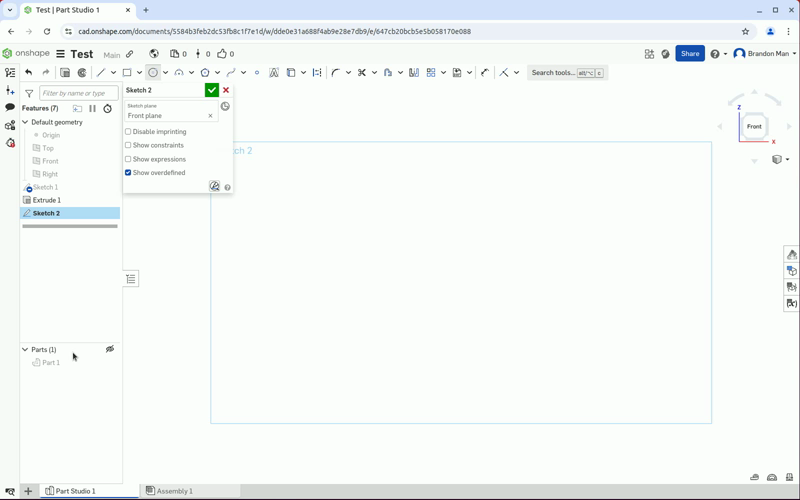
mouse_move(461, 282)
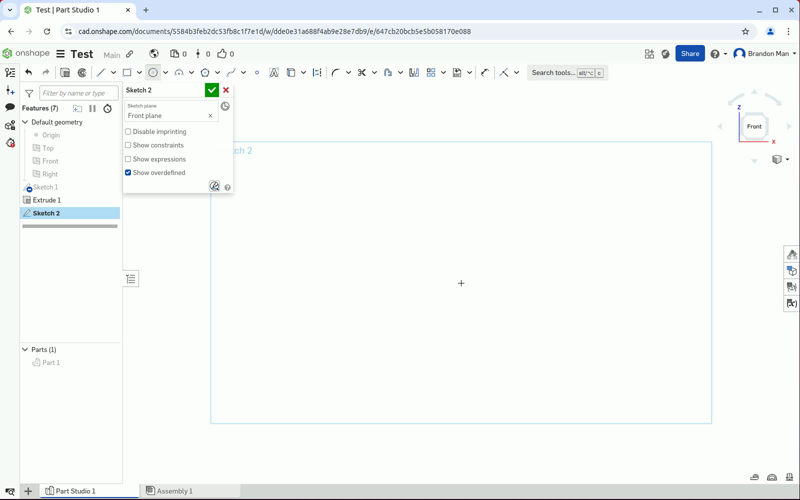
click(461, 282)
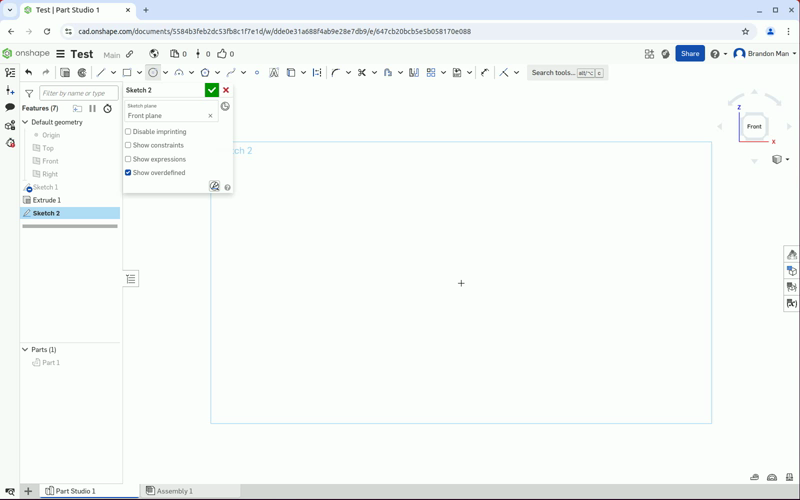
key_up(shift)
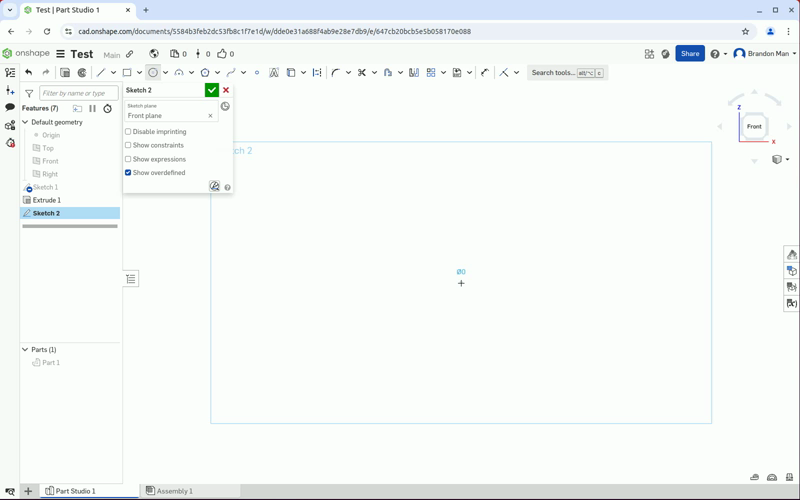
mouse_move(505, 282)
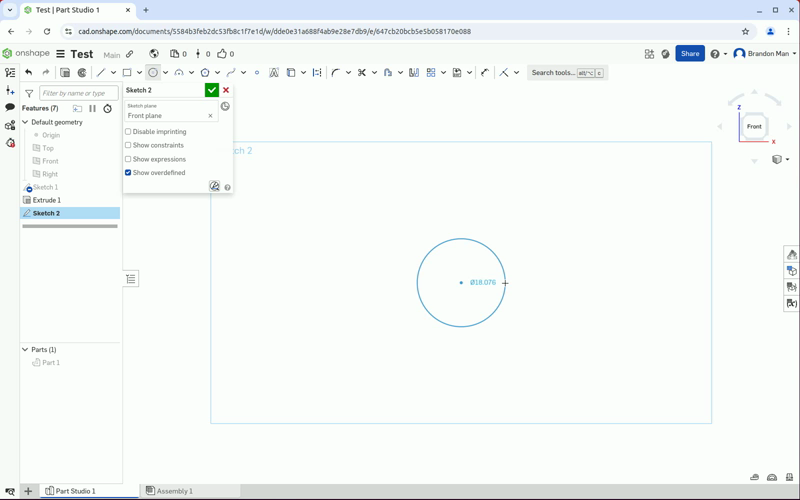
click(505, 282)
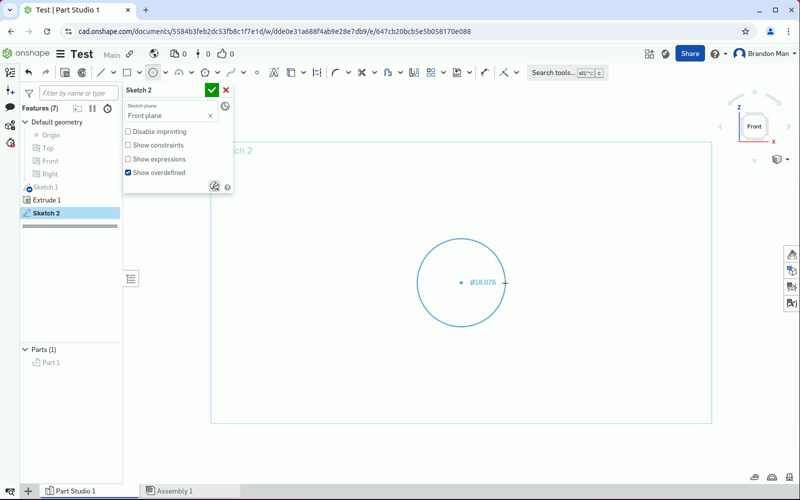
key(esc)
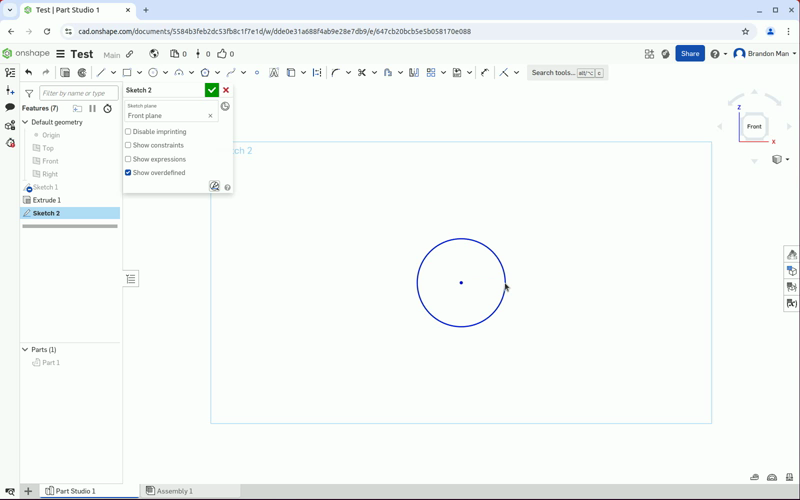
mouse_move(431, 299)
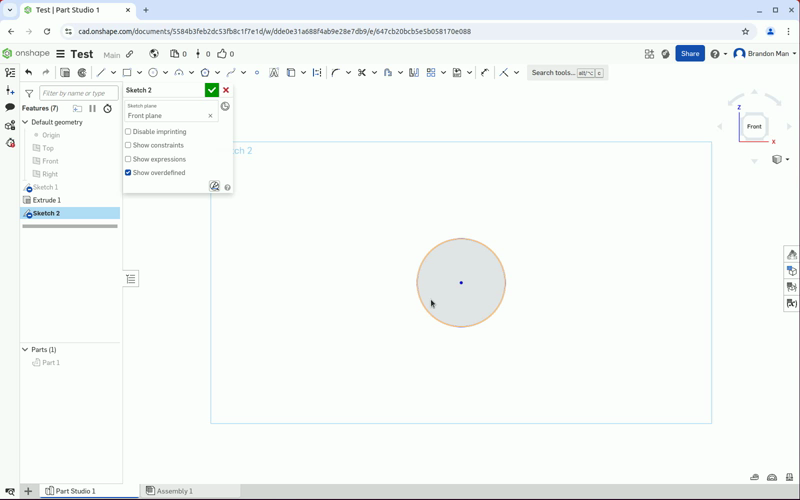
click(431, 299)
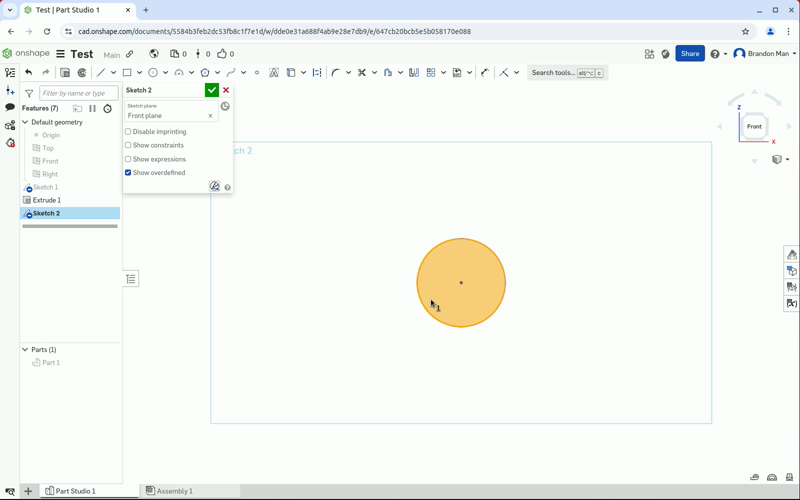
mouse_move(73, 352)
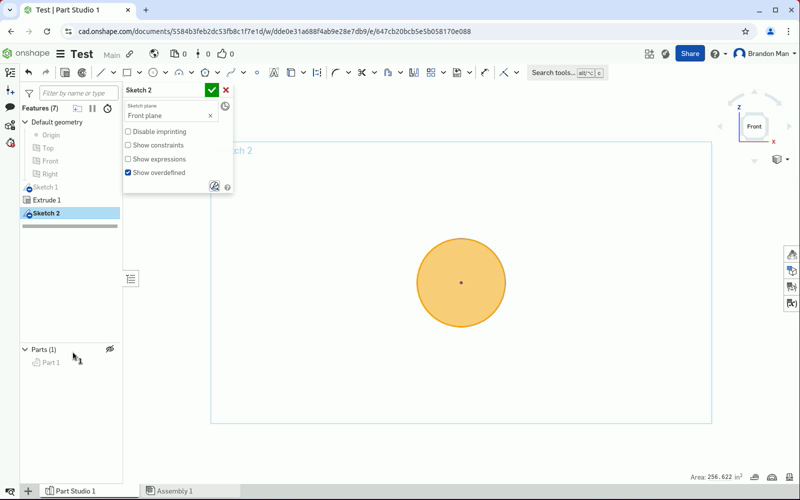
key(shift+y)
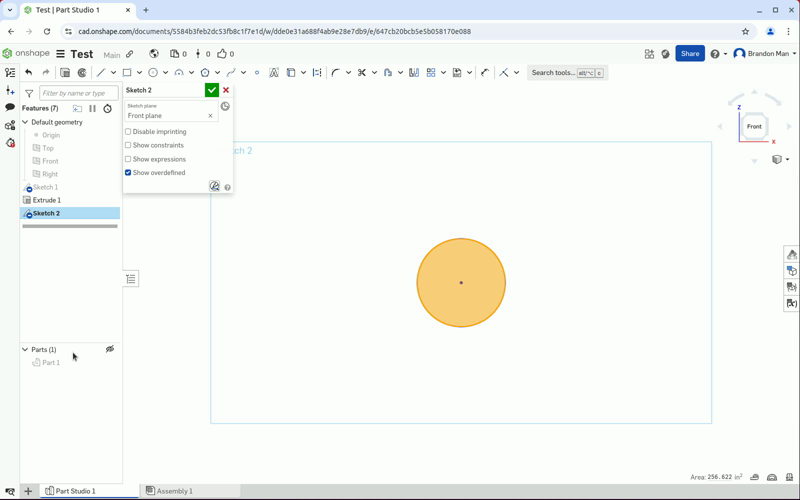
key(shift+e)
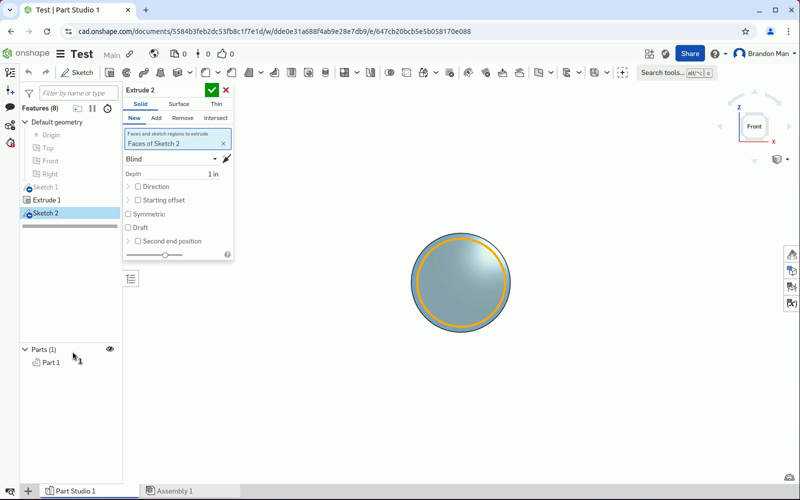
mouse_move(143, 106)
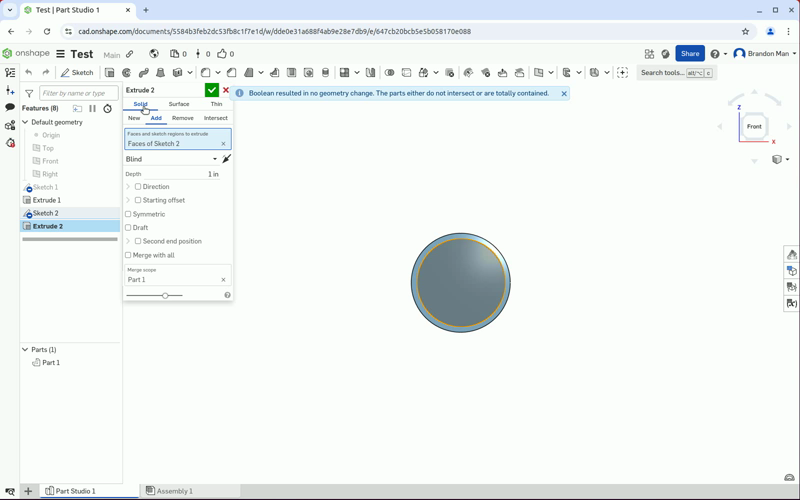
click(143, 106)
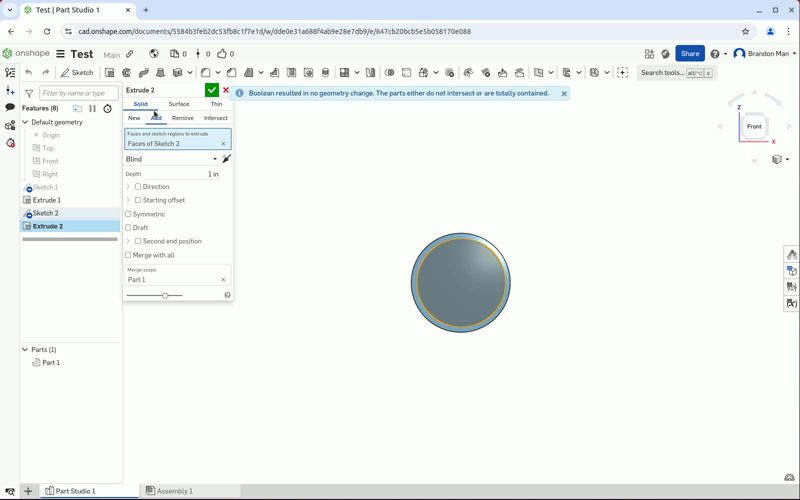
mouse_move(186, 120)
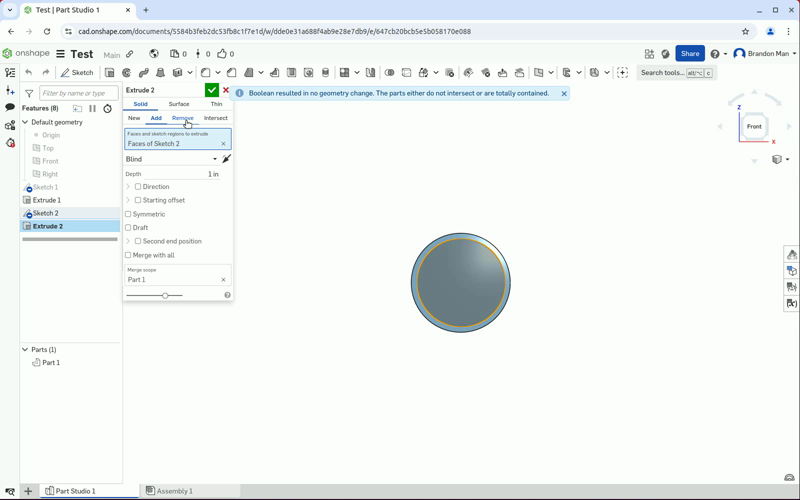
click(186, 120)
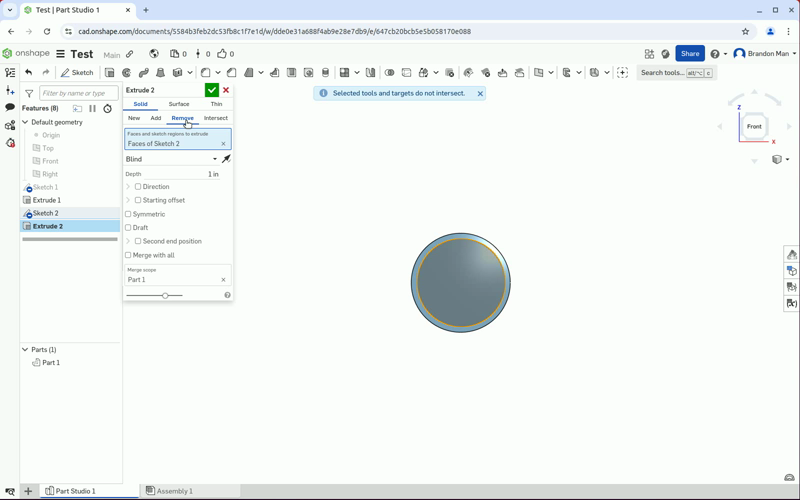
key(tab, 4)
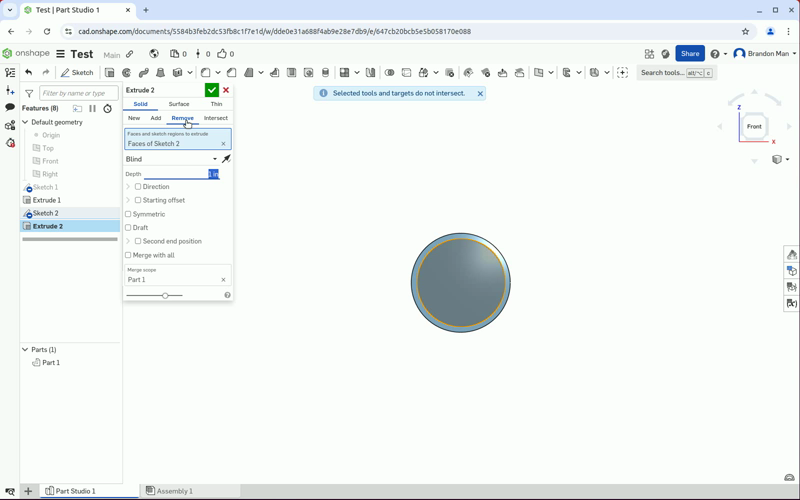
text(-19.257)
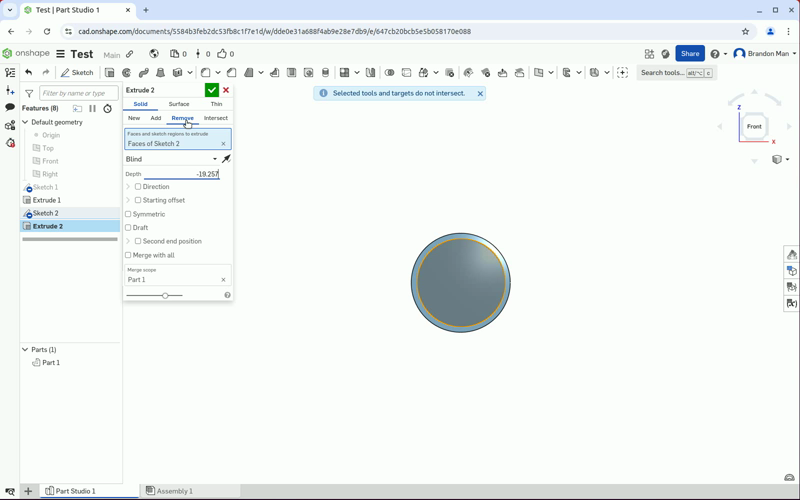
key(tab, 6)
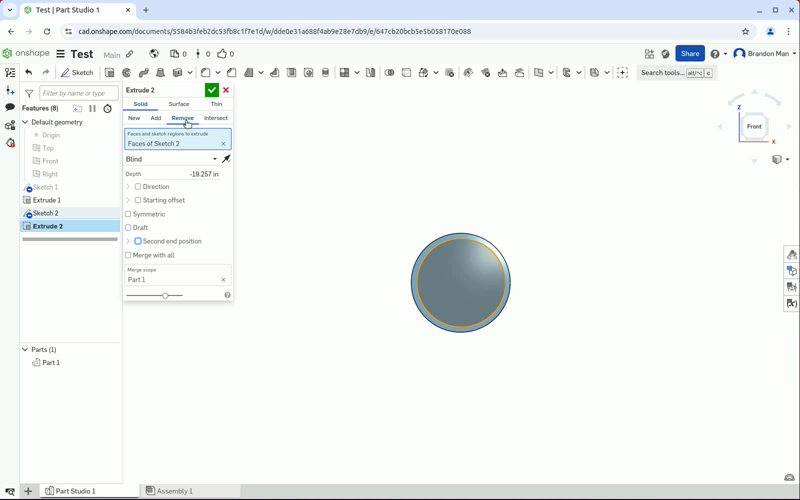
key(space)
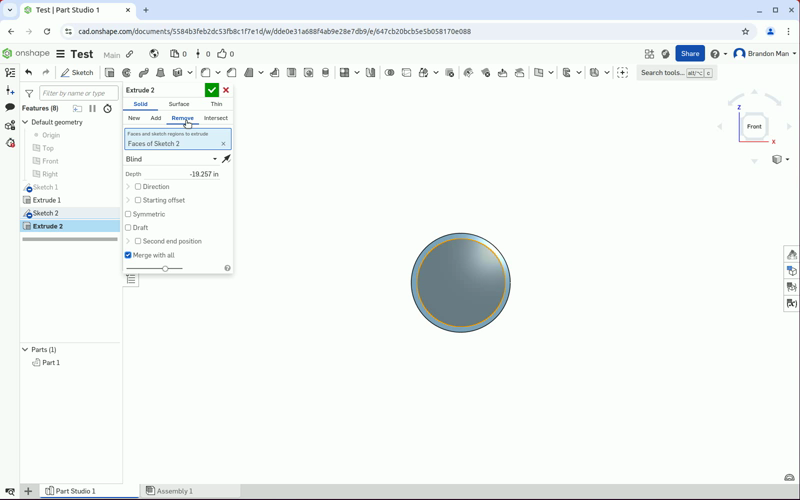
key(enter)
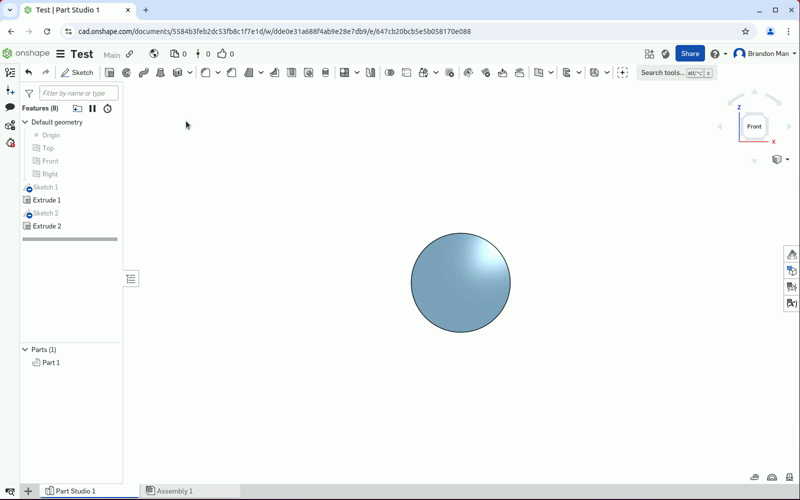
key(shift+h)
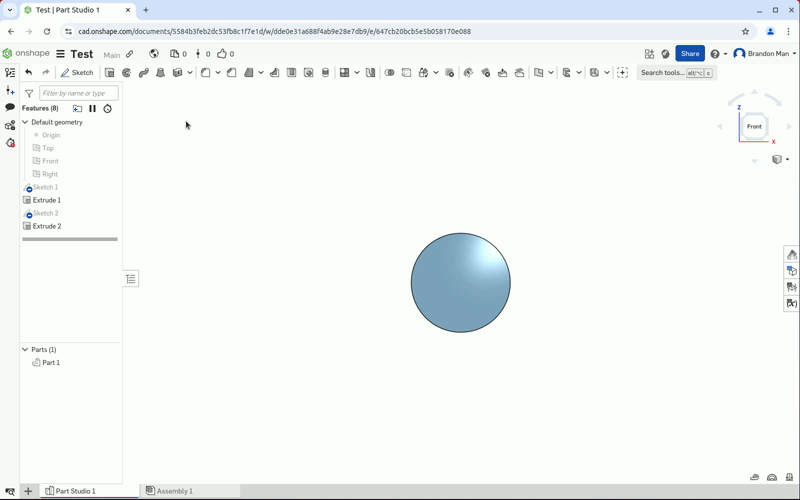
key(shift+h)
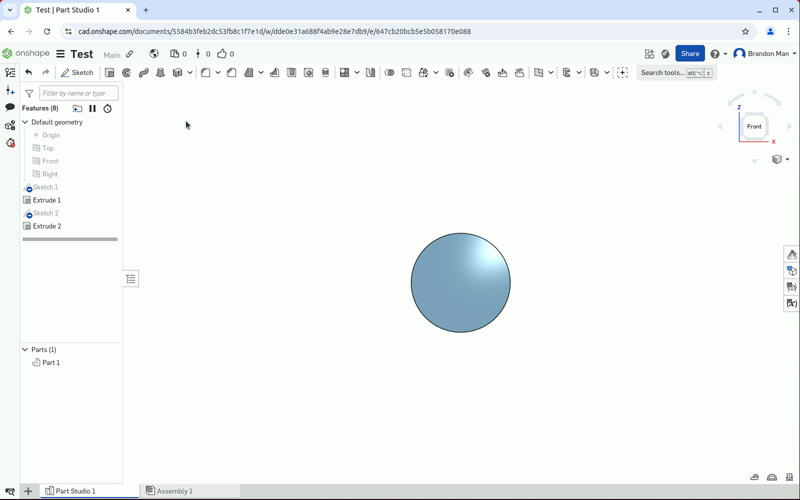
mouse_move(73, 189)
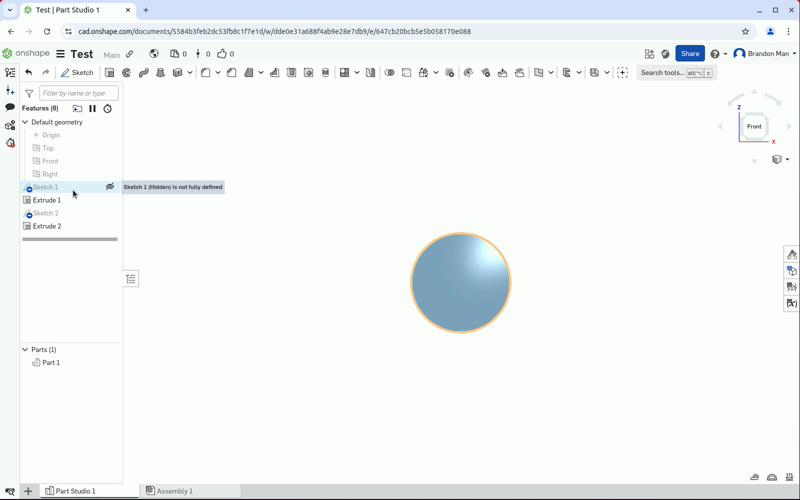
click(73, 189)
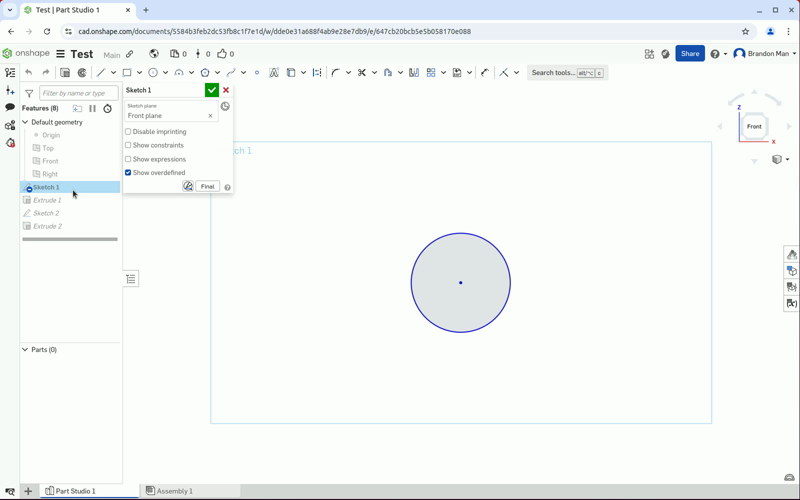
mouse_move(229, 92)
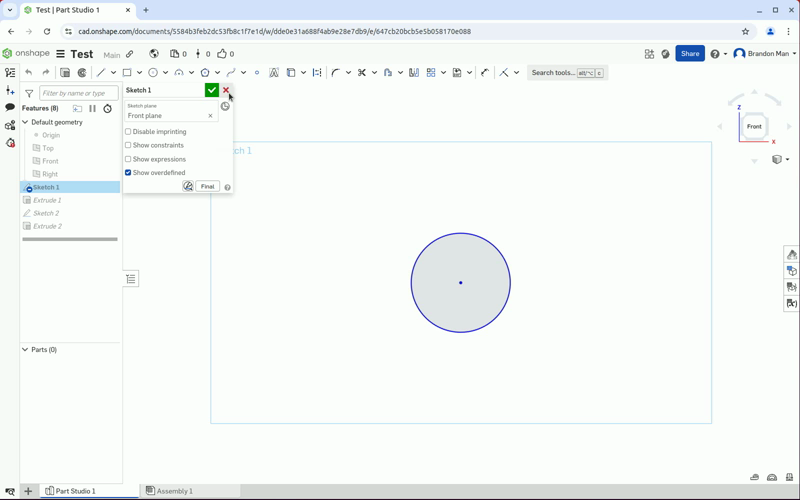
click(229, 92)
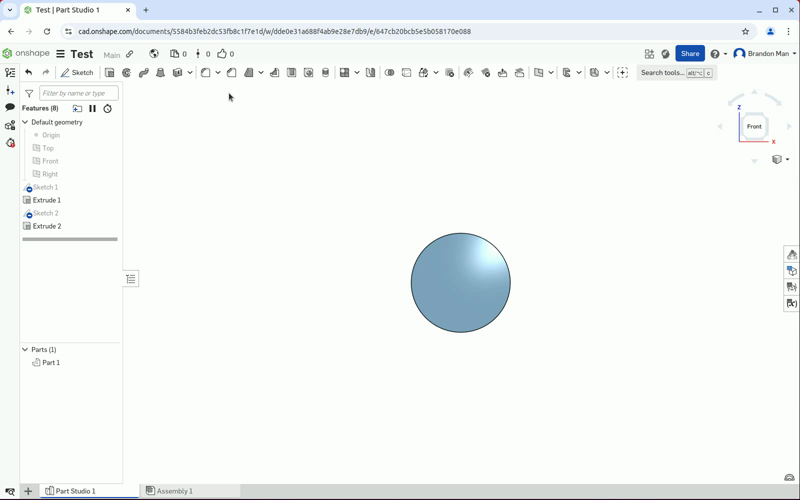
mouse_move(541, 75)
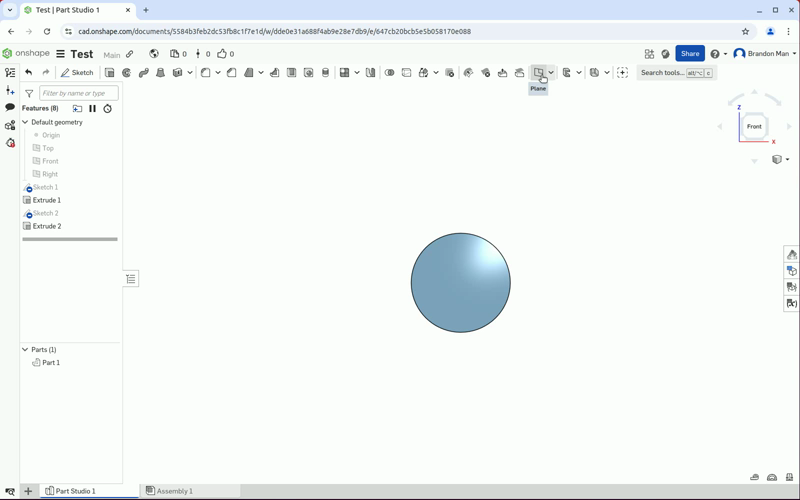
click(541, 75)
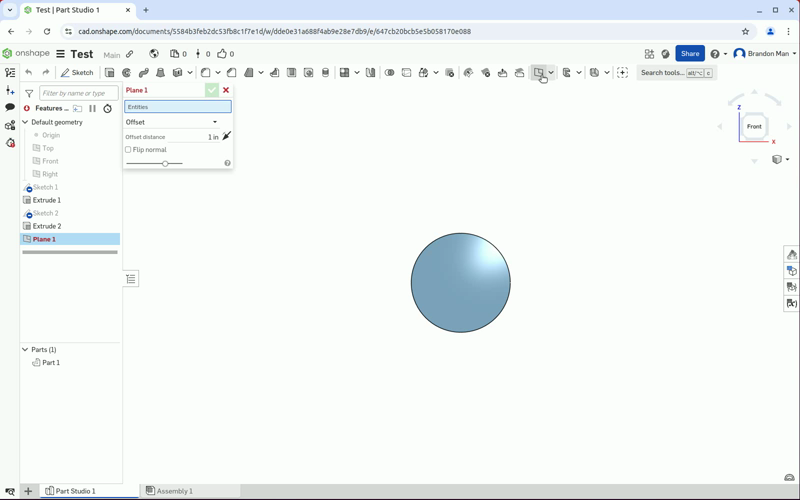
mouse_move(73, 163)
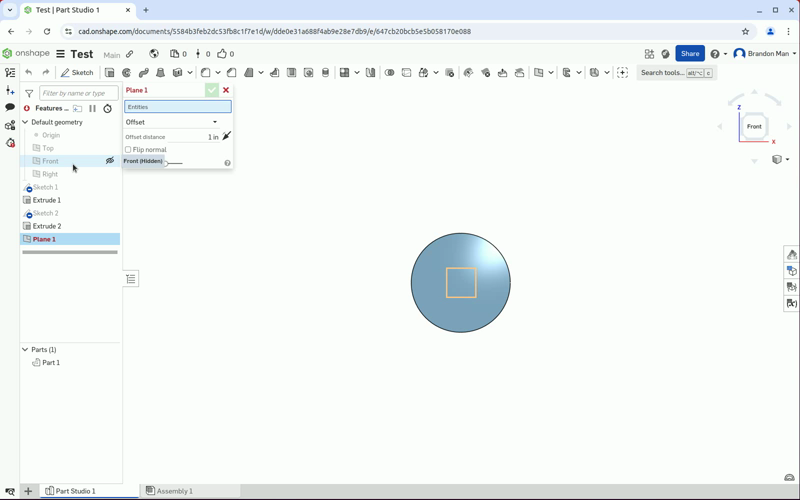
click(73, 163)
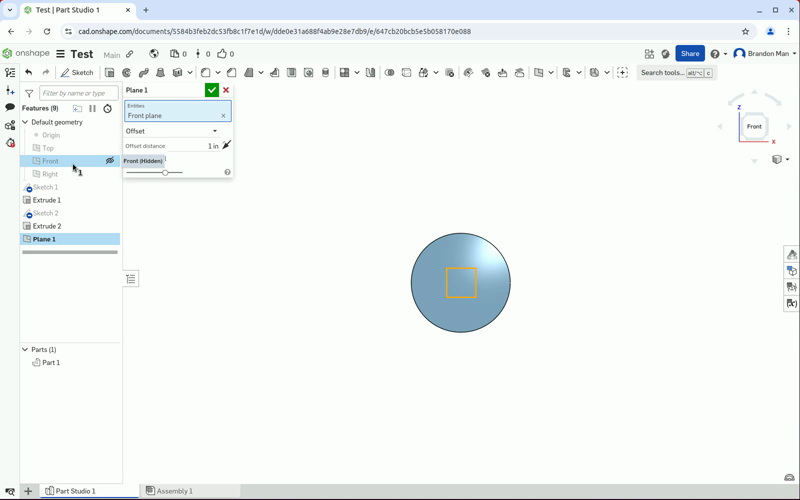
key(tab, 2)
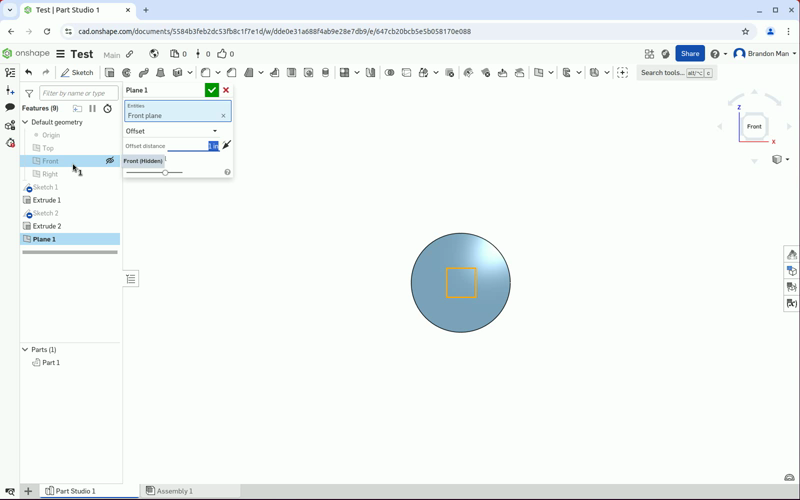
text(23.108)
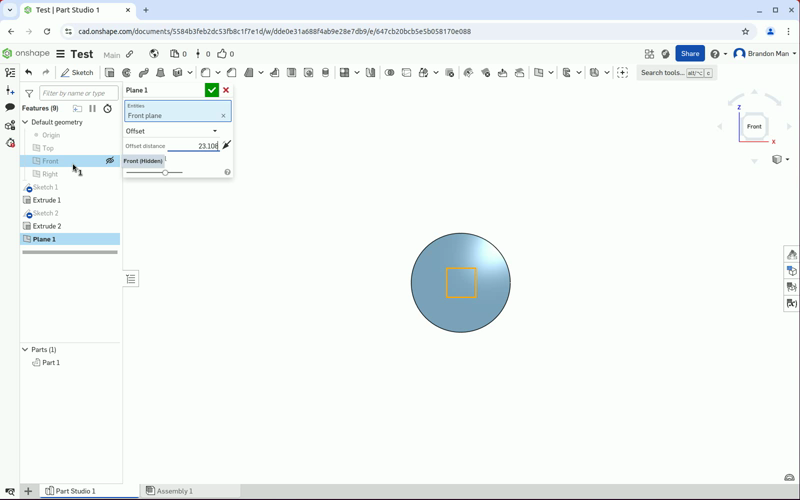
key(enter, 2)
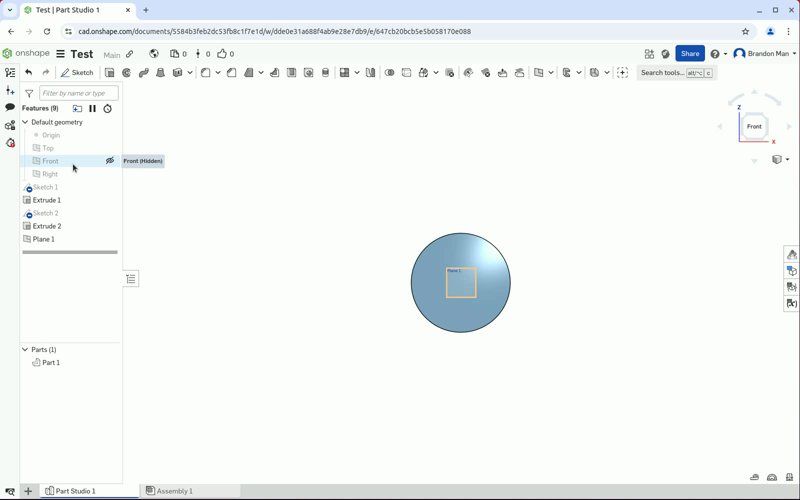
key(shift+s)
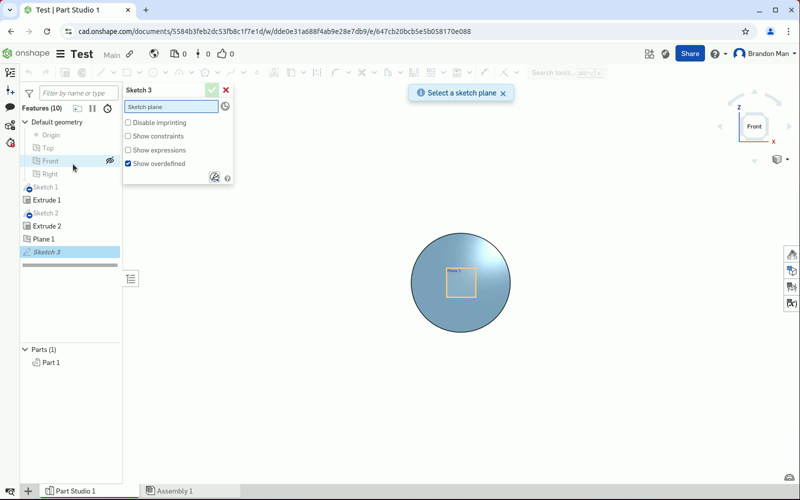
mouse_move(73, 241)
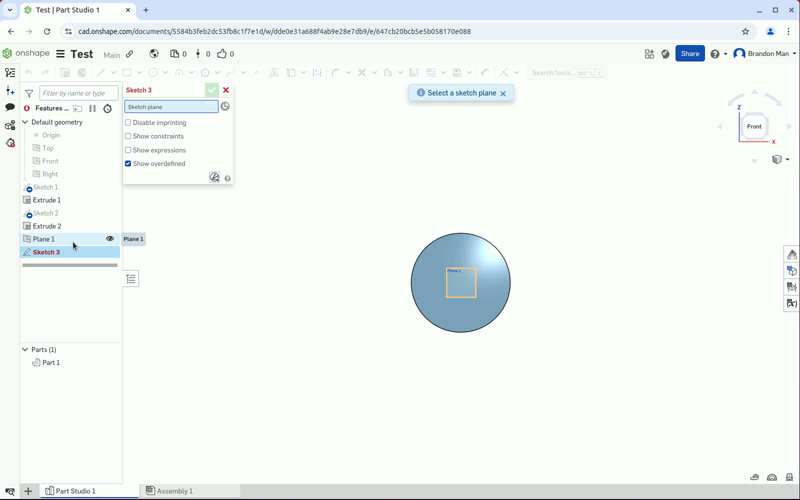
click(73, 241)
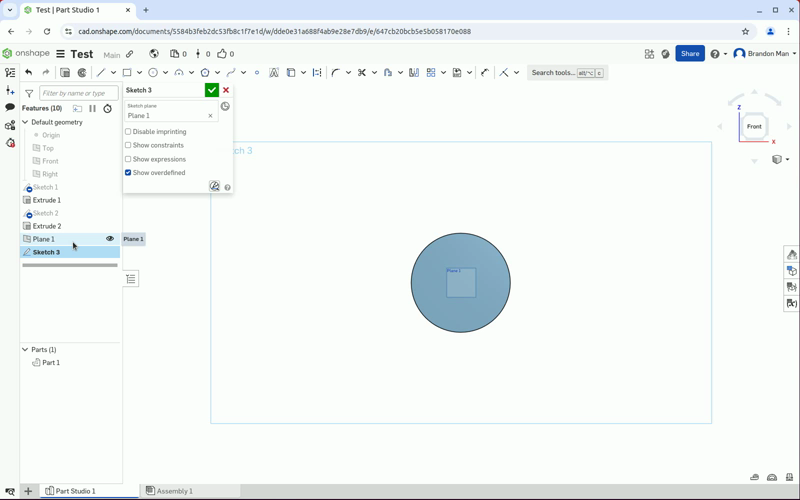
mouse_move(73, 352)
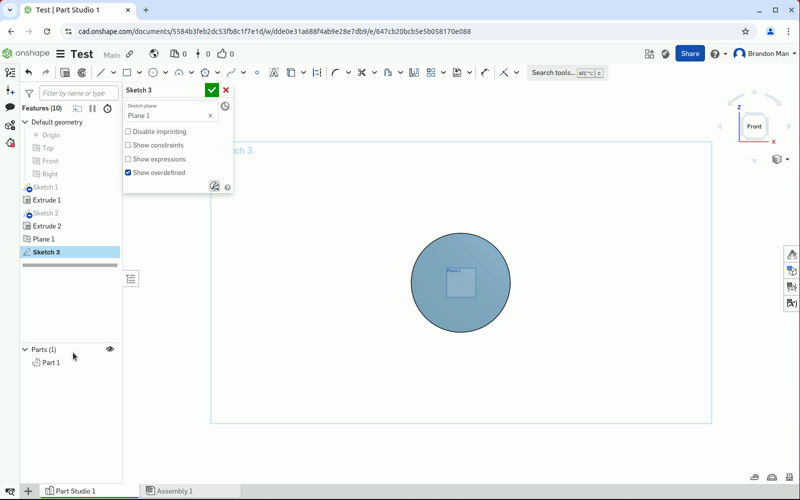
key(y)
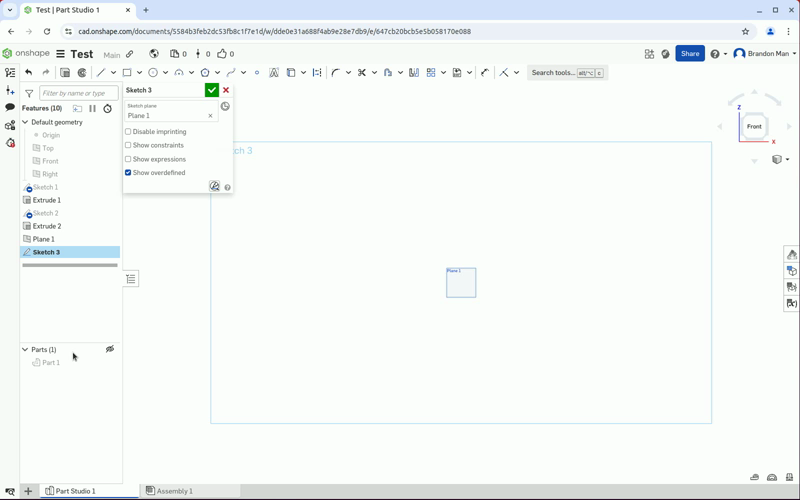
key(a)
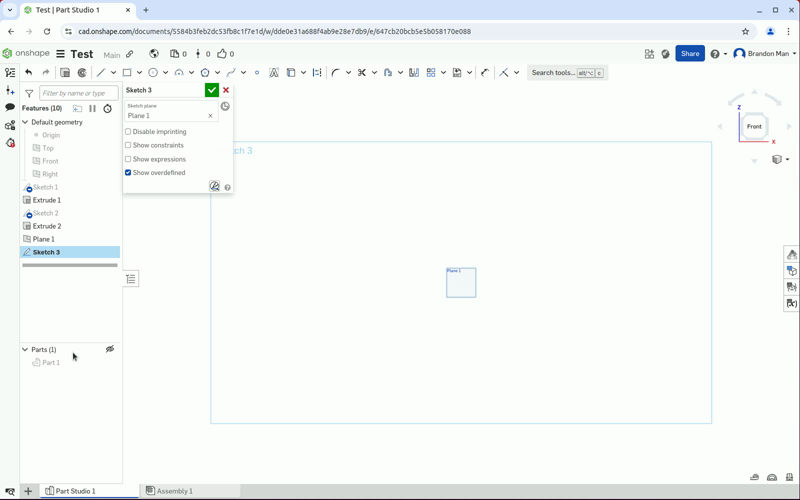
key_down(shift)
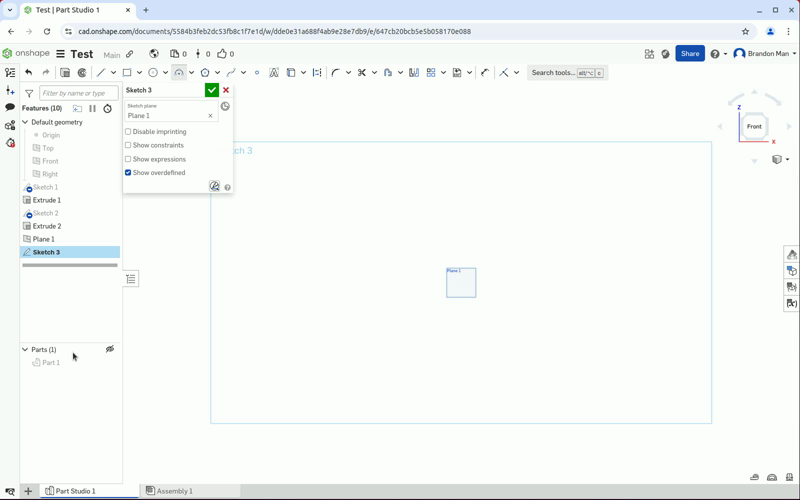
mouse_move(453, 234)
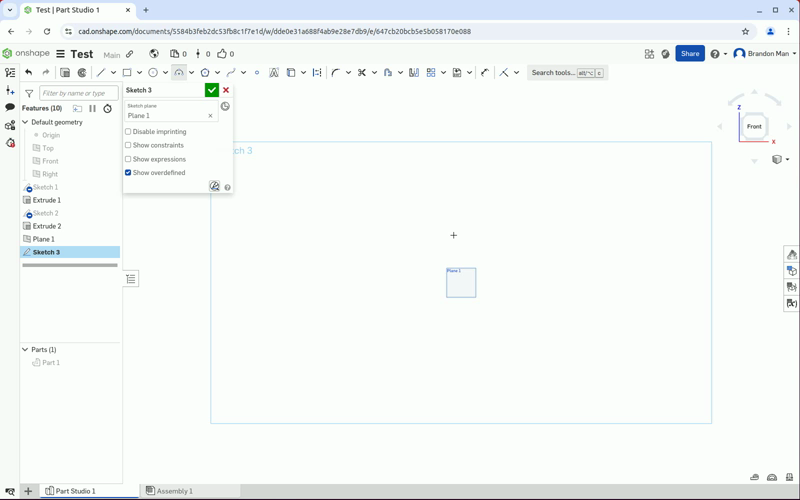
click(453, 234)
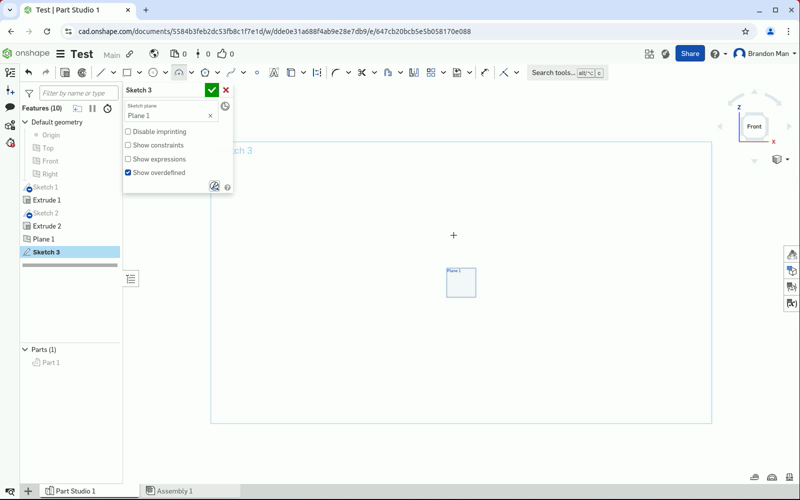
key_up(shift)
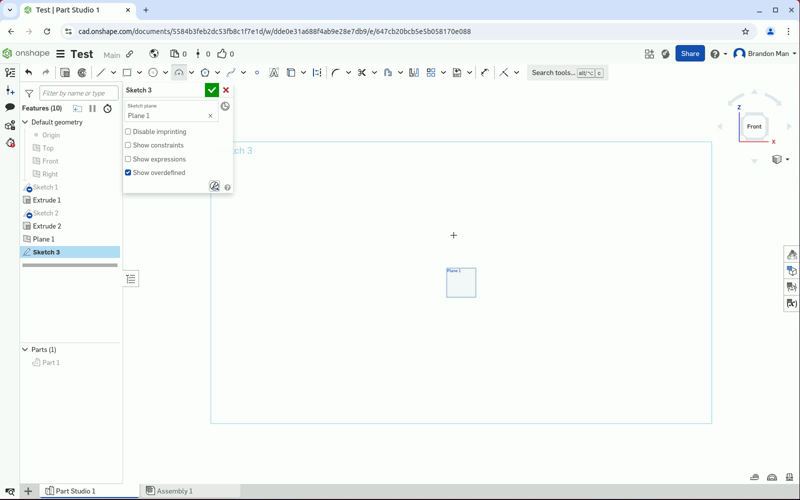
key_down(shift)
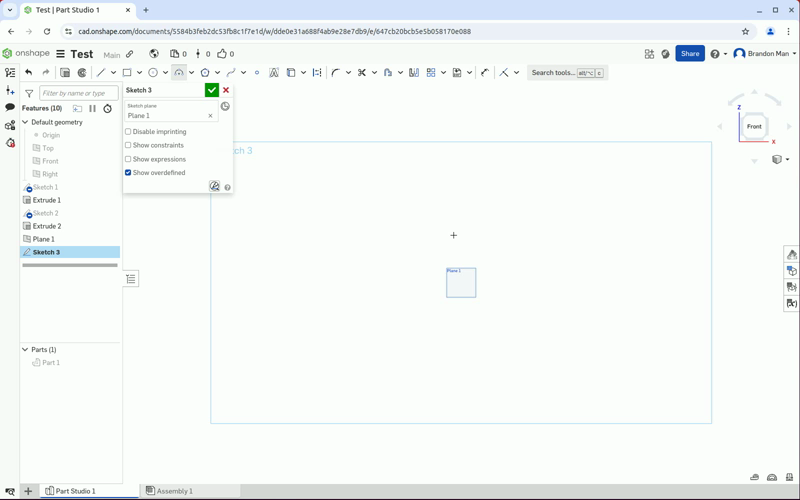
mouse_move(469, 234)
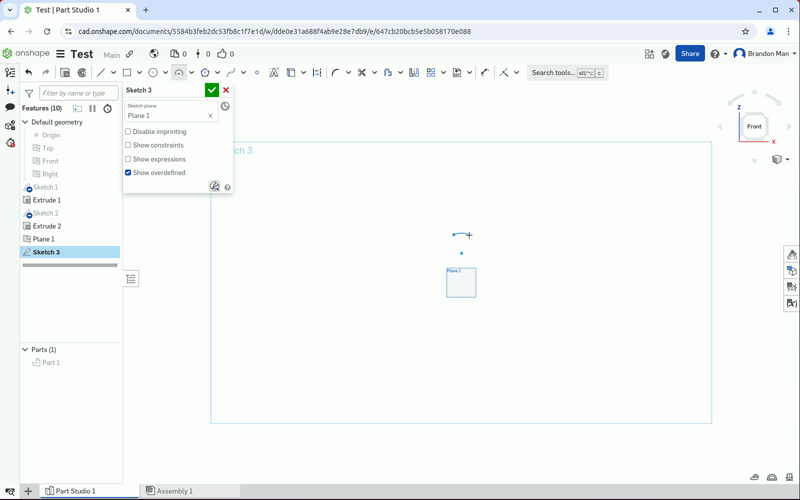
click(469, 234)
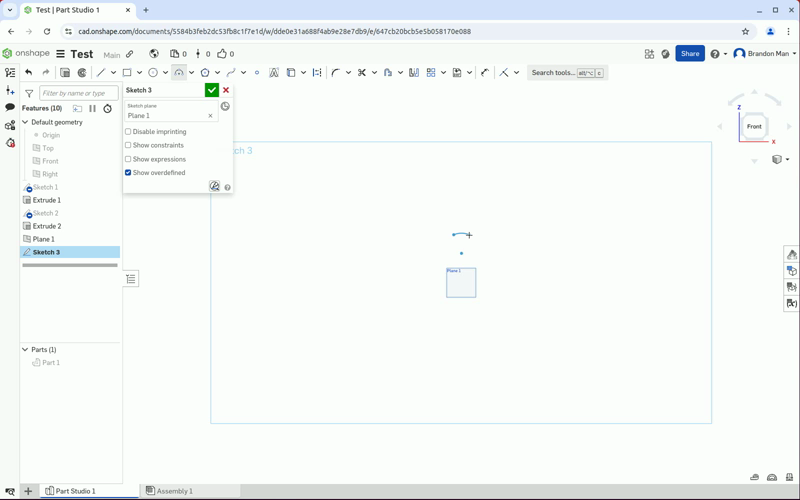
mouse_move(461, 234)
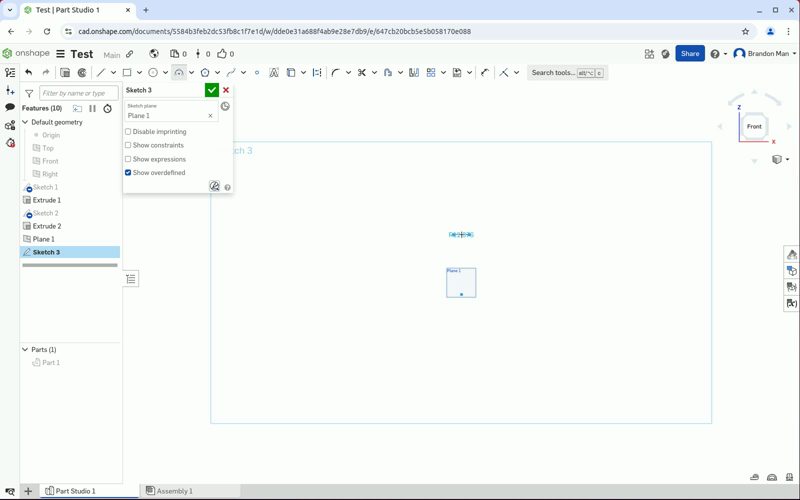
click(461, 234)
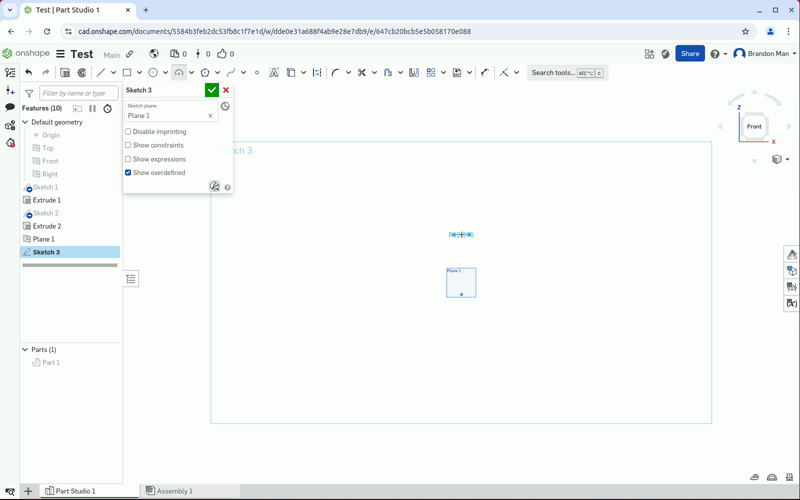
key_up(shift)
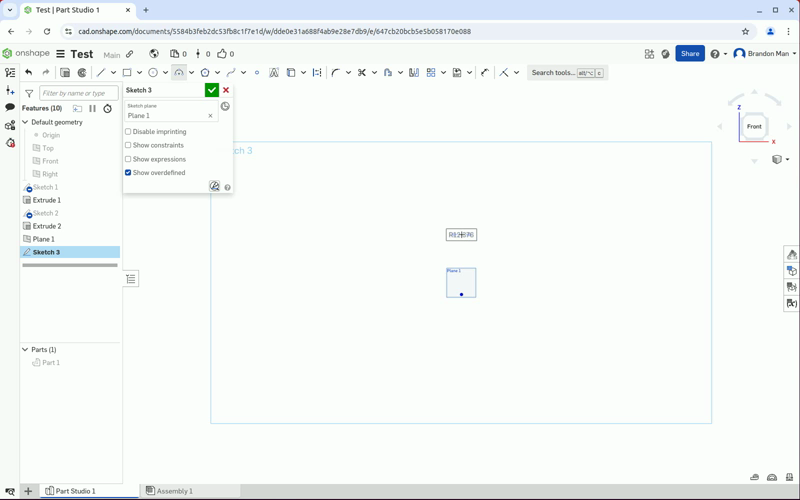
key(esc)
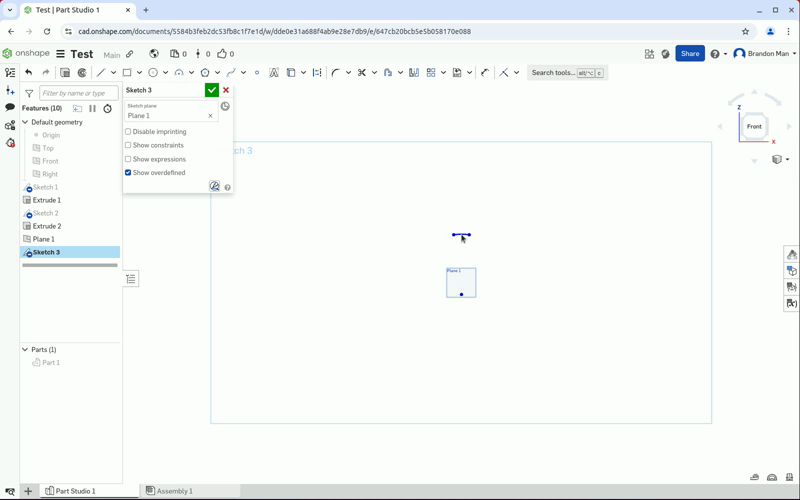
key(l)
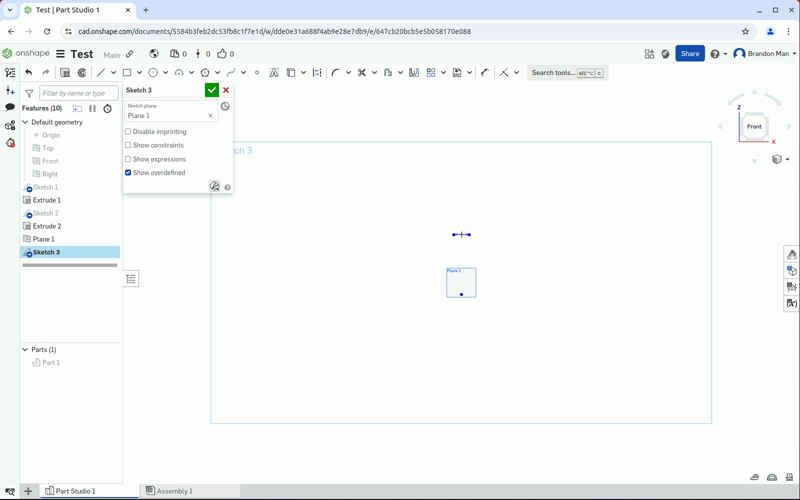
mouse_move(469, 234)
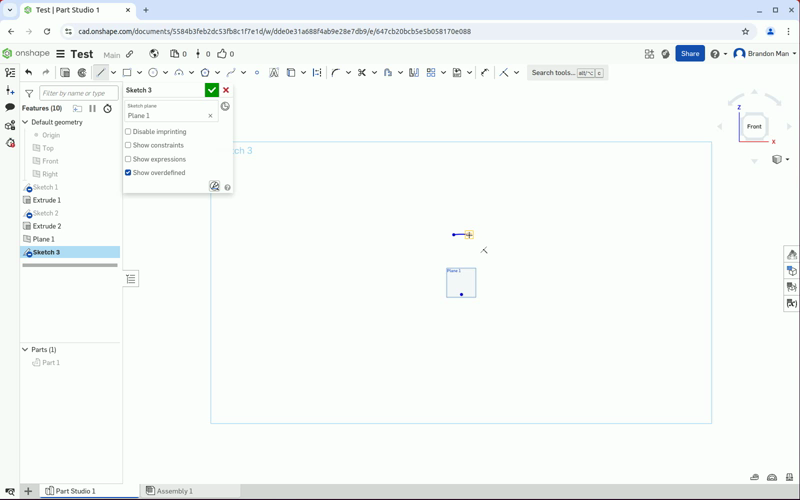
click(469, 234)
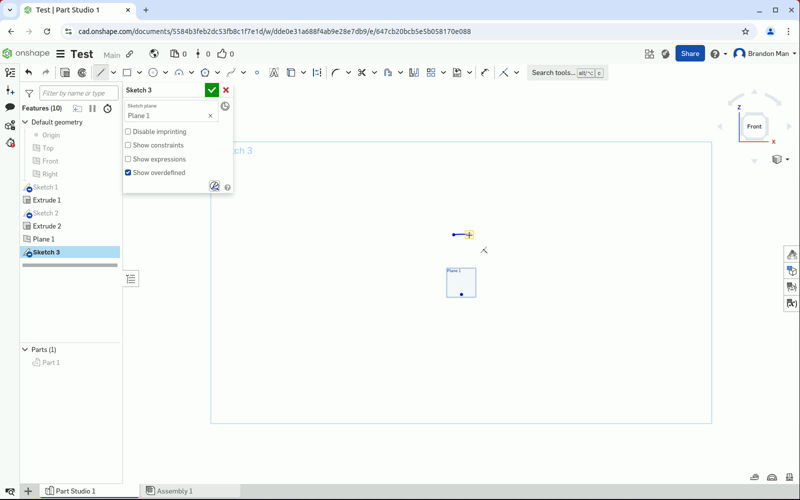
key_down(shift)
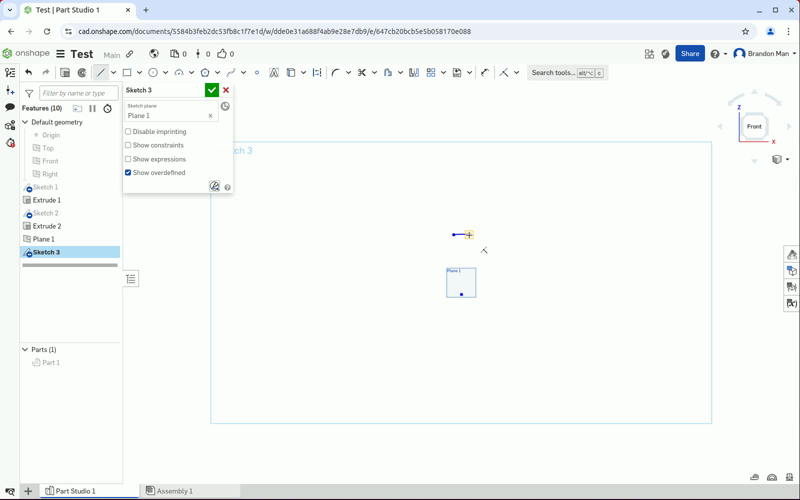
mouse_move(499, 234)
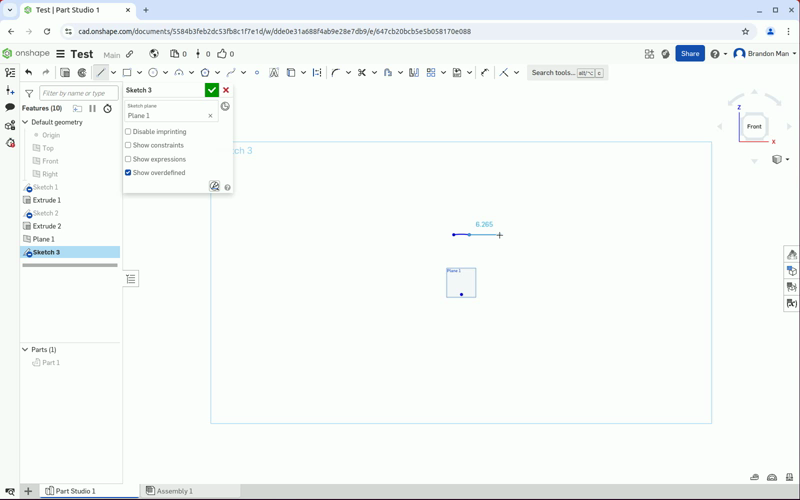
mouse_move(469, 203)
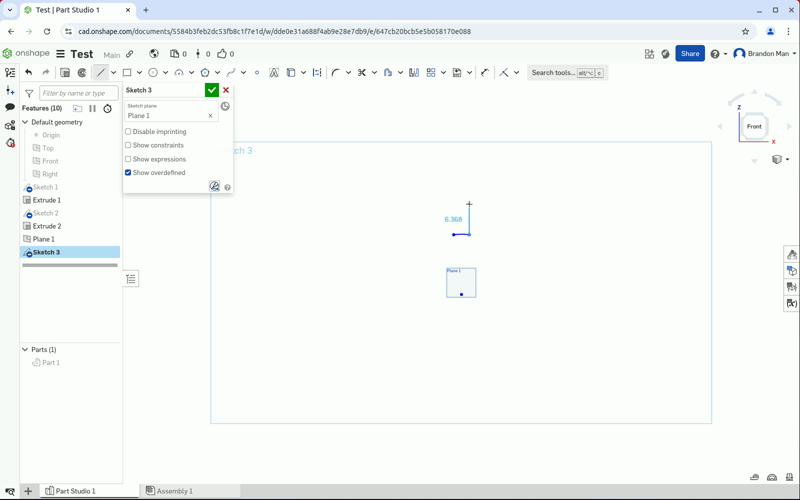
click(469, 203)
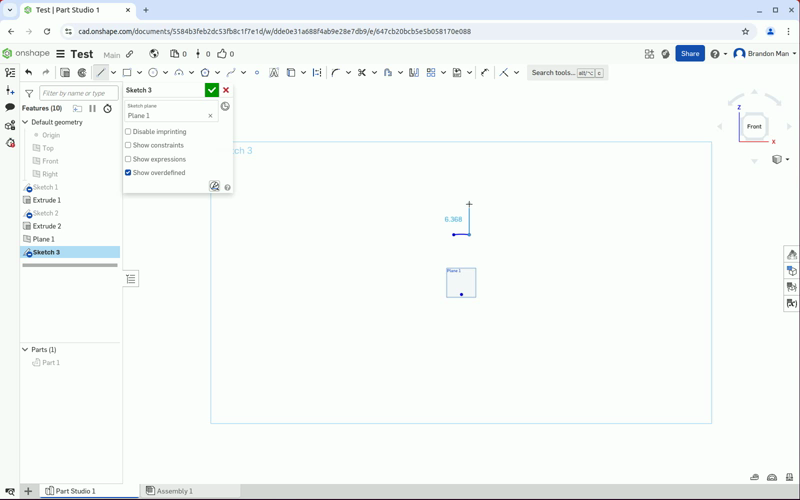
key_up(shift)
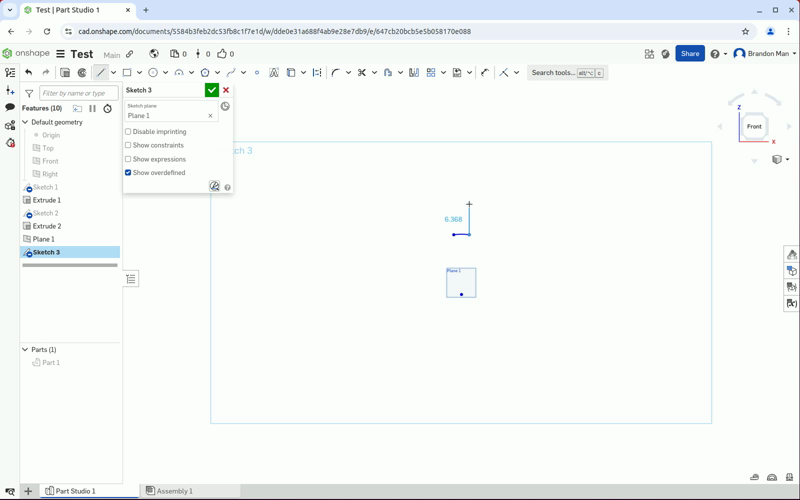
key_down(shift)
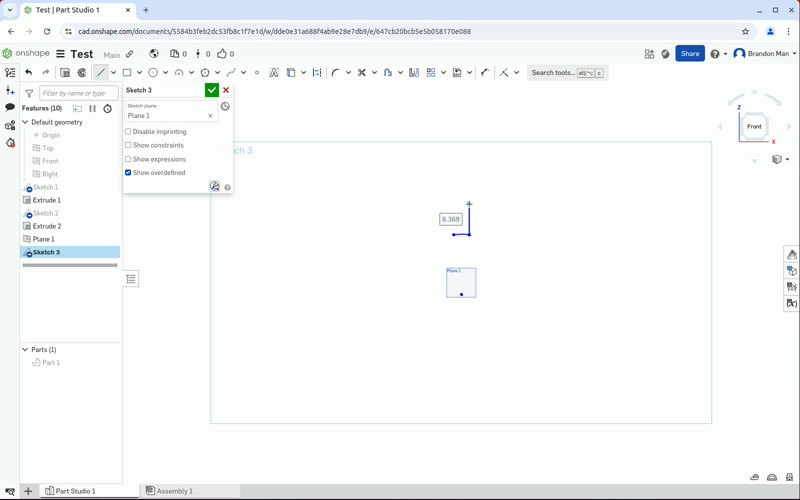
mouse_move(499, 203)
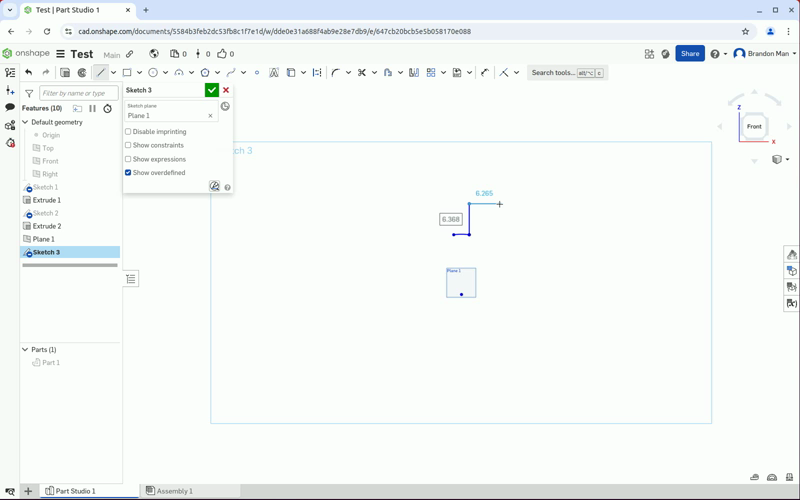
mouse_move(453, 203)
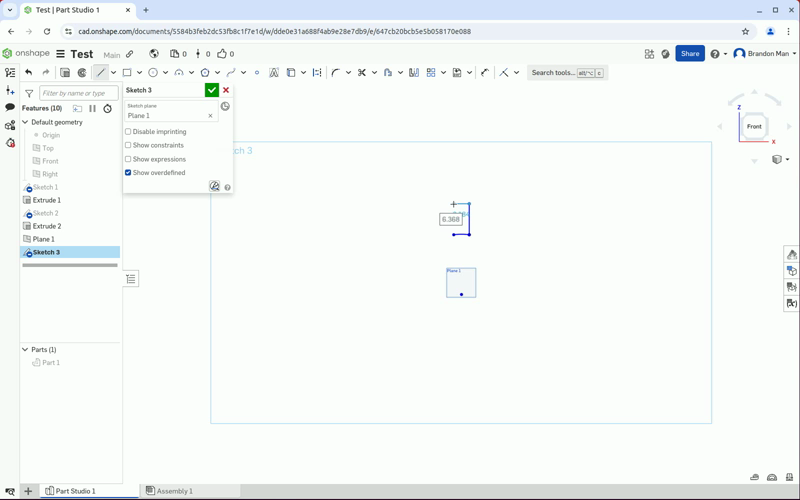
click(453, 203)
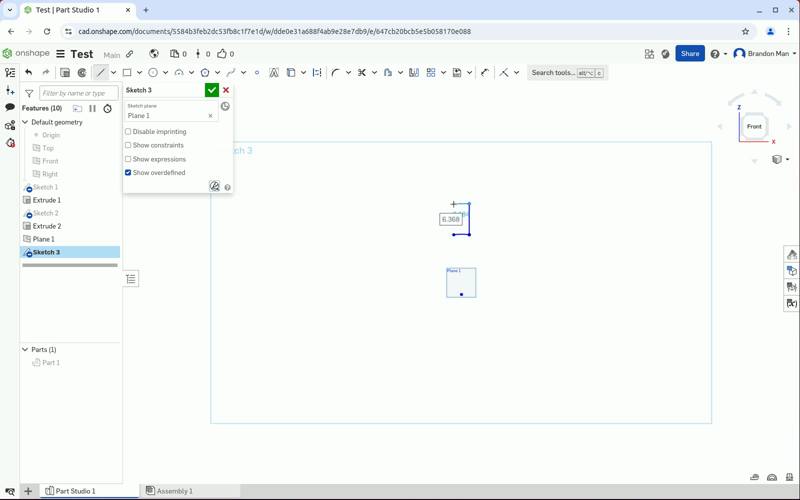
key_up(shift)
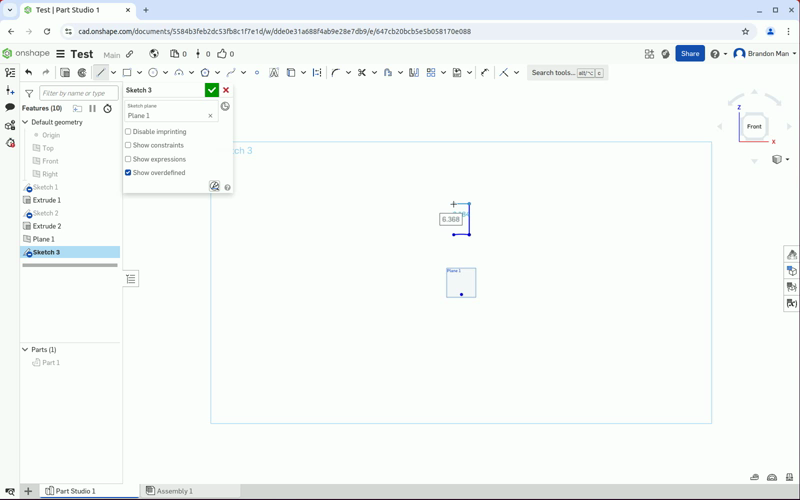
mouse_move(483, 203)
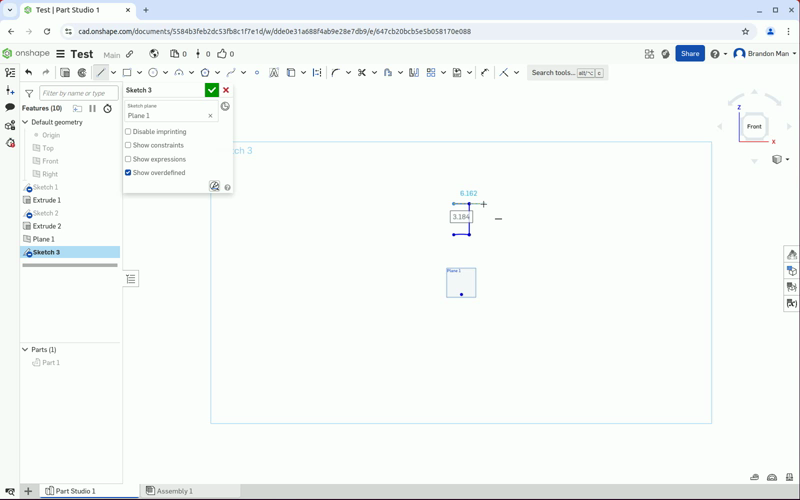
key_down(shift)
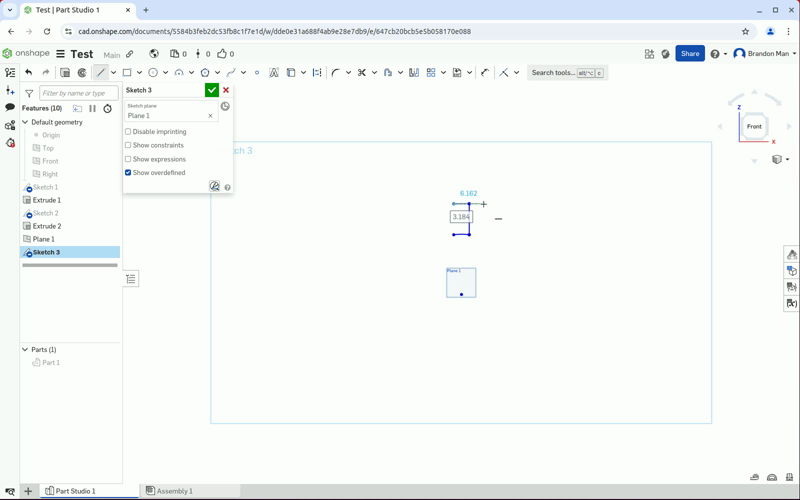
mouse_move(453, 234)
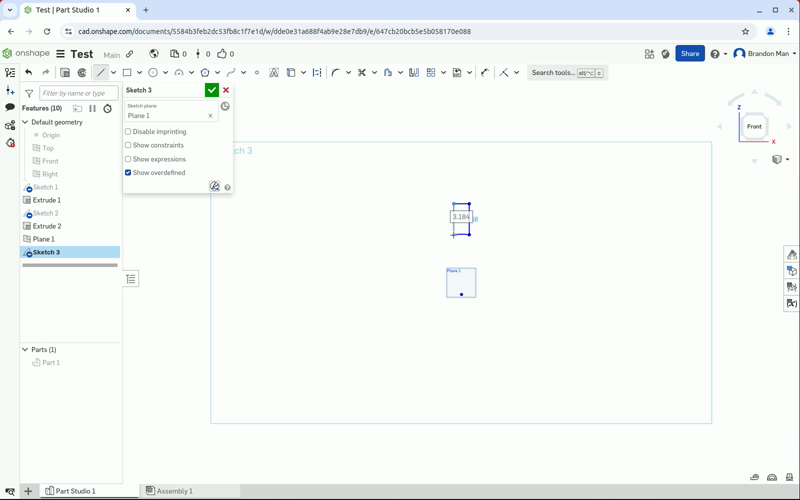
key_up(shift)
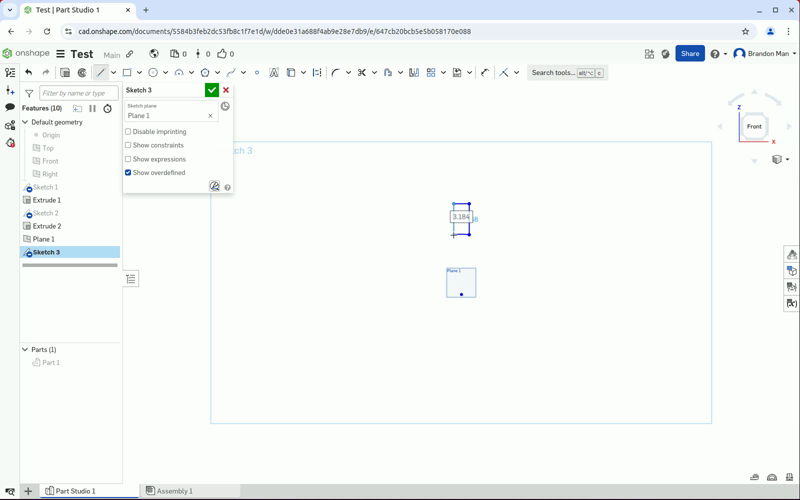
click(453, 234)
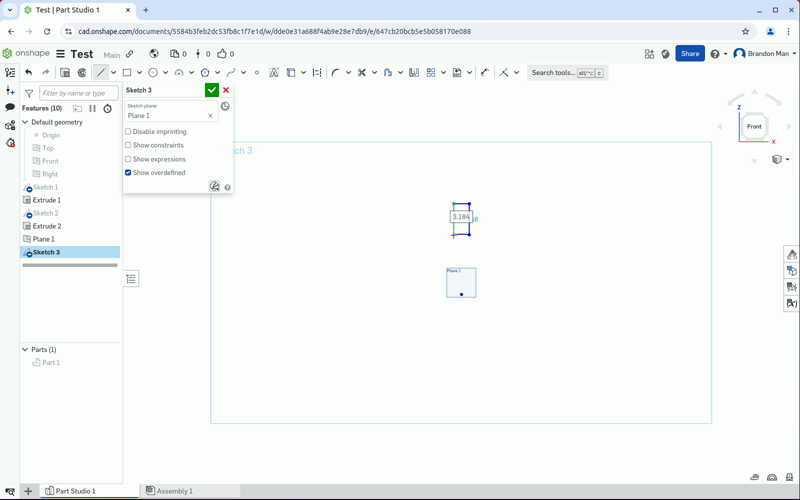
key(esc)
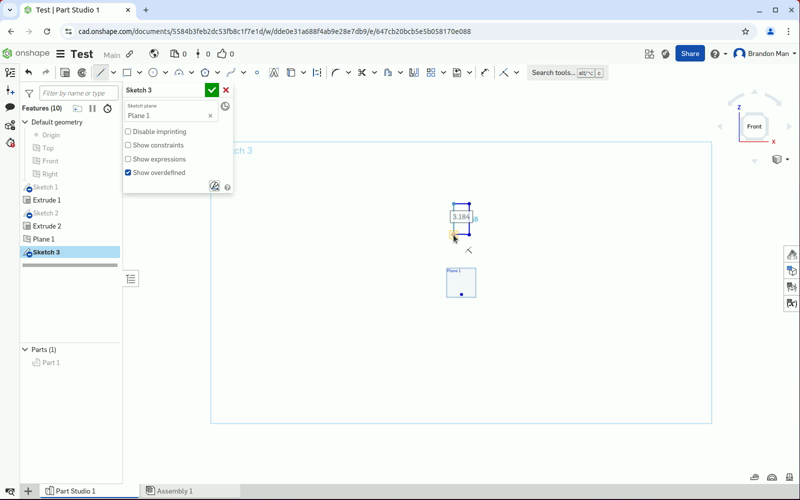
mouse_move(466, 221)
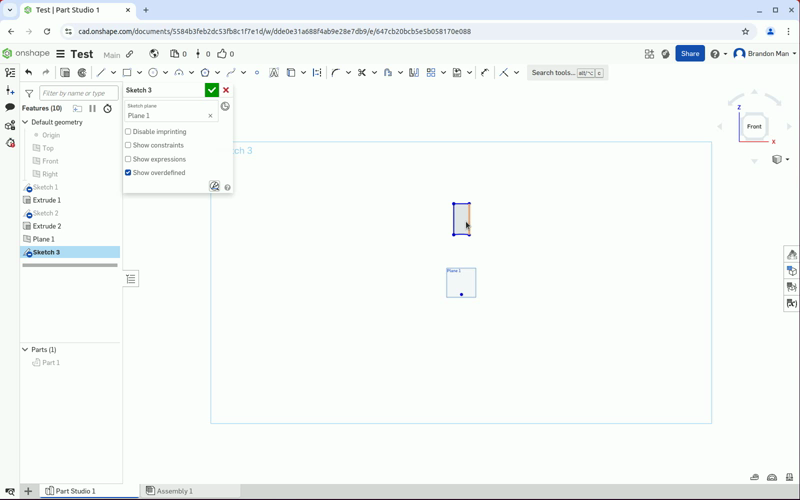
scroll(6)
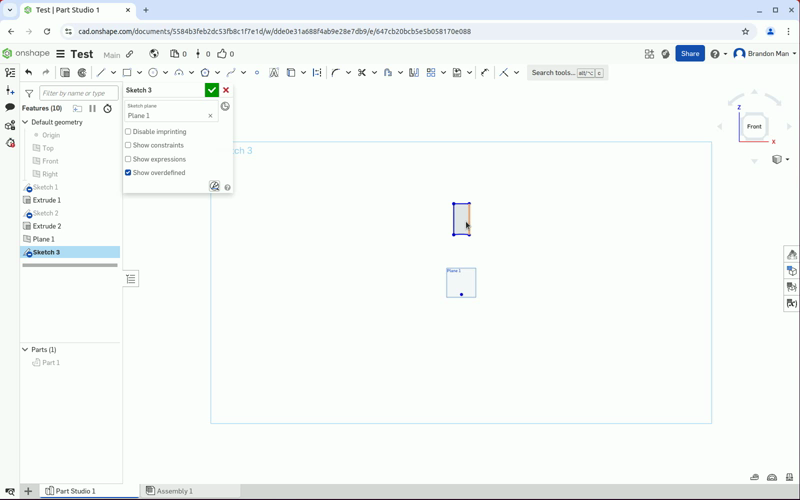
scroll(6)
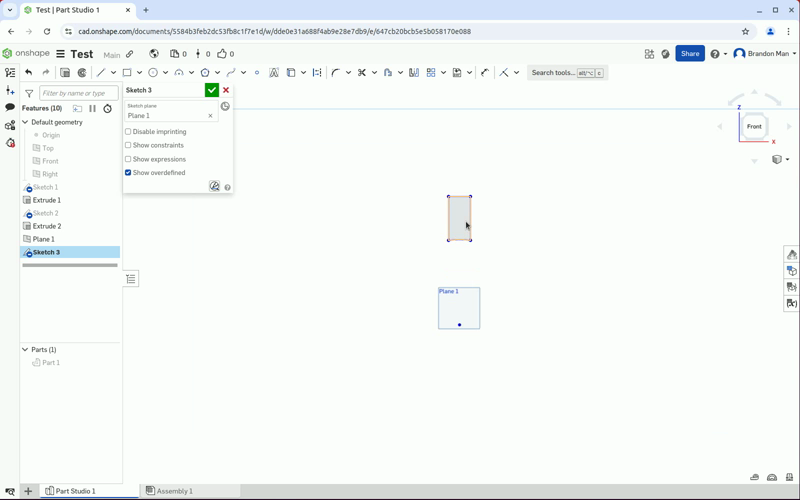
scroll(6)
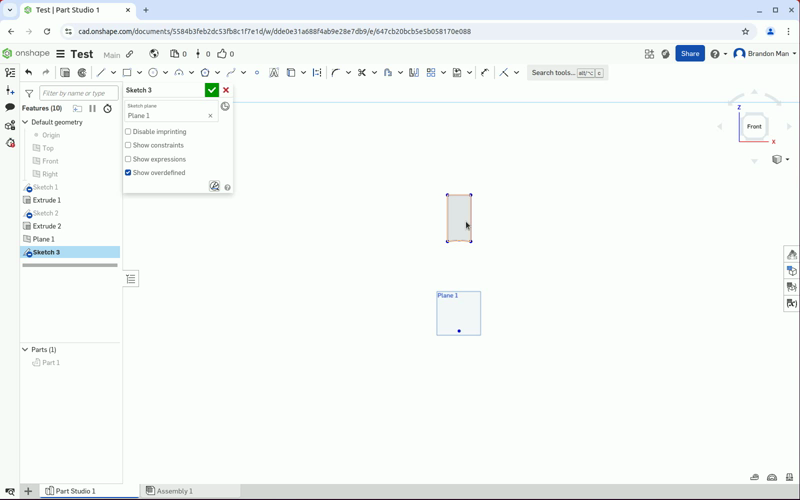
scroll(6)
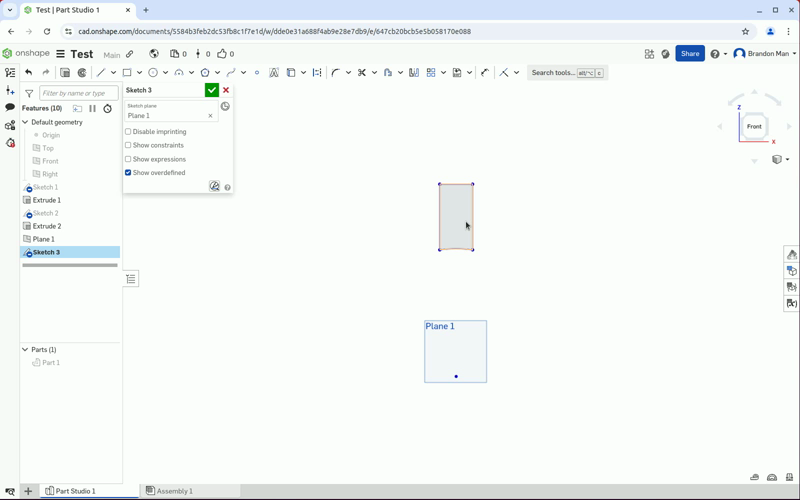
scroll(6)
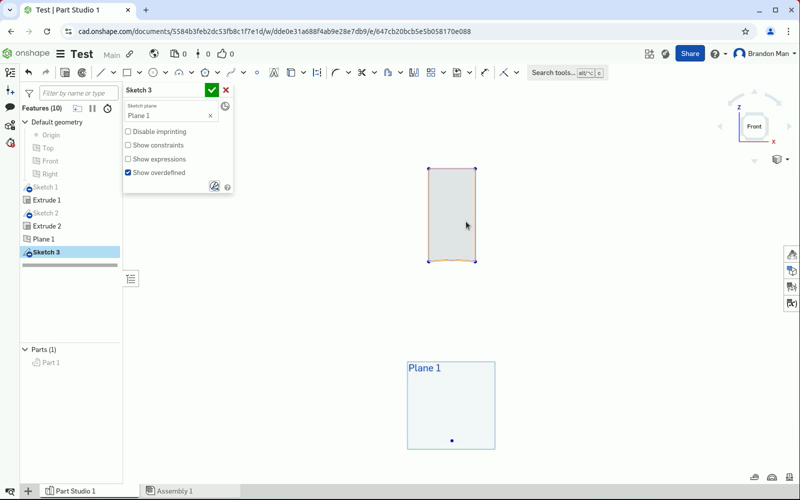
scroll(6)
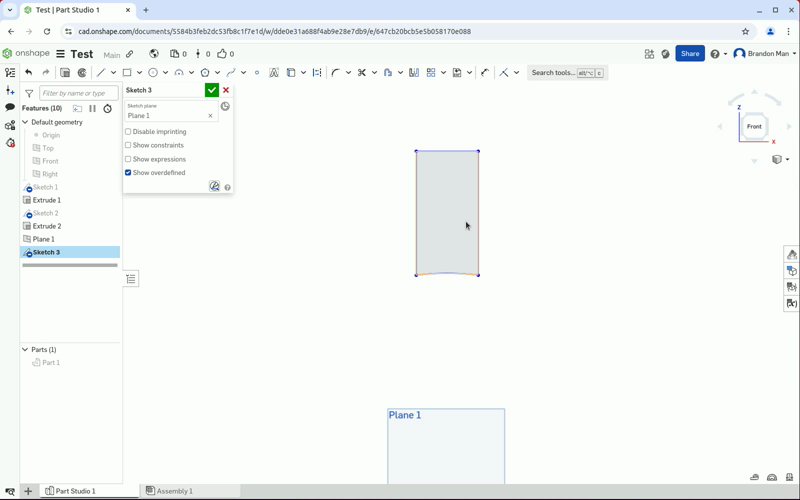
scroll(6)
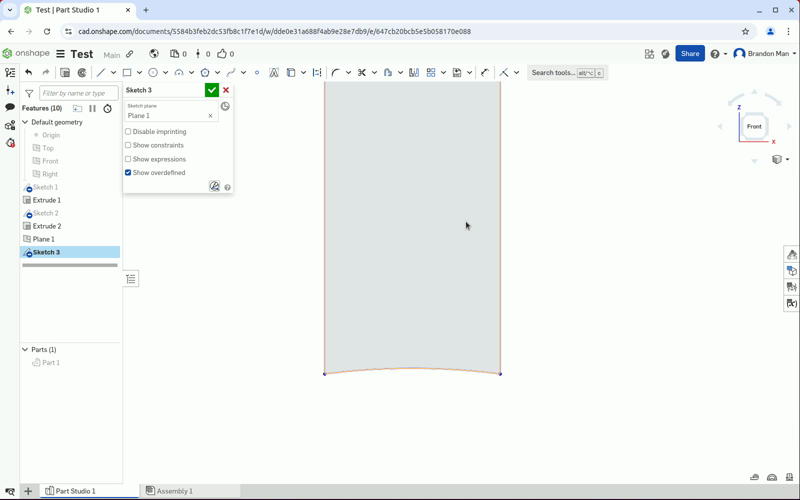
click(466, 221)
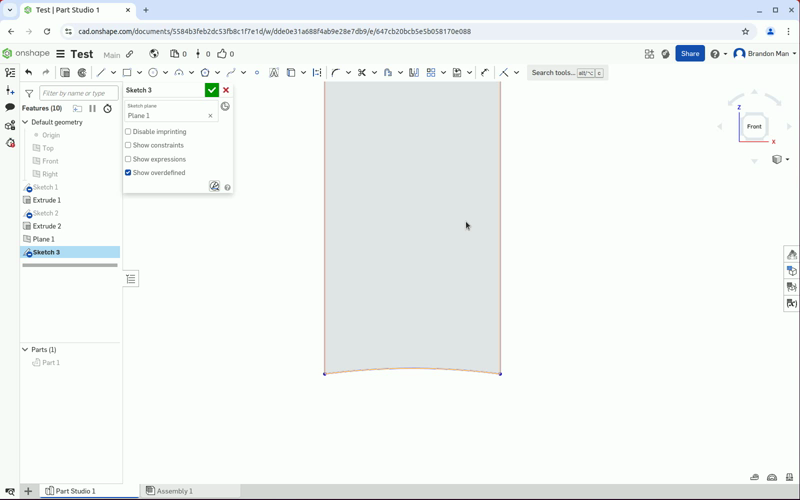
scroll(-6)
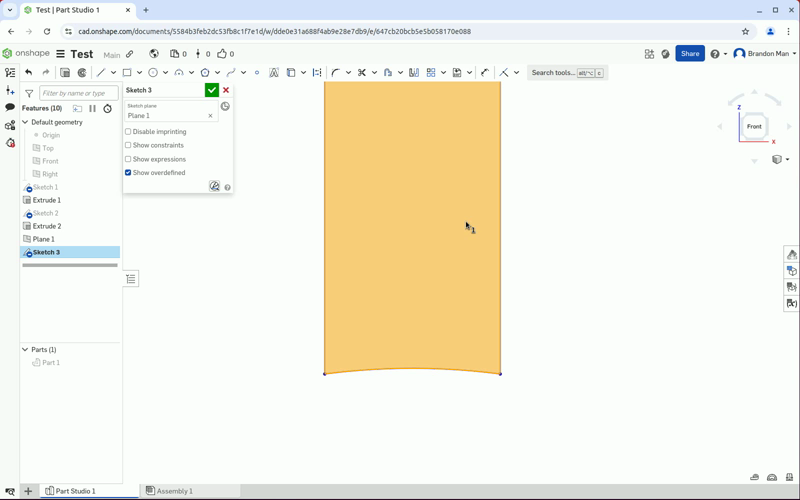
scroll(-6)
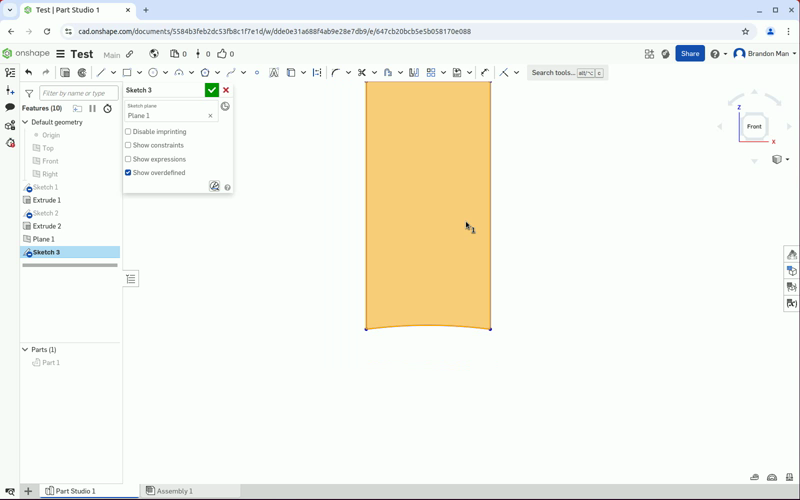
scroll(-6)
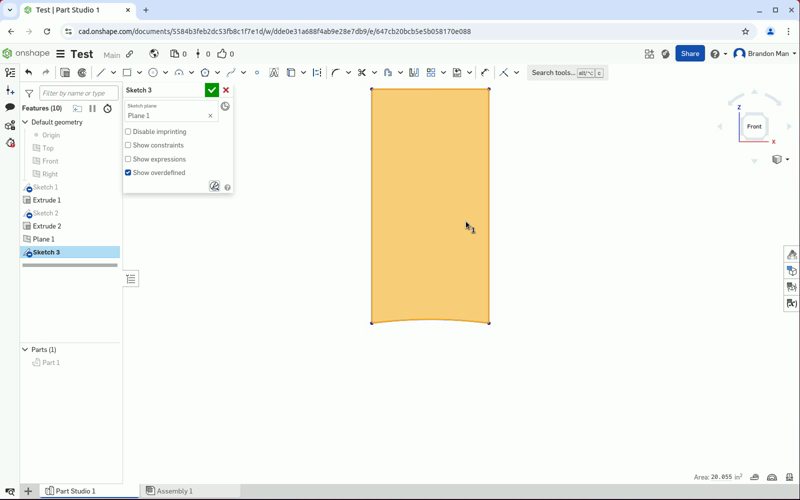
scroll(-6)
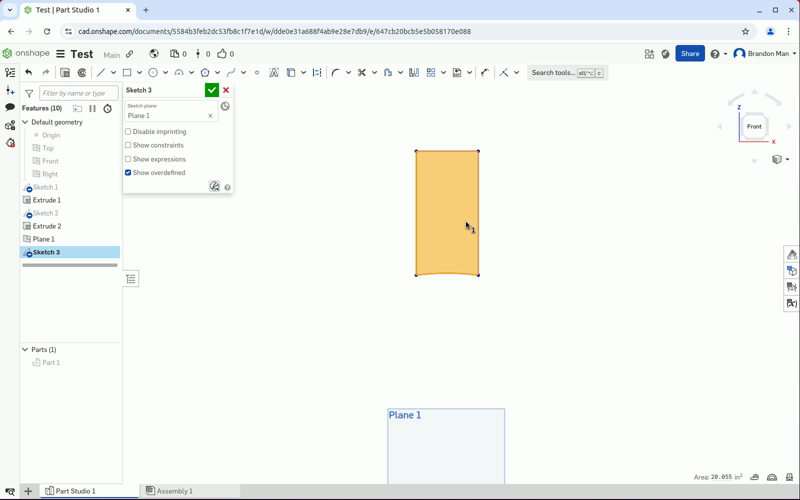
scroll(-6)
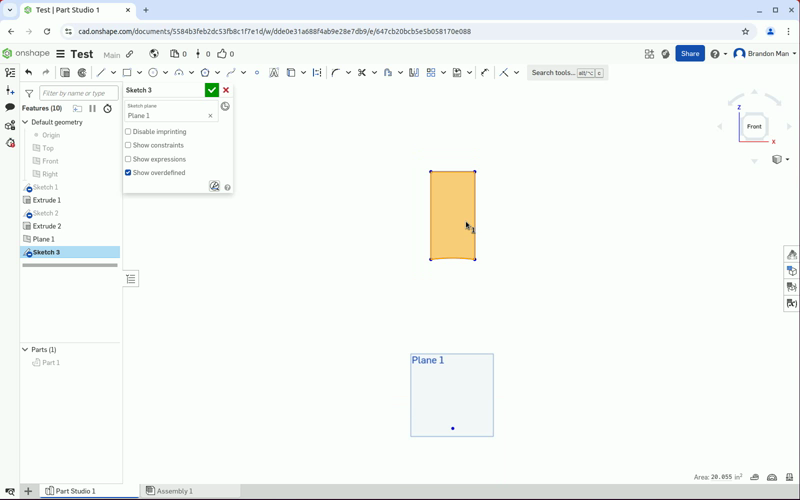
scroll(-6)
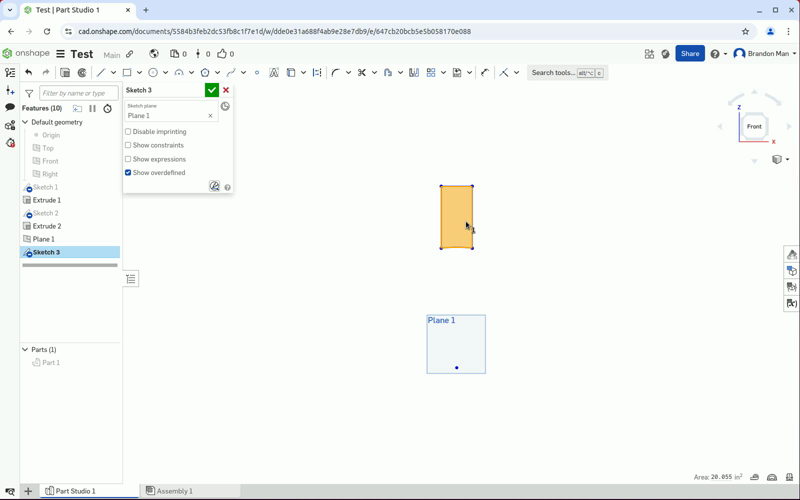
scroll(-6)
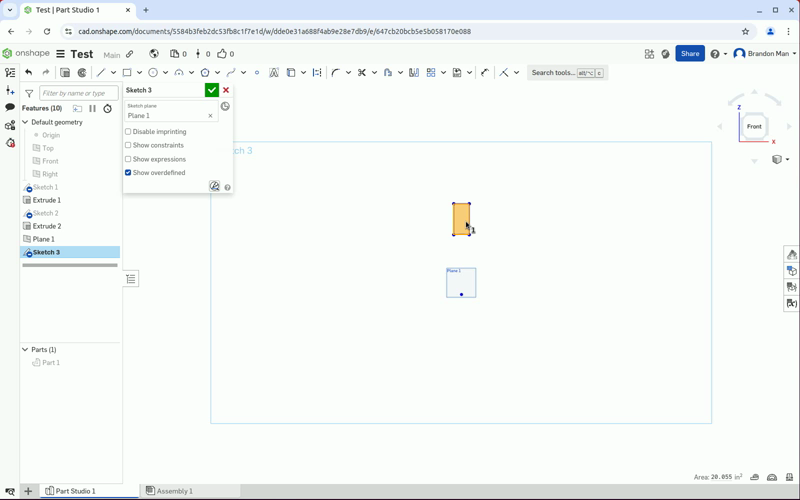
mouse_move(73, 352)
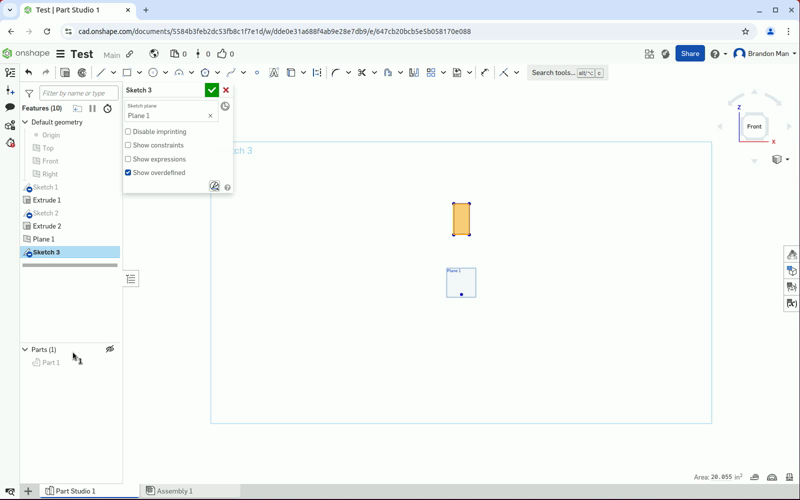
key(shift+y)
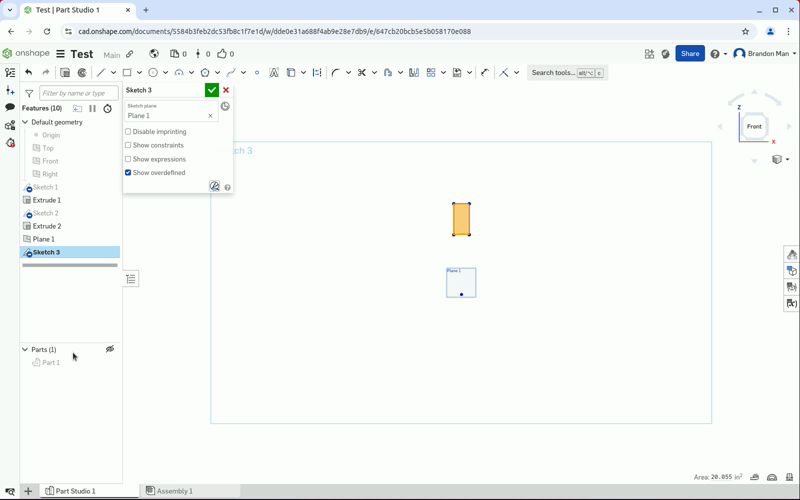
key(shift+e)
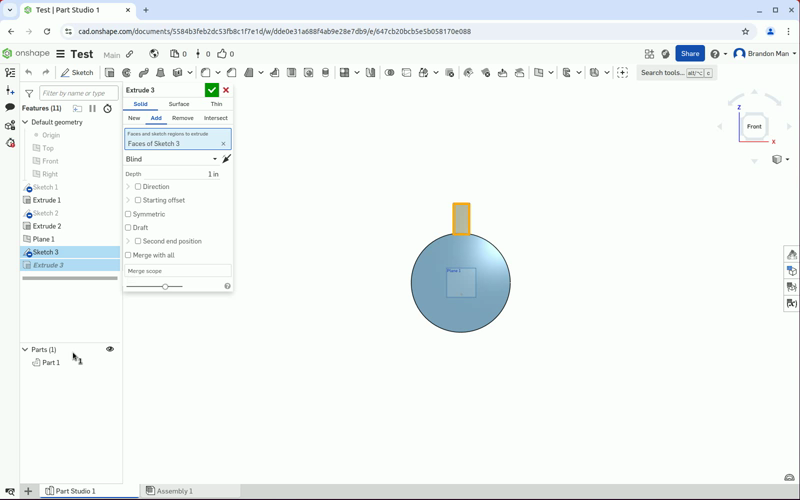
mouse_move(143, 106)
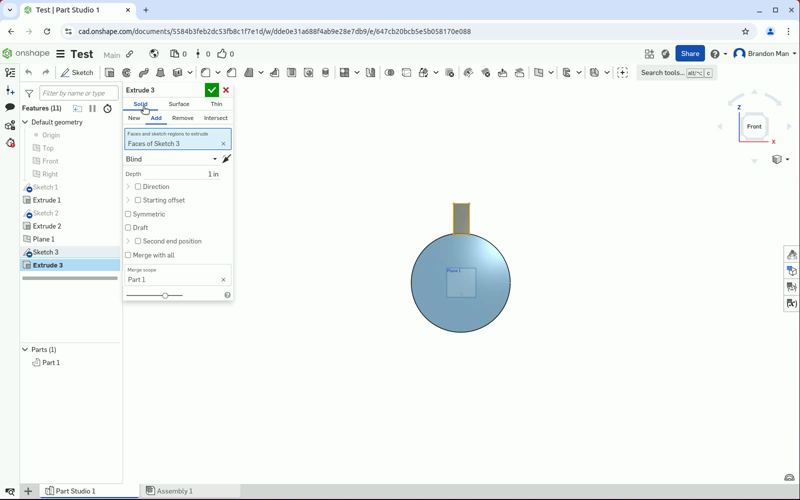
click(143, 106)
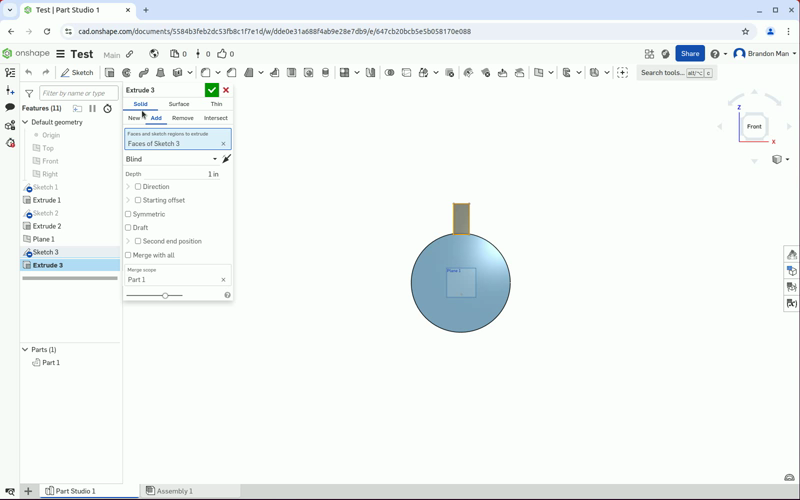
mouse_move(137, 120)
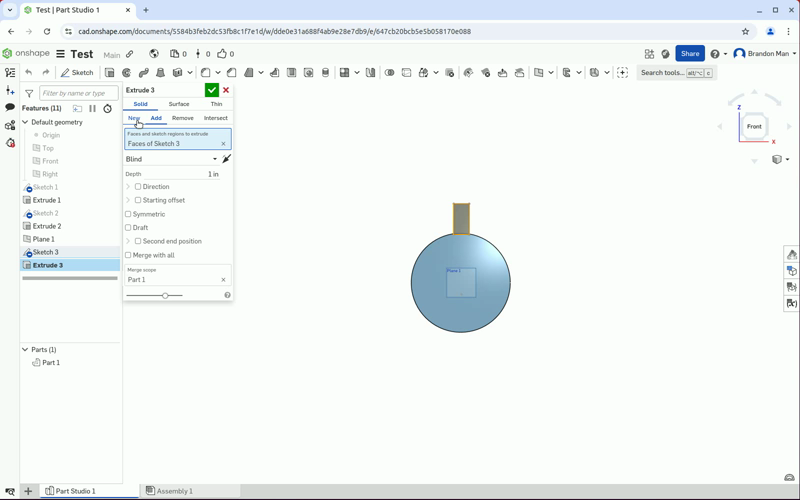
click(137, 120)
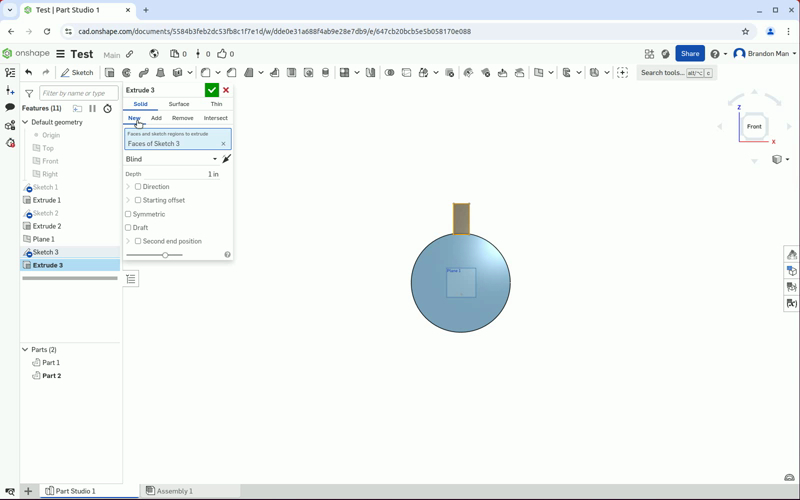
key(tab, 4)
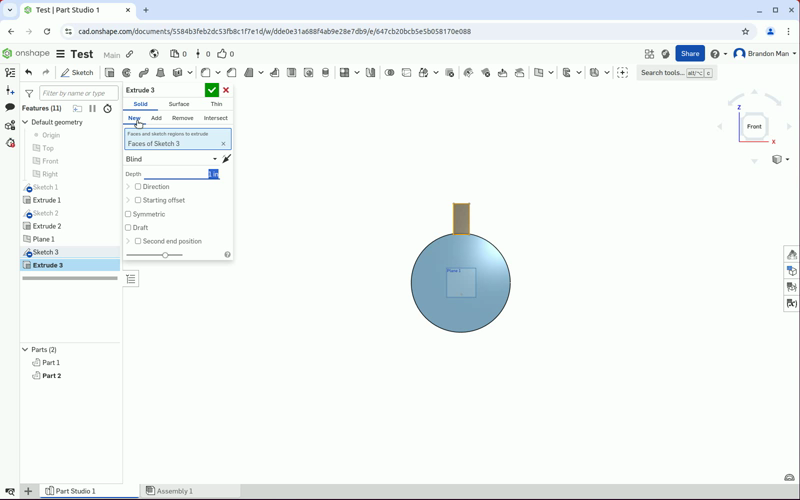
text(-15.405)
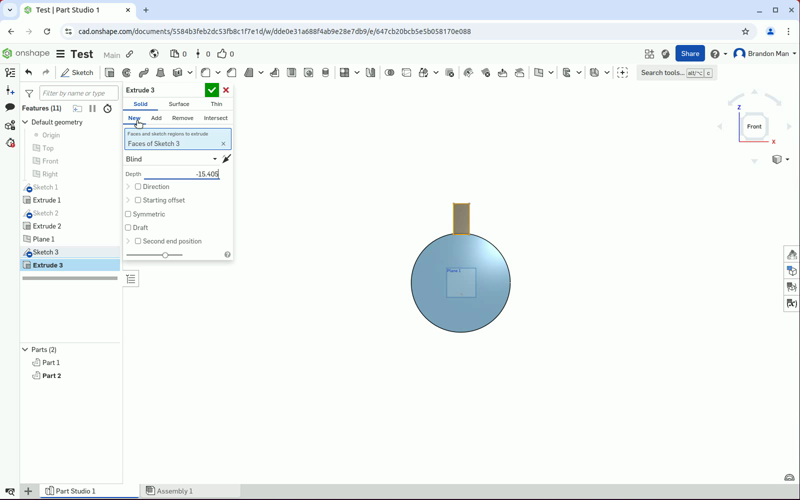
key(enter)
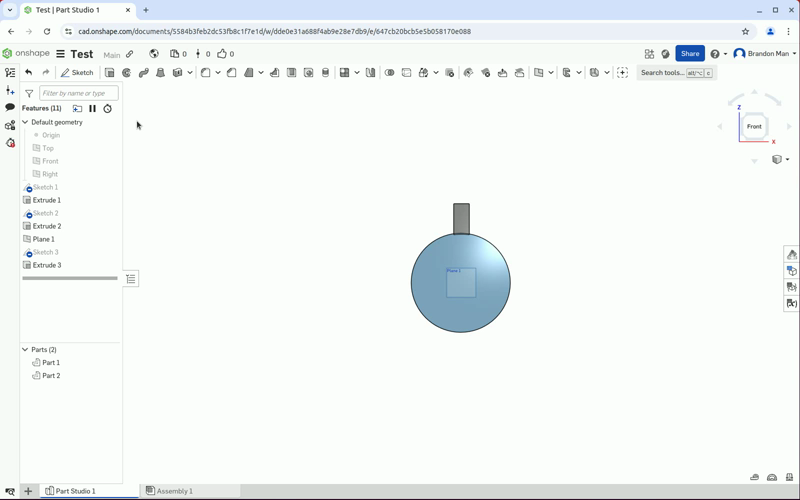
key(shift+h)
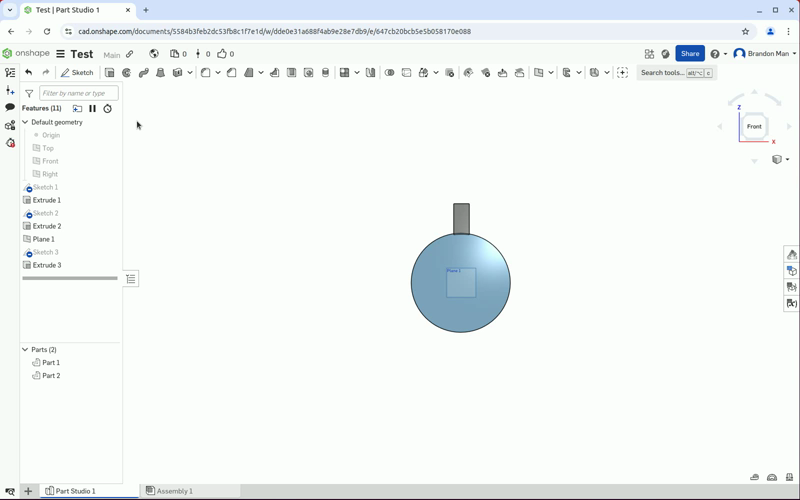
key(shift+h)
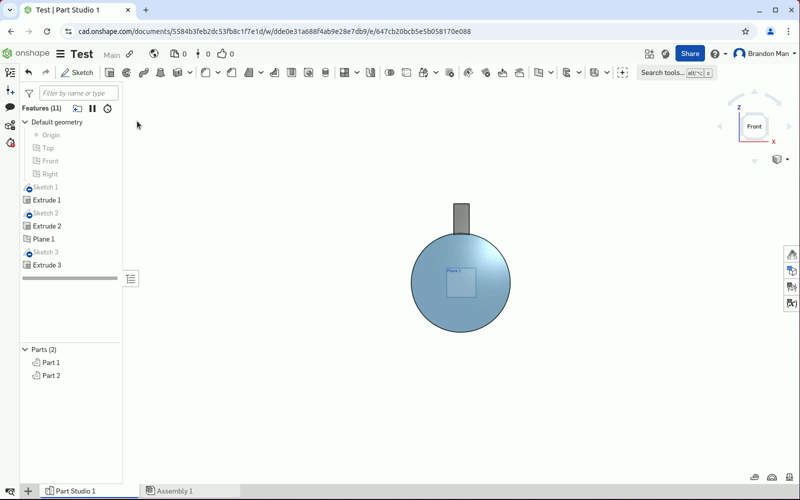
mouse_move(73, 189)
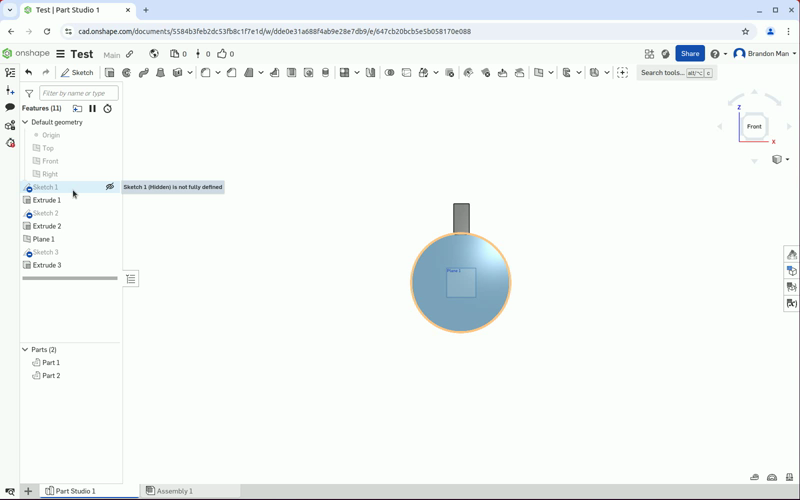
click(73, 189)
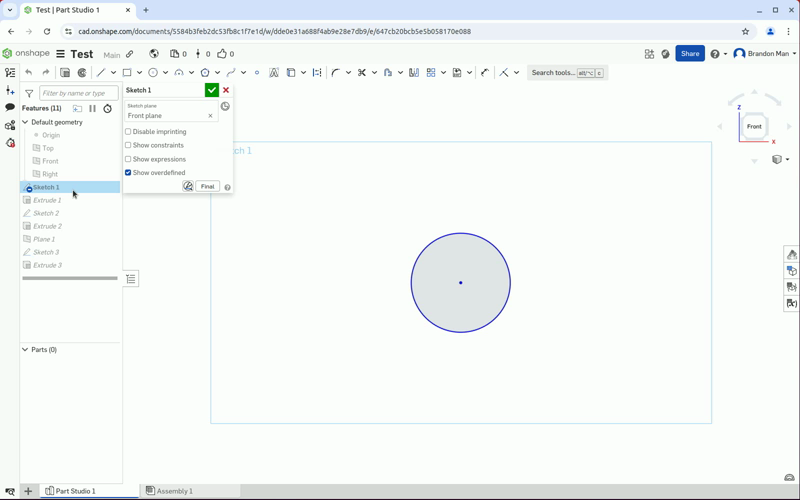
mouse_move(229, 92)
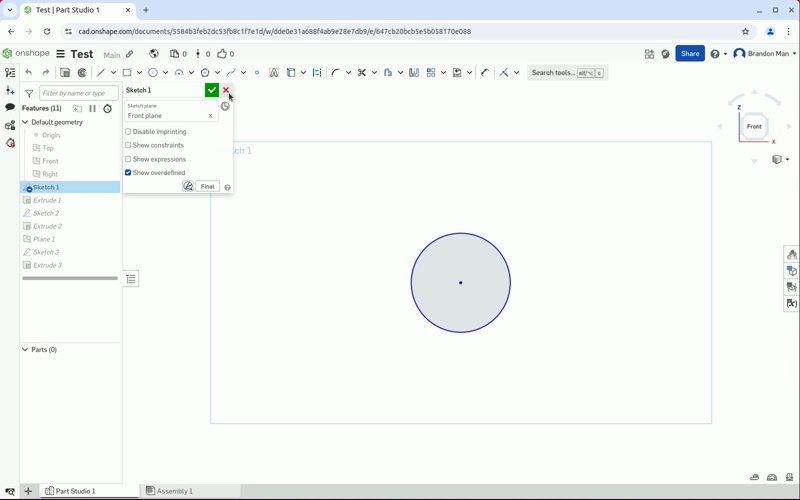
click(229, 92)
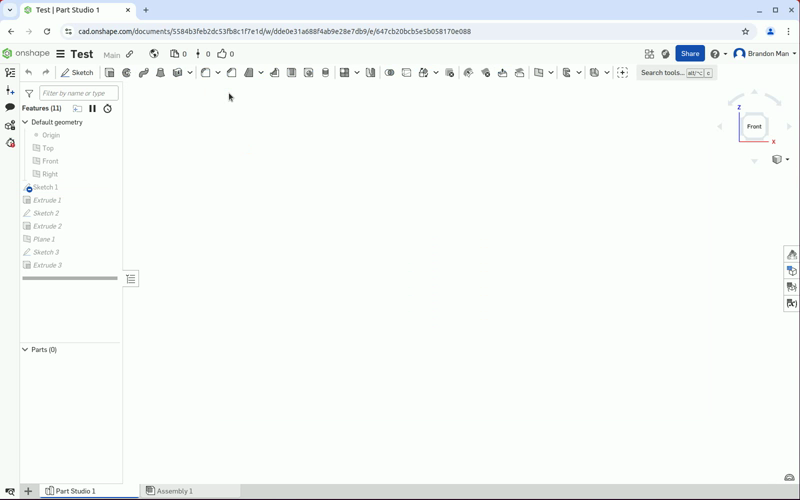
key(shift+s)
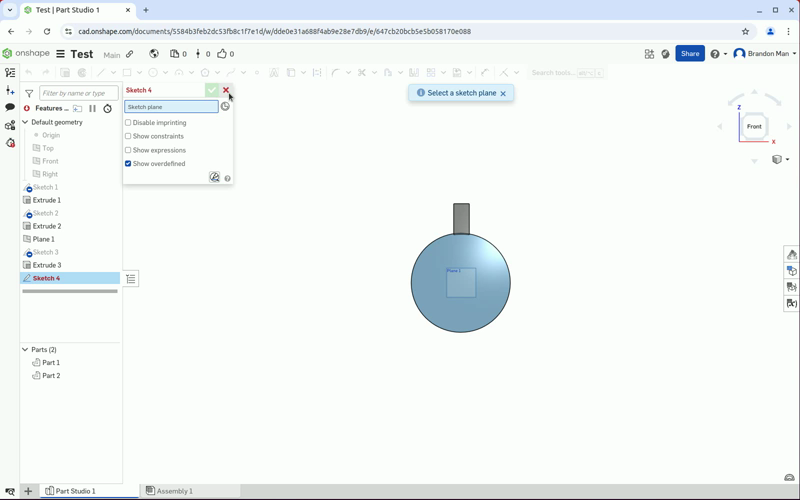
mouse_move(73, 241)
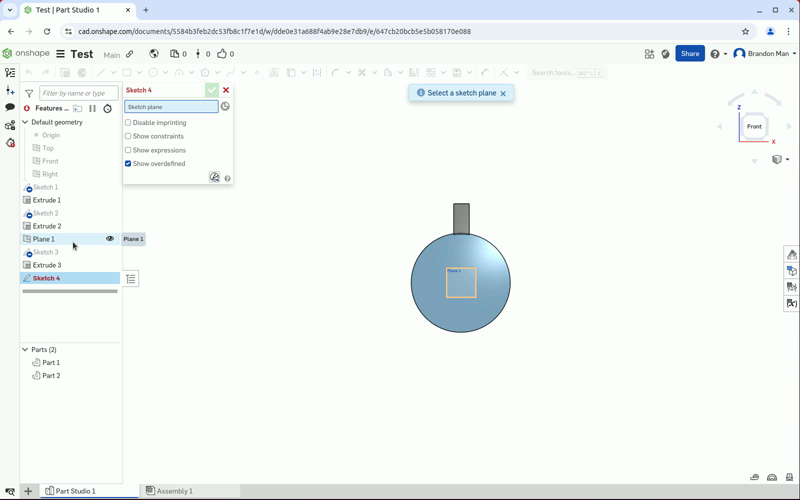
click(73, 241)
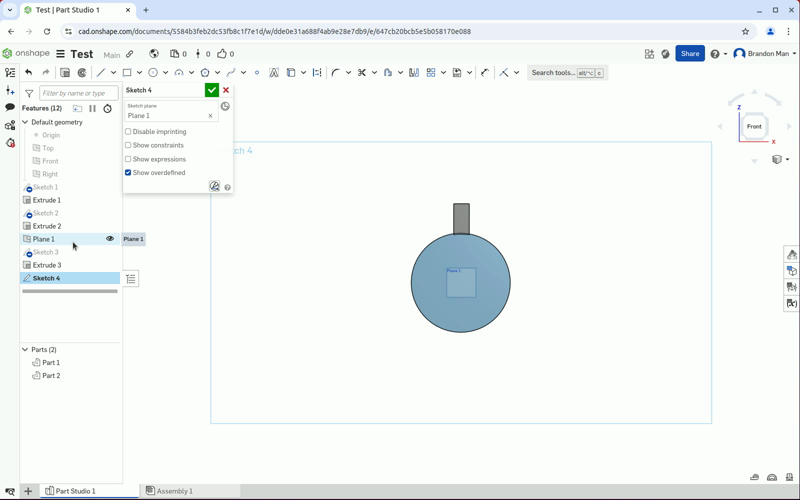
mouse_move(73, 352)
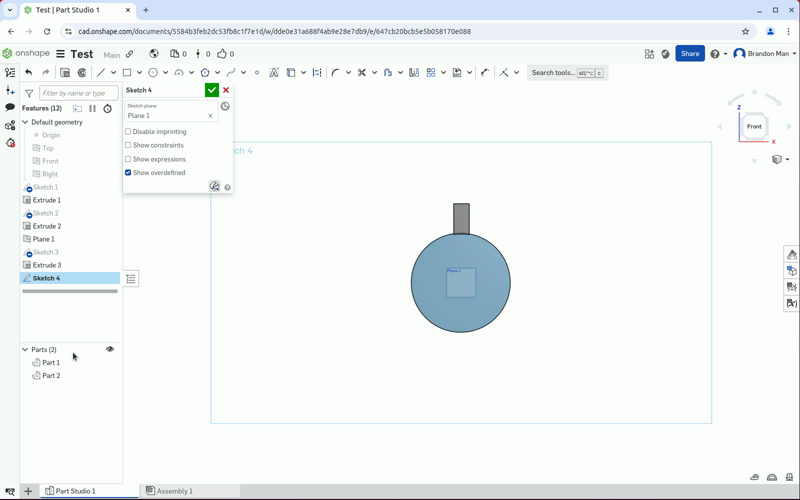
key(y)
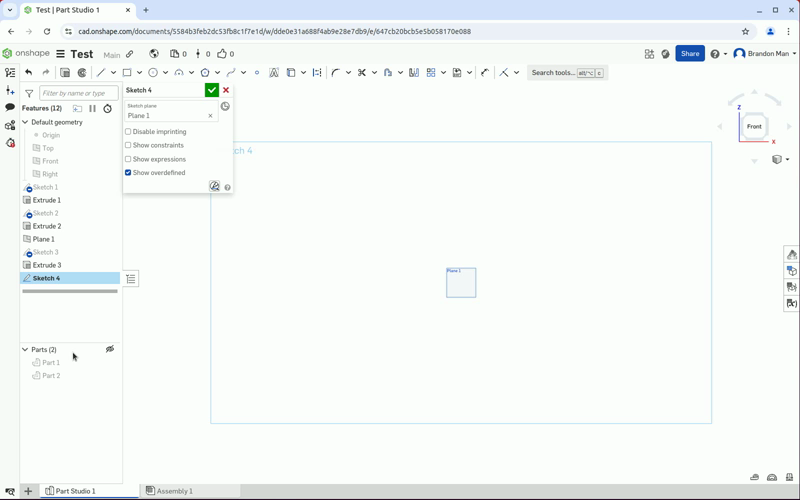
key(l)
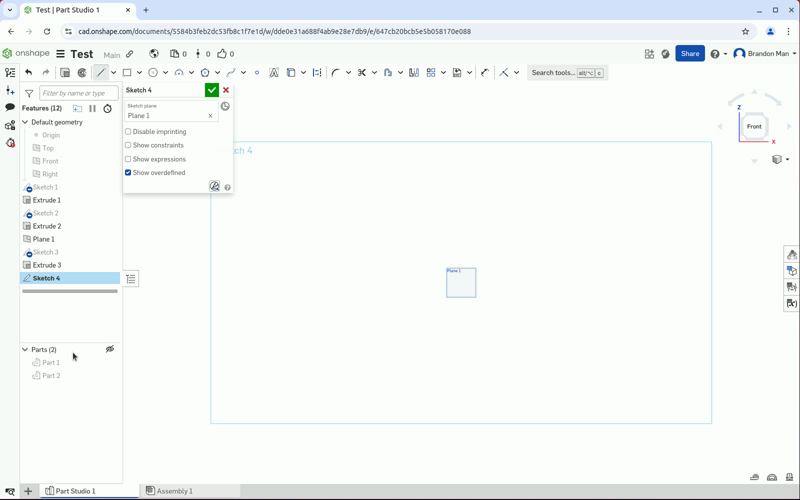
key_down(shift)
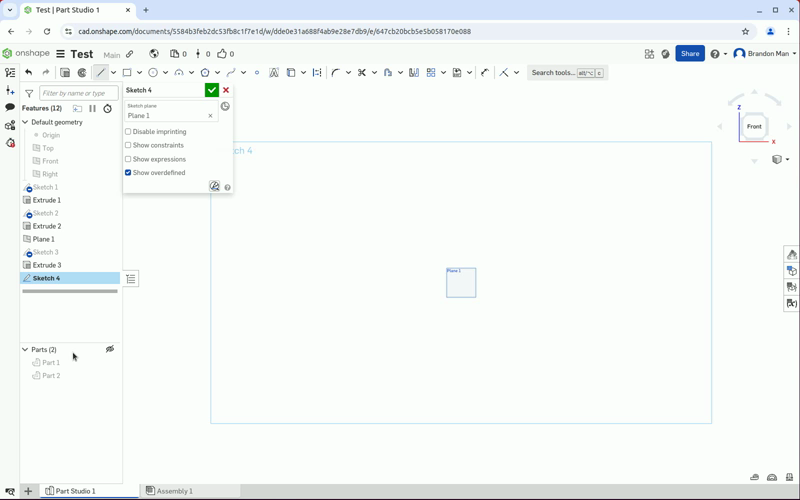
mouse_move(453, 234)
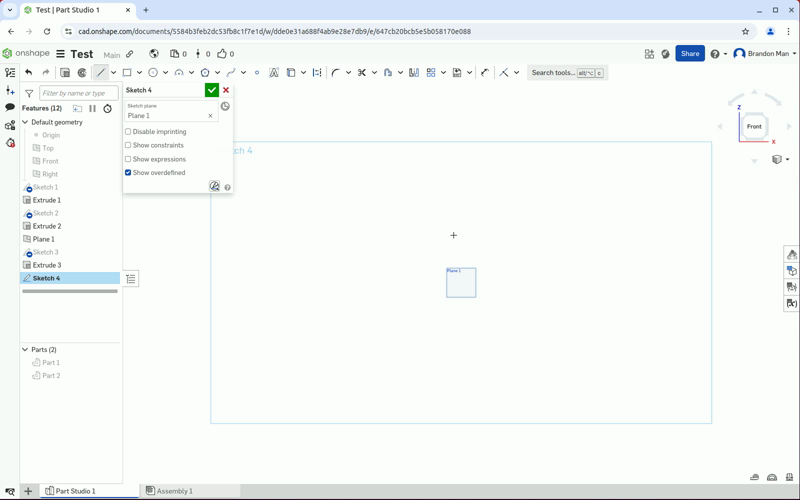
click(453, 234)
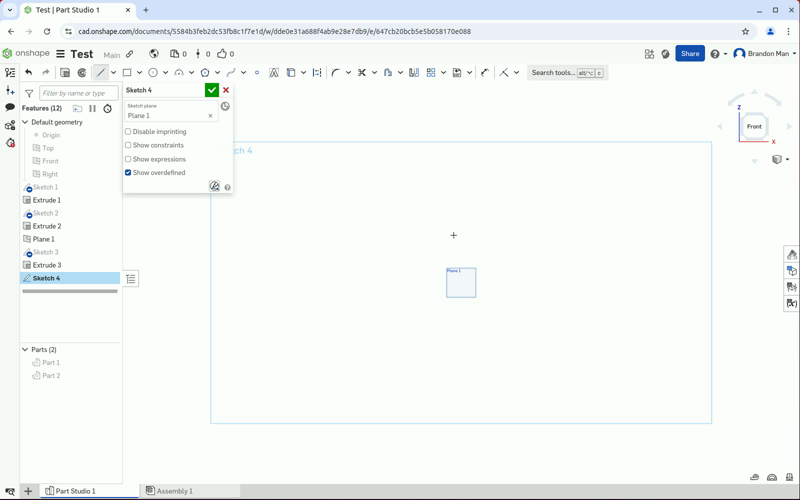
key_up(shift)
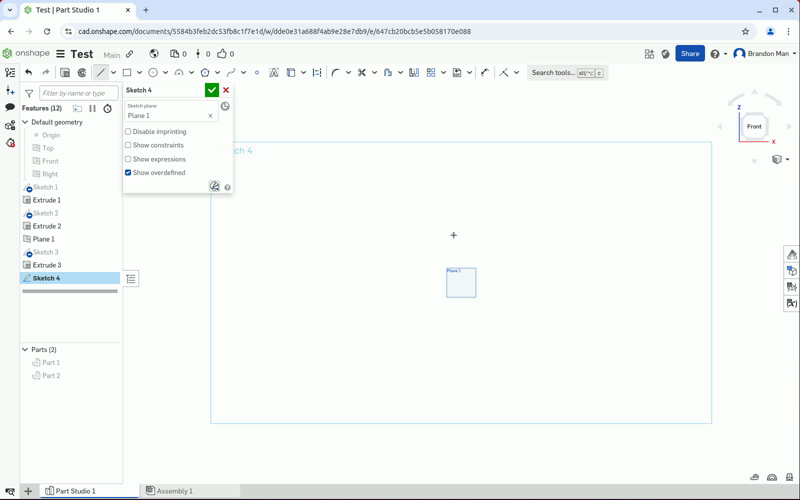
key_down(shift)
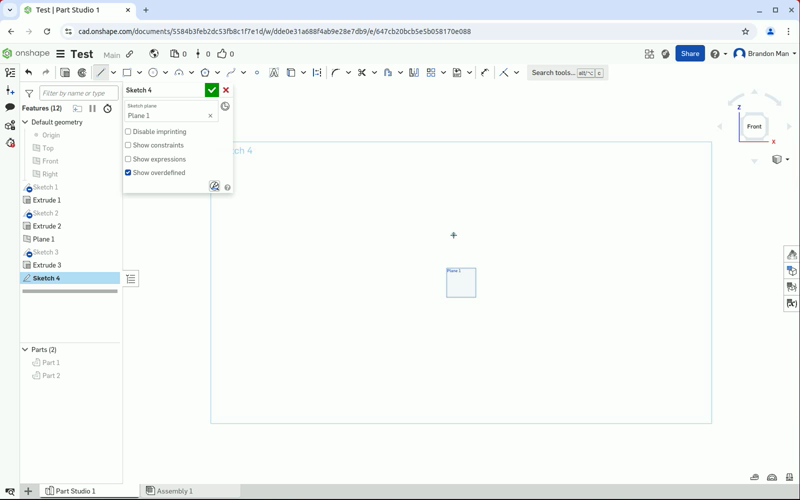
mouse_move(483, 234)
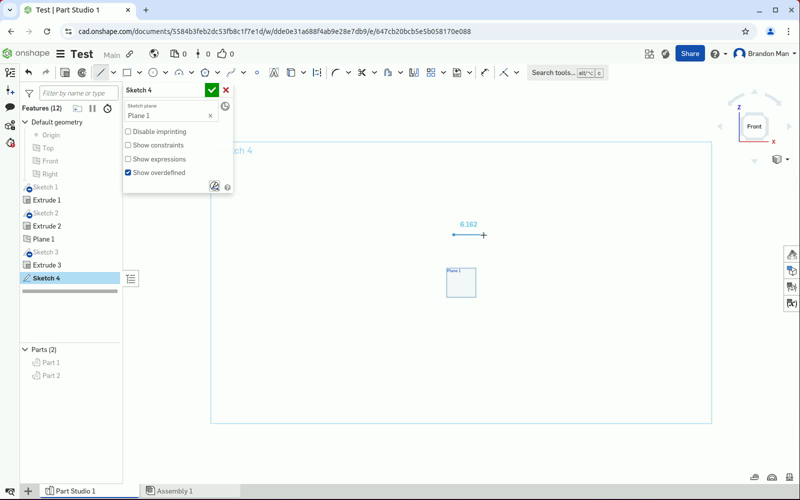
mouse_move(470, 234)
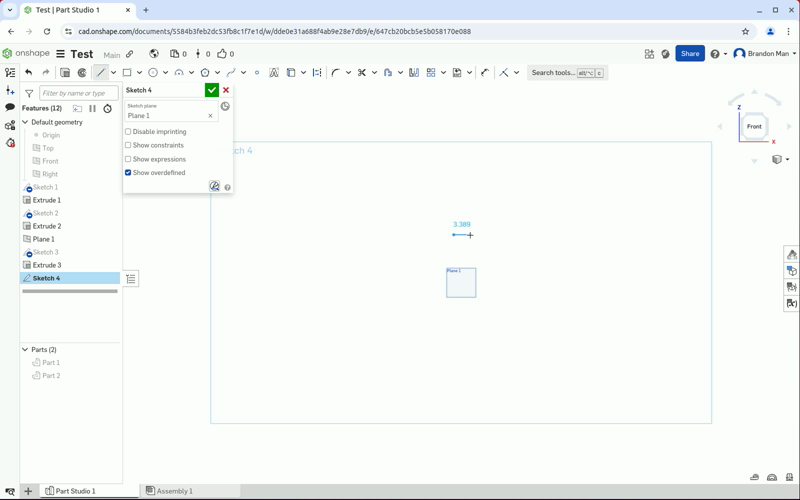
click(470, 234)
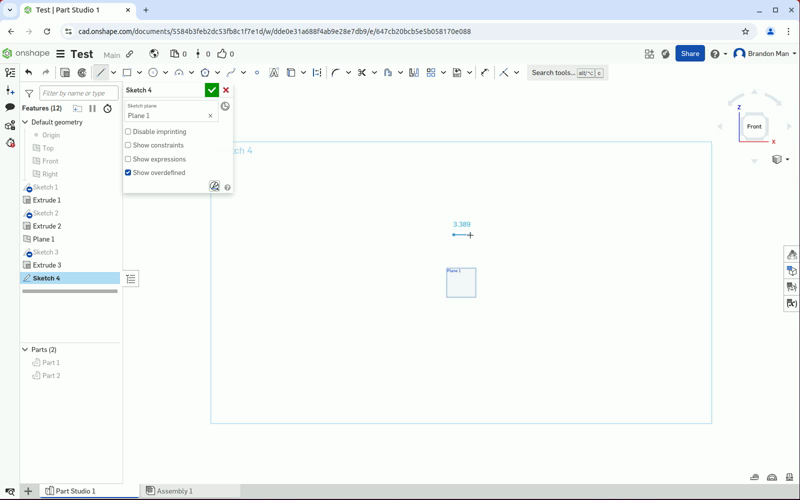
key_up(shift)
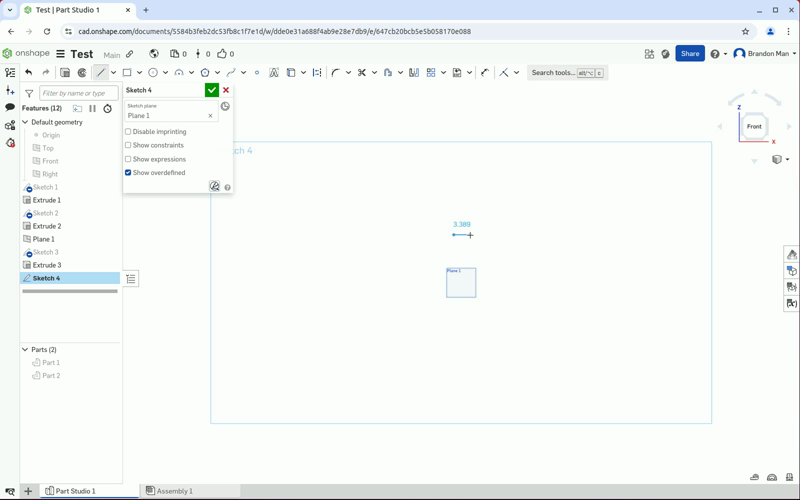
key(esc)
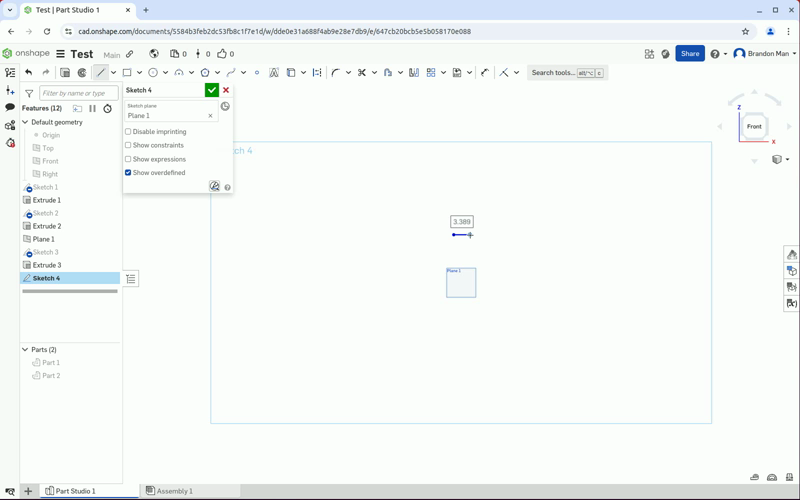
key(a)
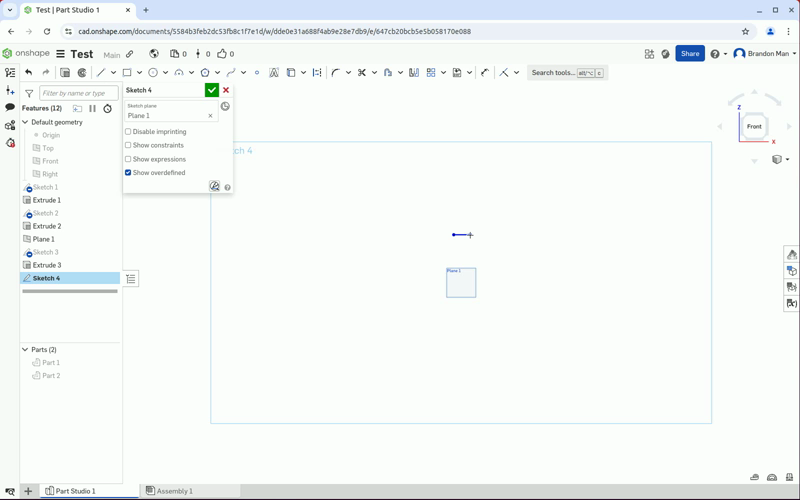
mouse_move(470, 234)
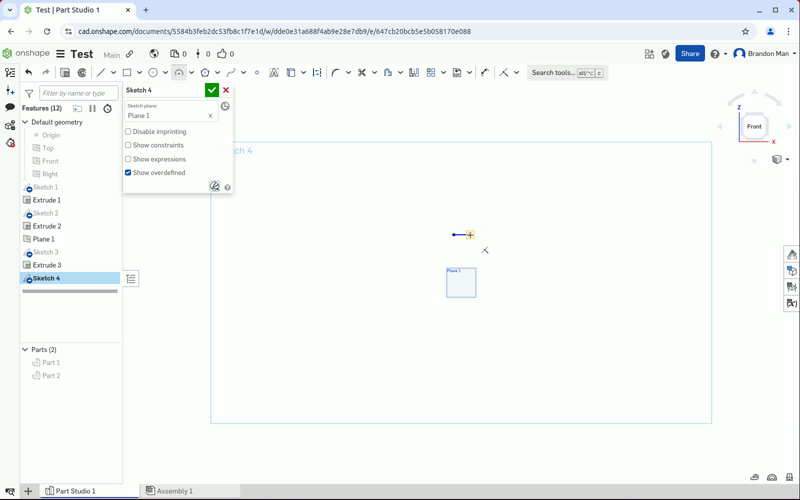
click(470, 234)
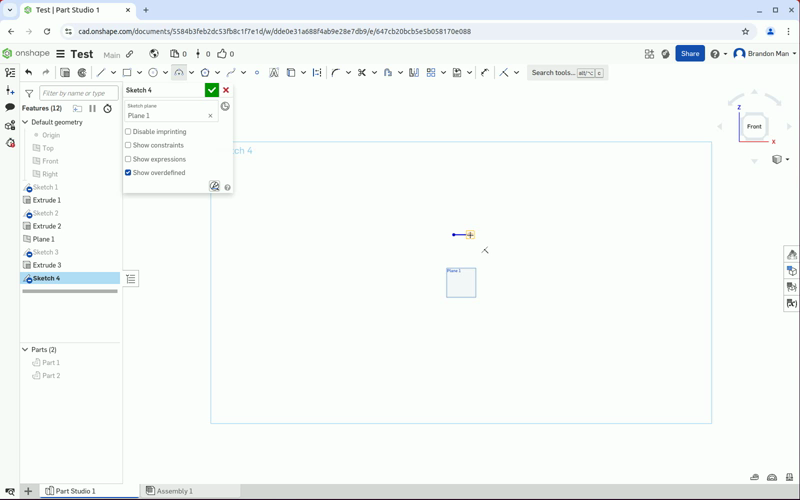
mouse_move(453, 234)
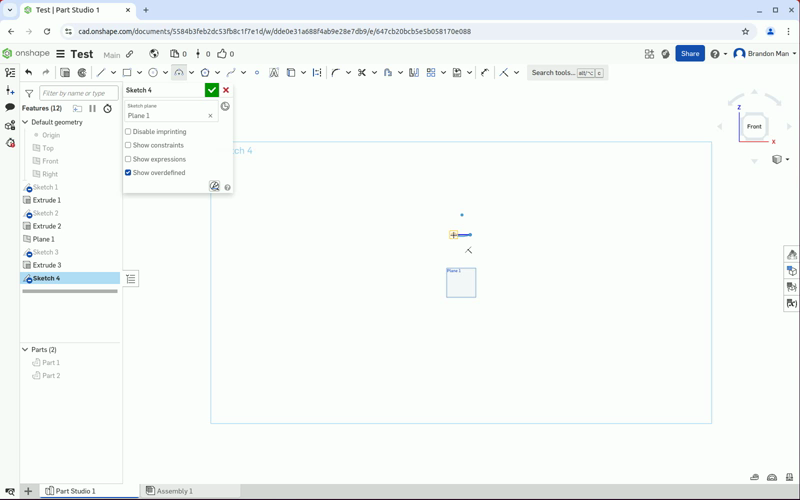
click(453, 234)
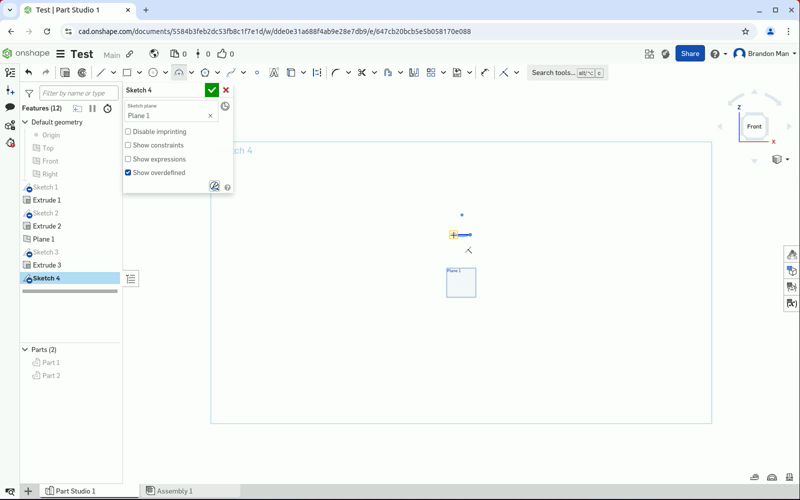
key_down(shift)
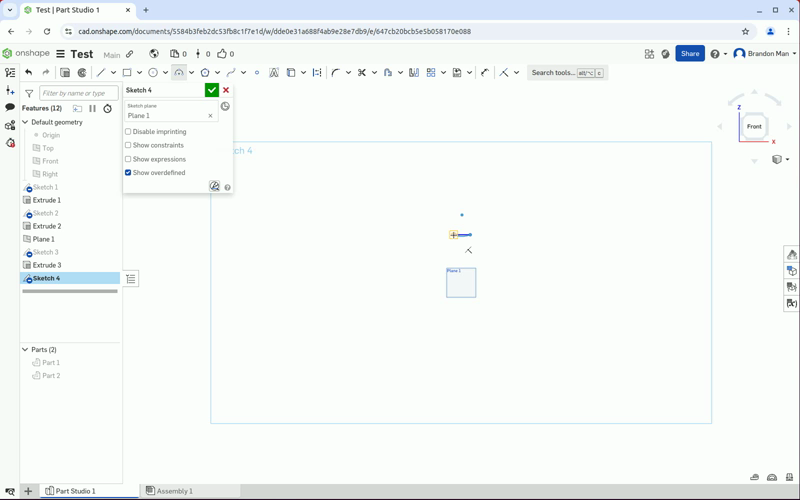
mouse_move(461, 234)
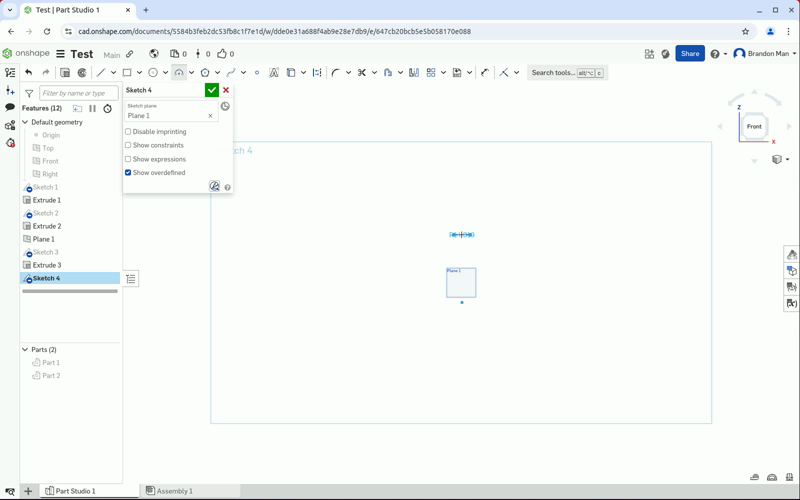
click(461, 234)
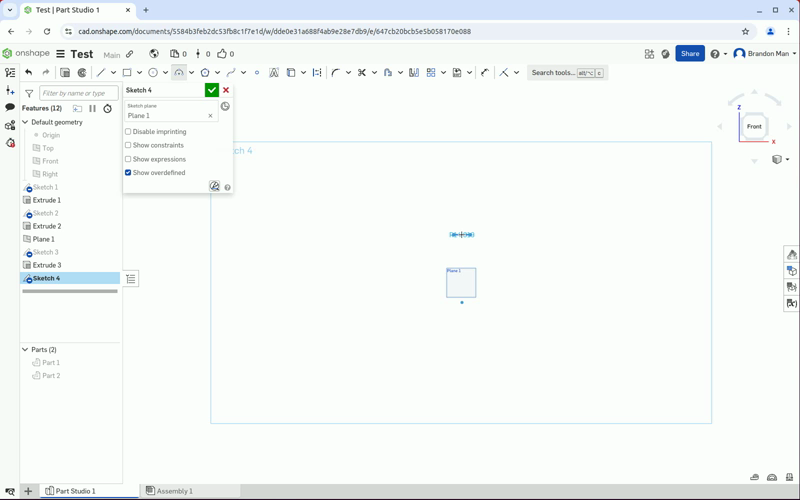
key_up(shift)
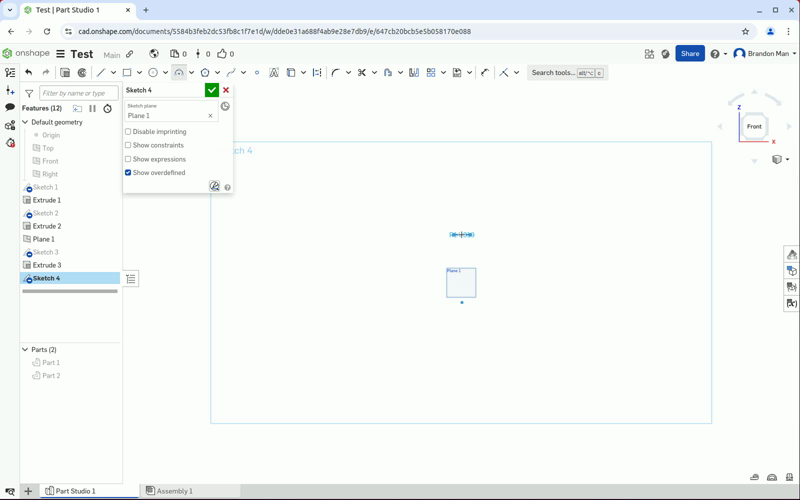
key(esc)
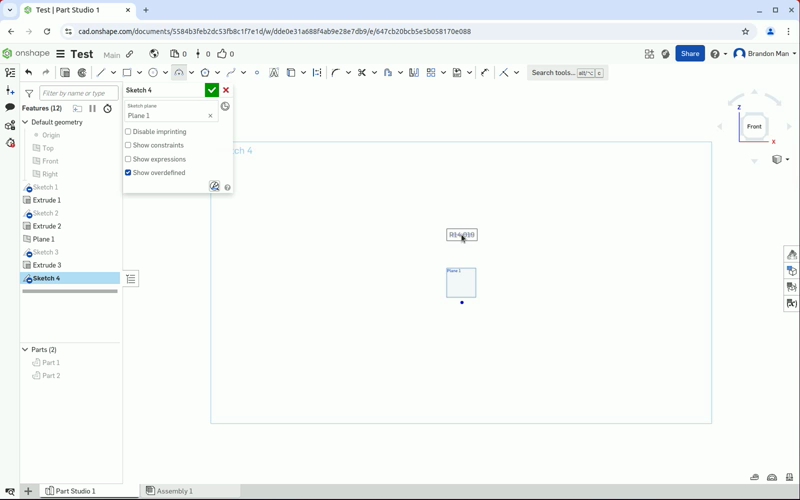
mouse_move(465, 234)
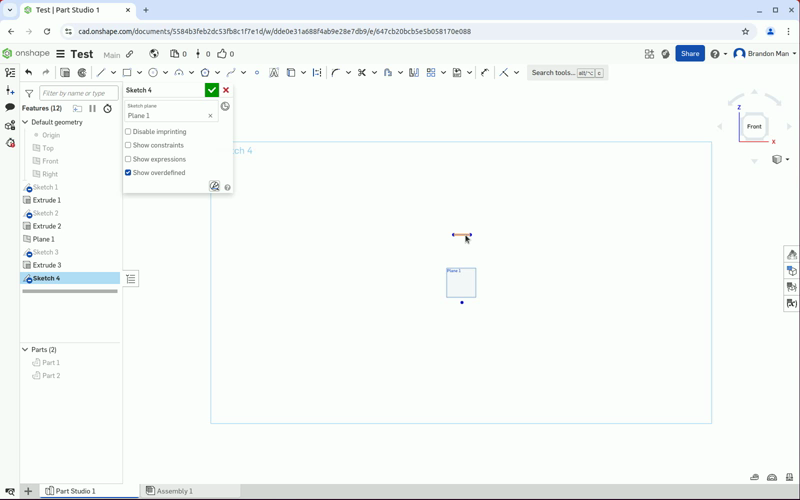
scroll(6)
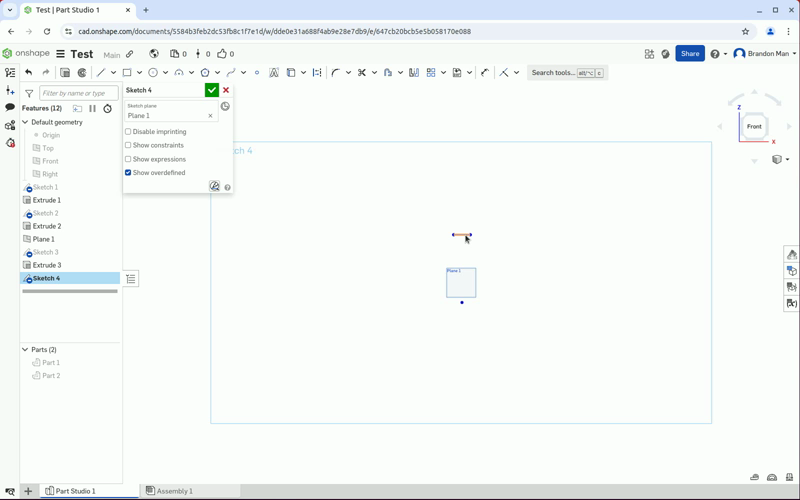
scroll(6)
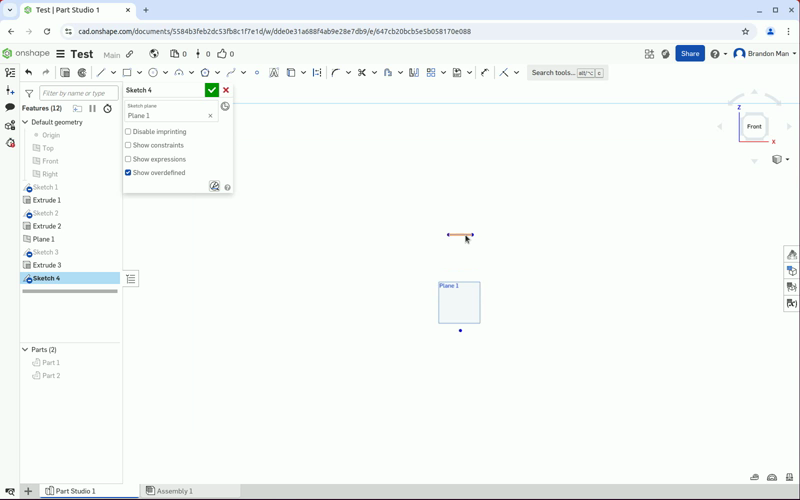
scroll(6)
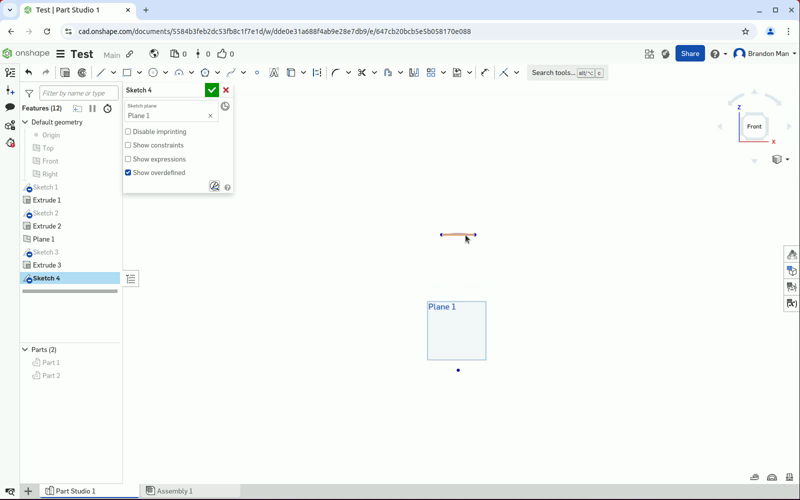
scroll(6)
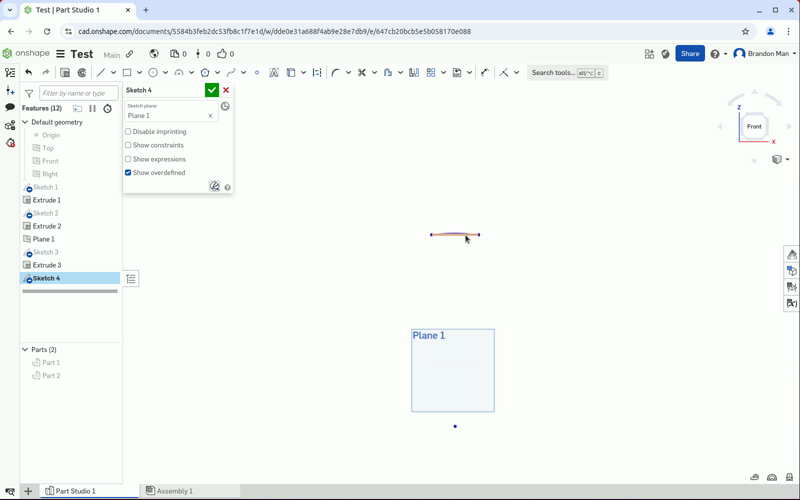
scroll(6)
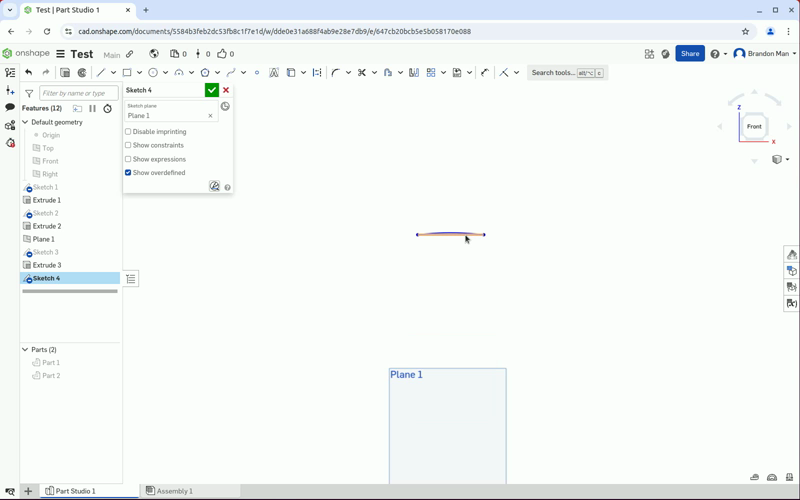
scroll(6)
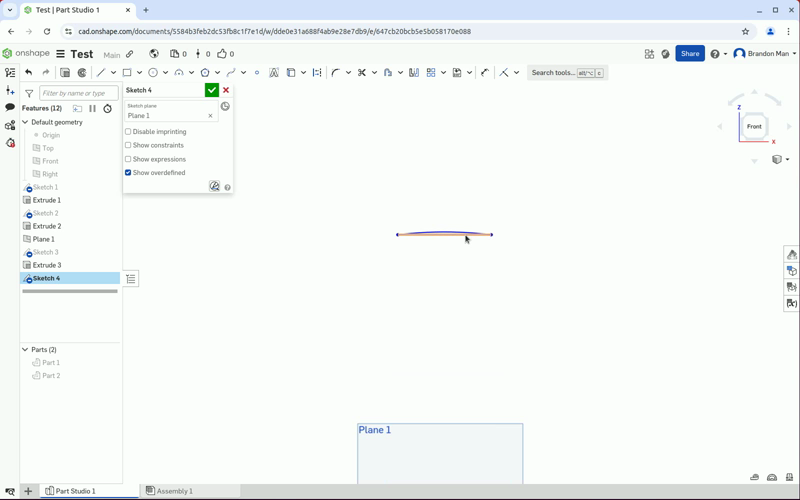
scroll(6)
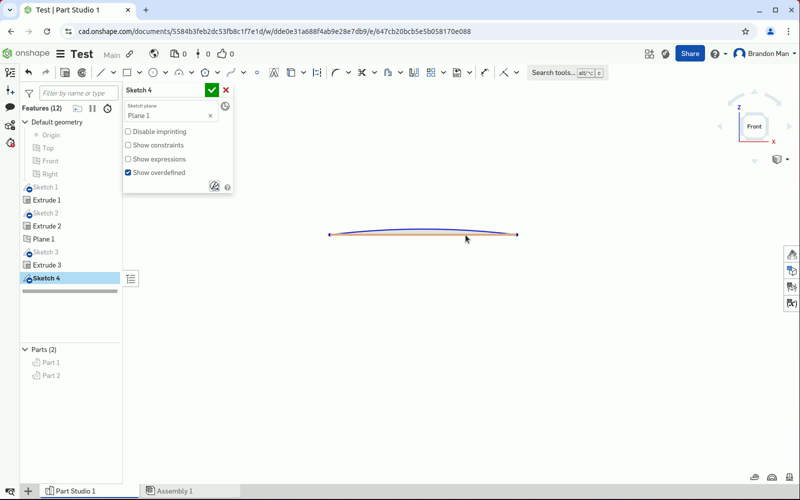
click(465, 234)
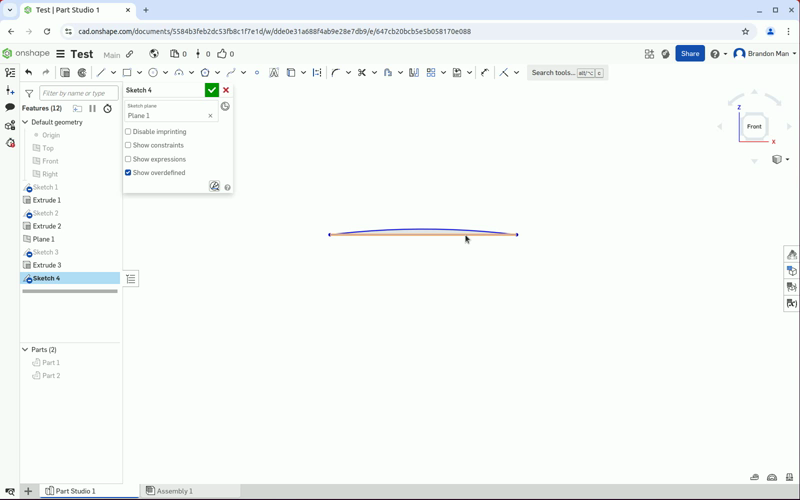
scroll(-6)
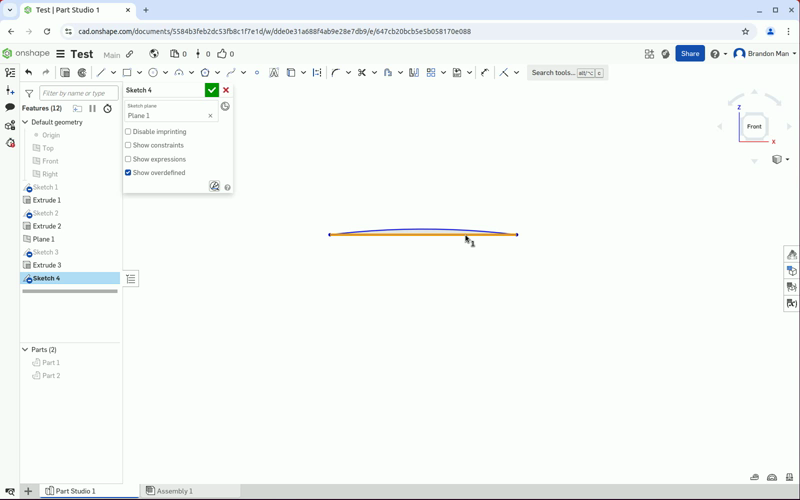
scroll(-6)
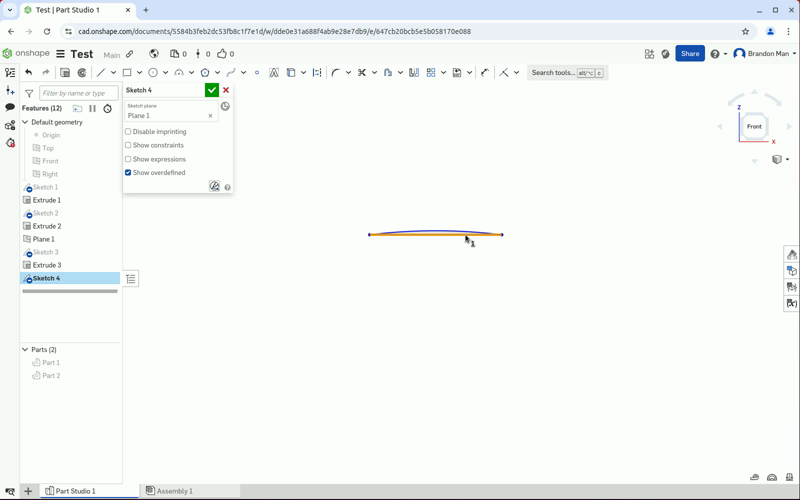
scroll(-6)
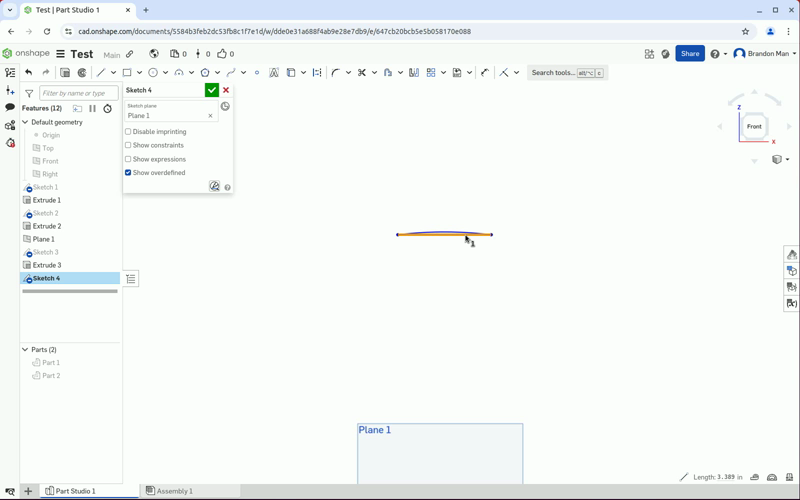
scroll(-6)
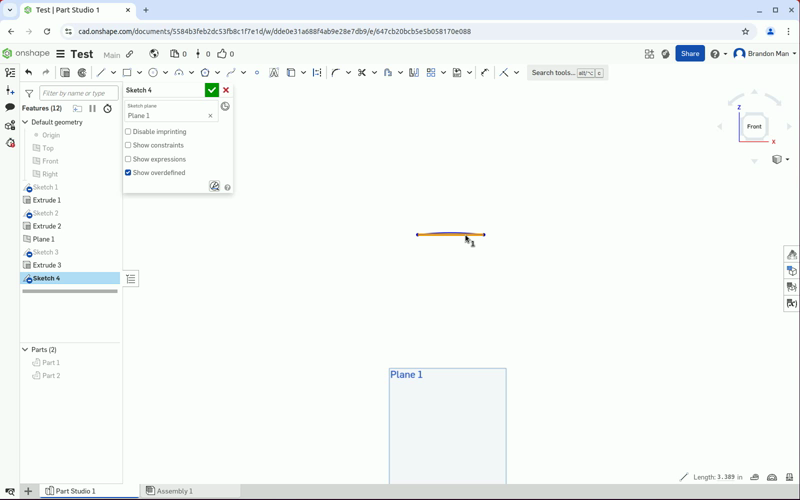
scroll(-6)
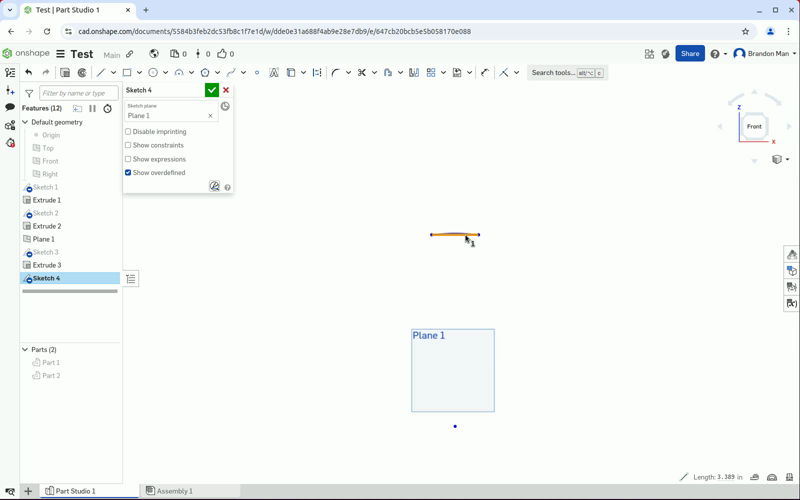
scroll(-6)
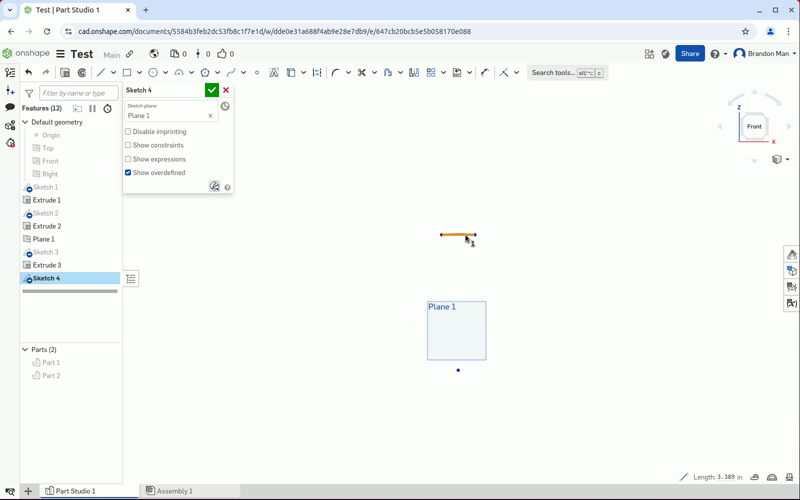
scroll(-6)
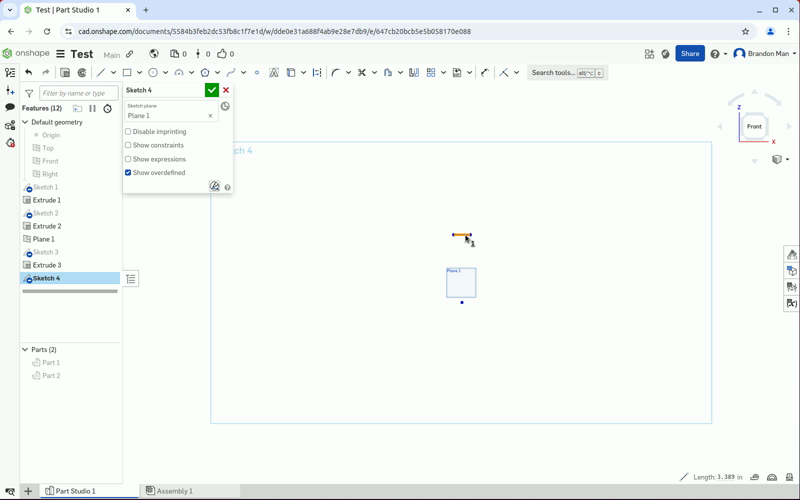
mouse_move(73, 352)
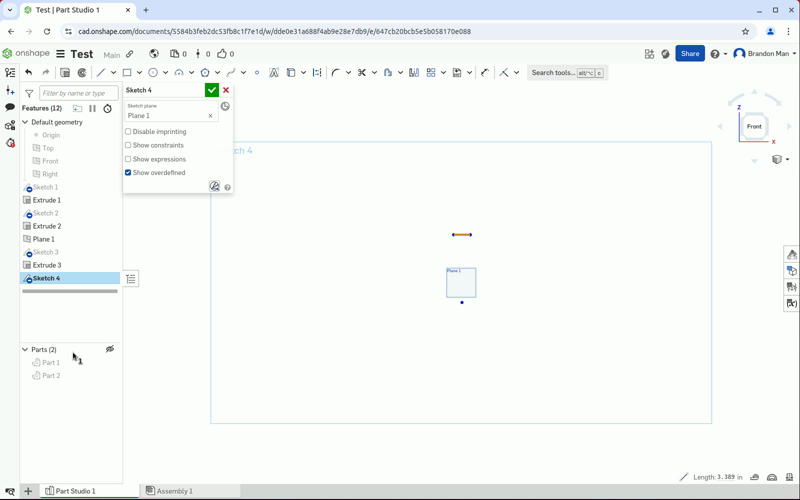
key(shift+y)
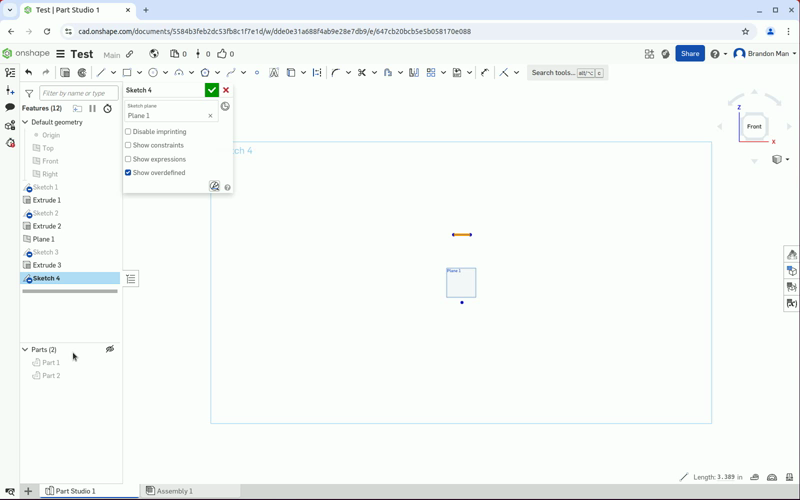
key(shift+e)
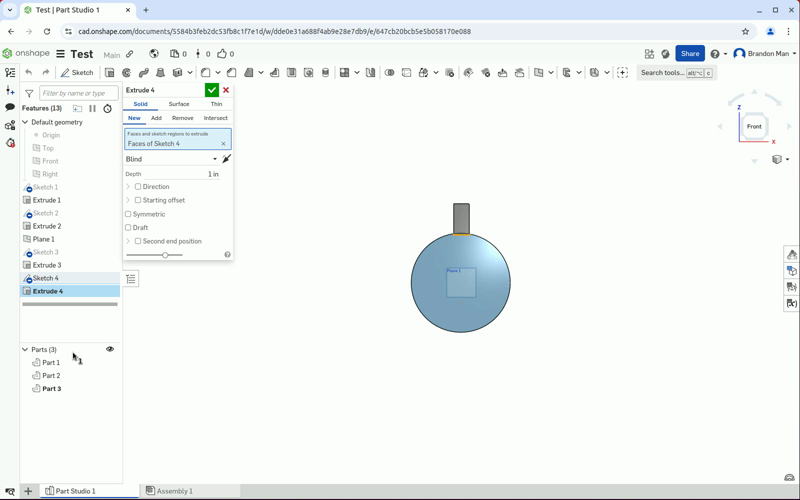
mouse_move(143, 106)
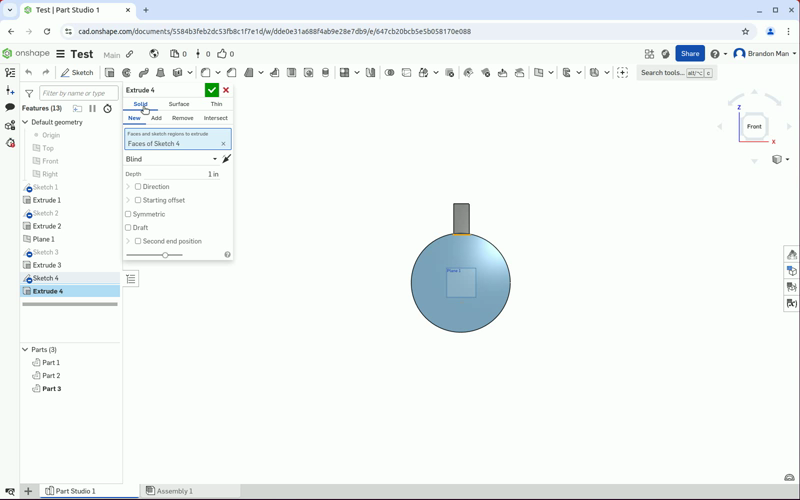
click(143, 106)
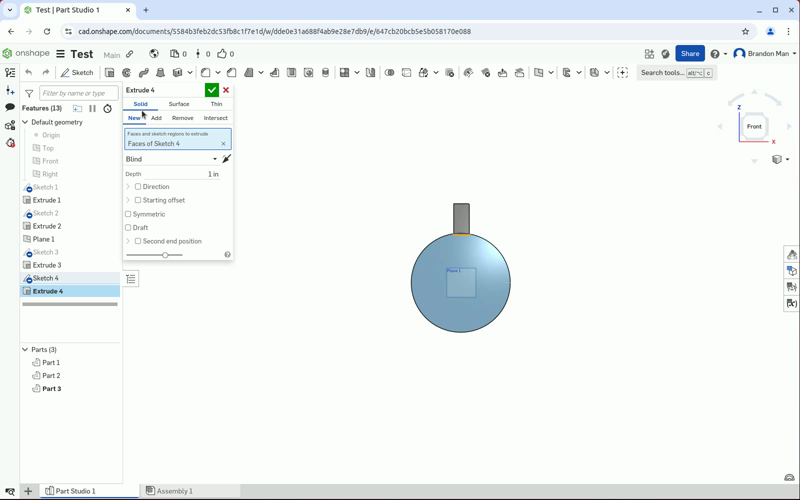
mouse_move(137, 120)
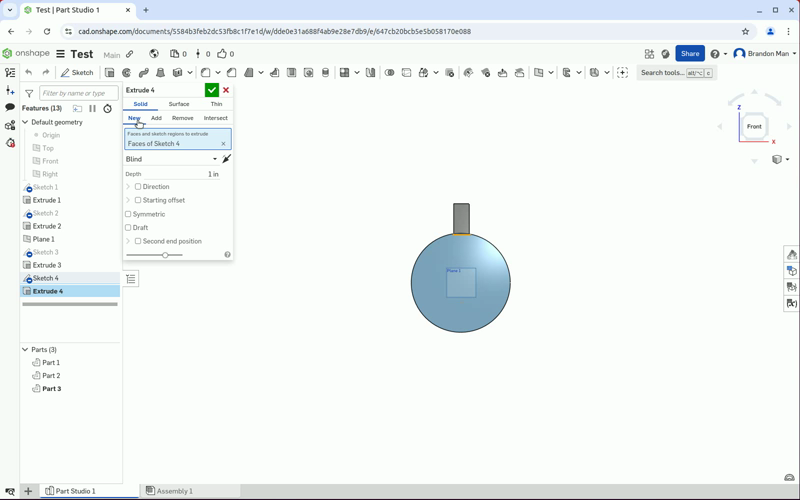
click(137, 120)
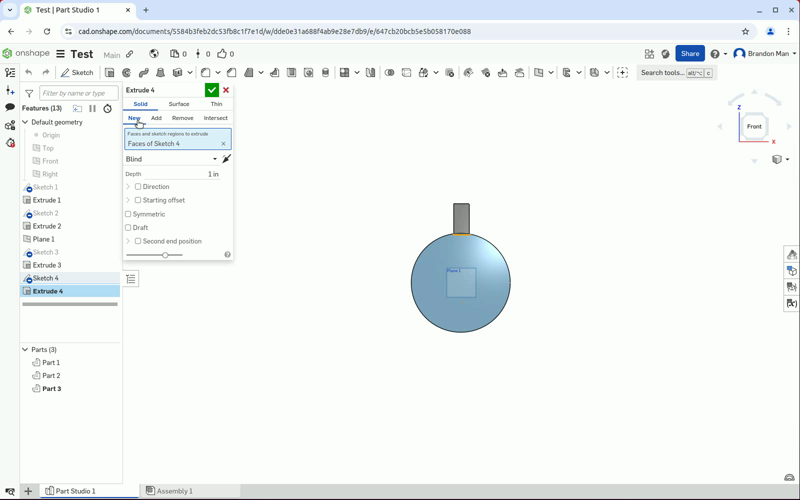
key(tab, 4)
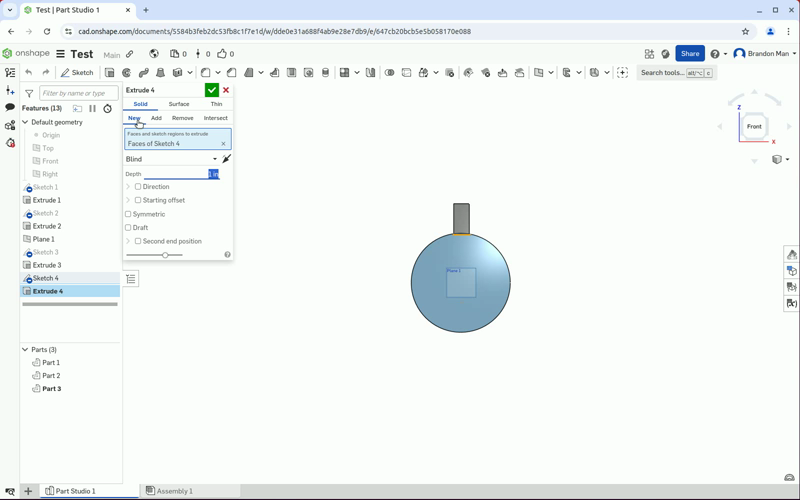
text(-15.405)
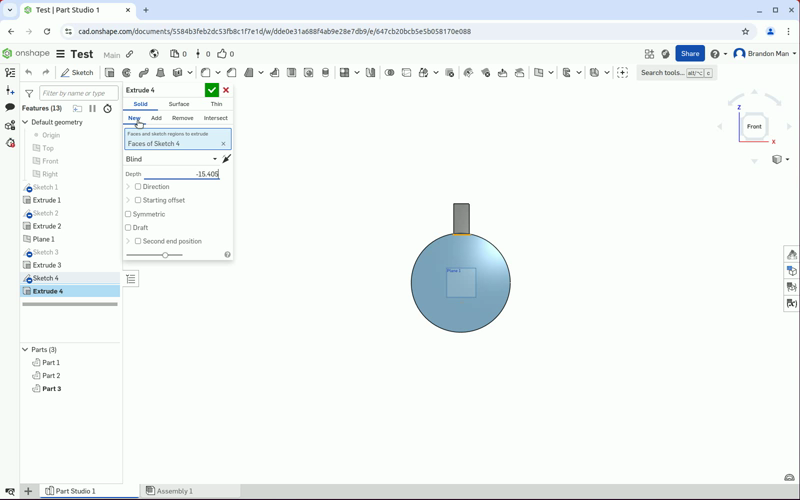
key(enter)
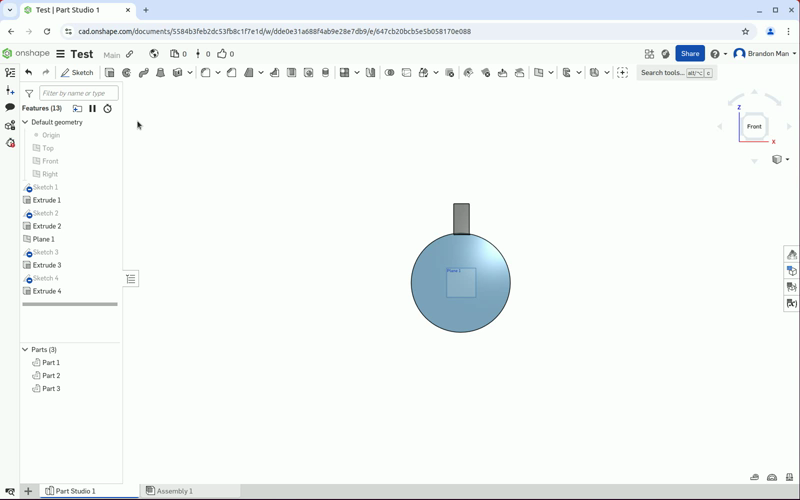
key(shift+h)
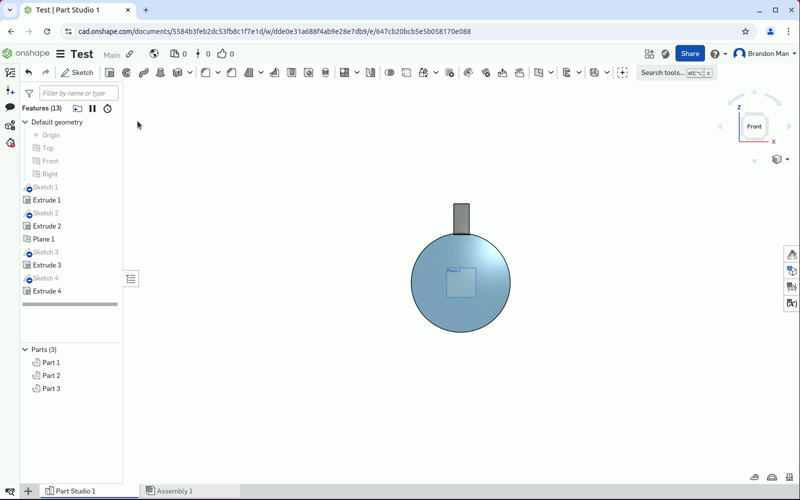
key(shift+h)
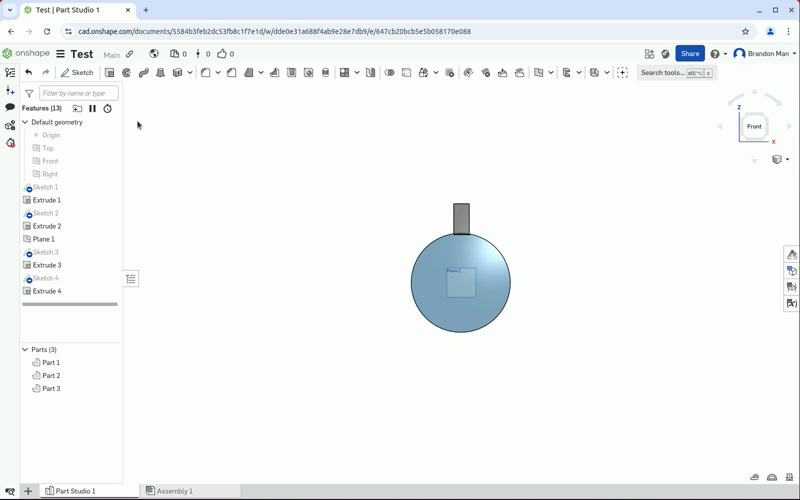
mouse_move(73, 189)
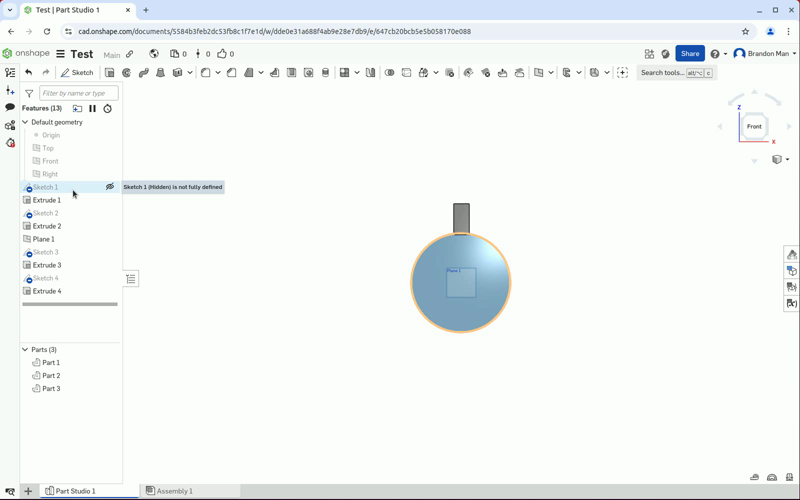
click(73, 189)
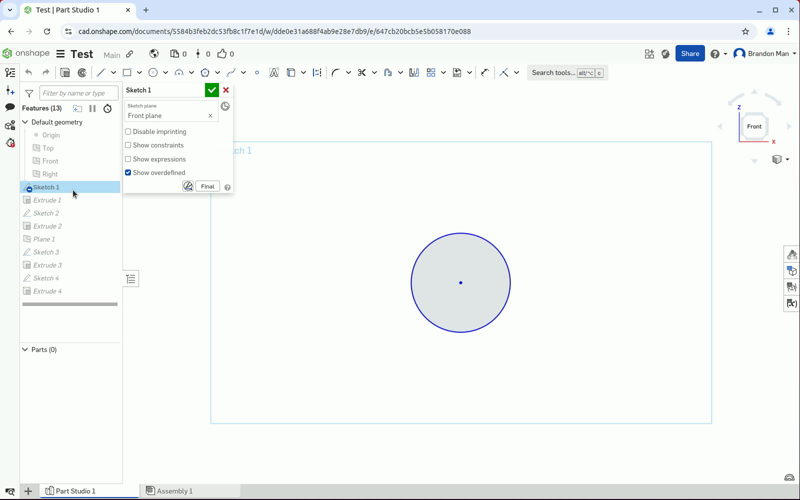
mouse_move(229, 92)
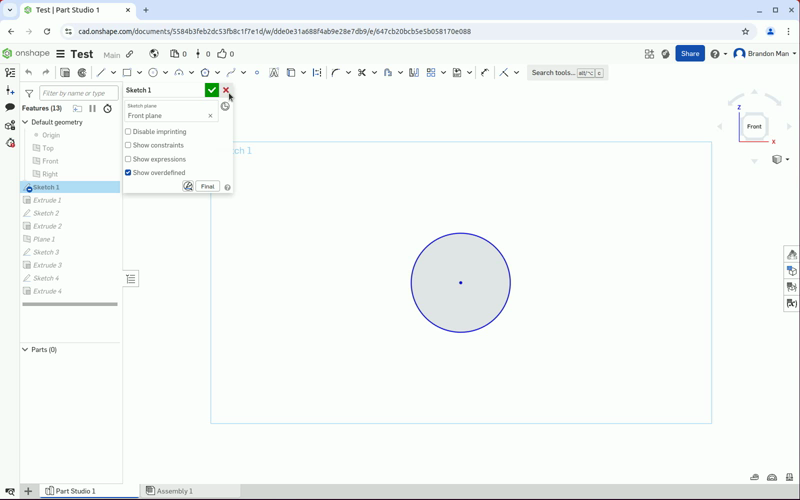
click(229, 92)
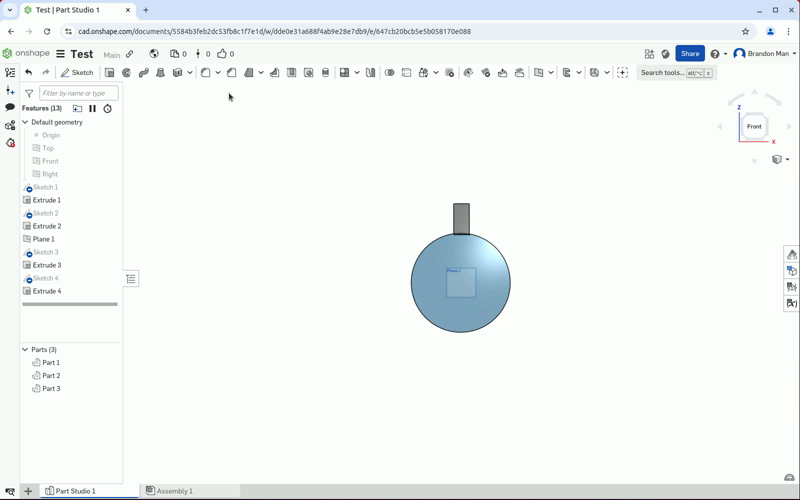
mouse_move(73, 352)
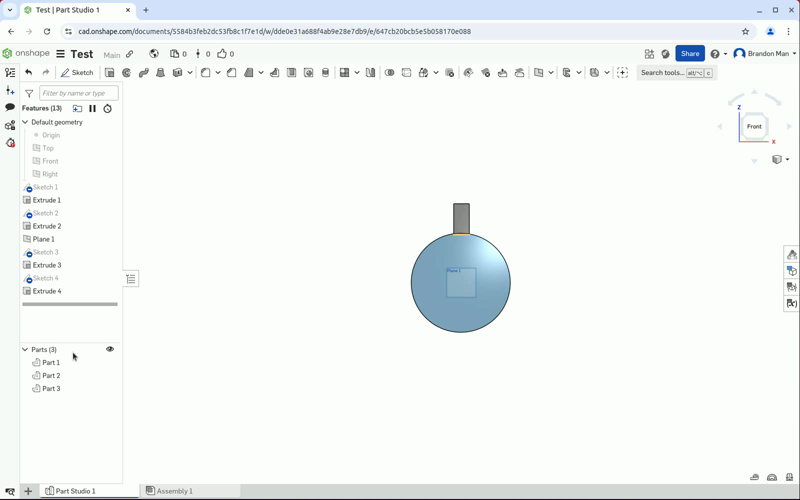
key(y)
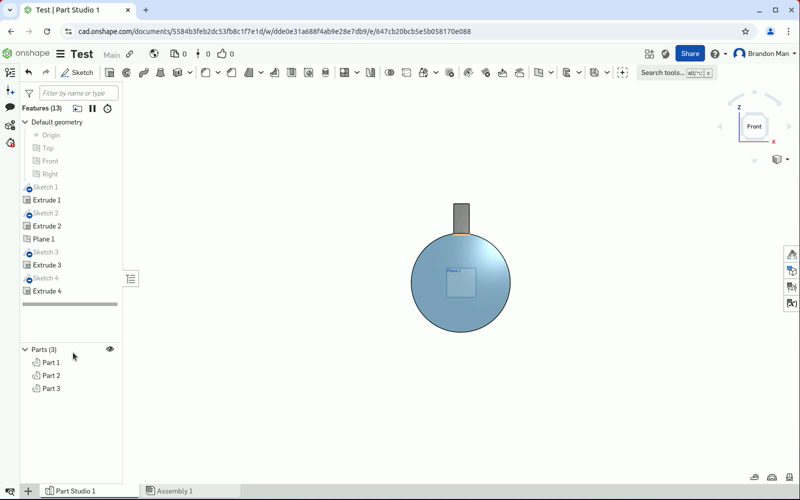
key(shift+p)
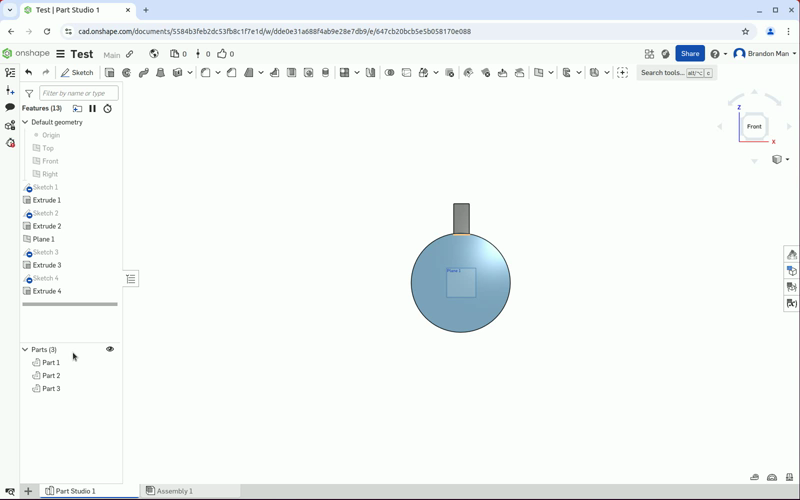
key(space)
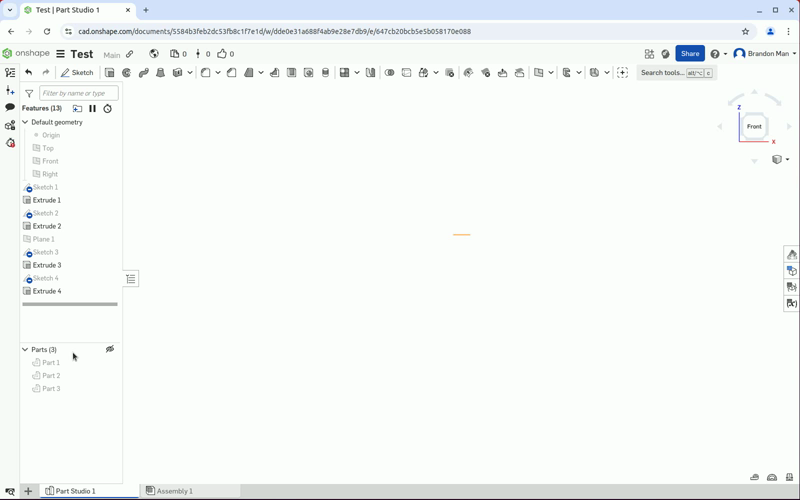
key_down(shift)
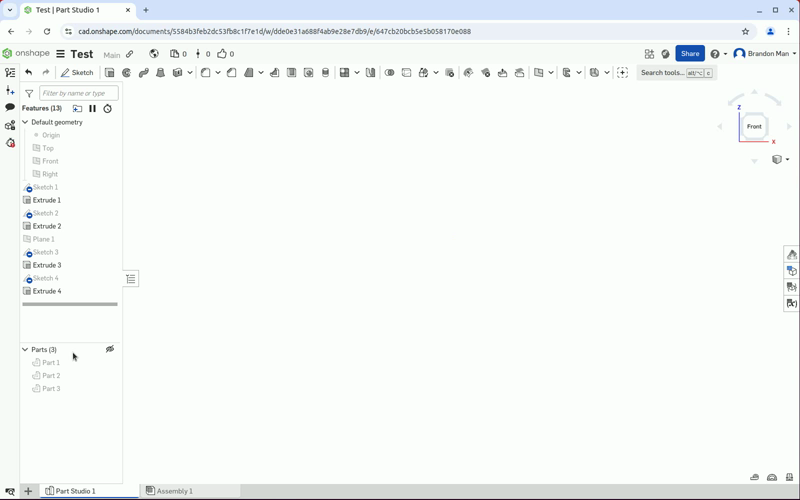
key(left)
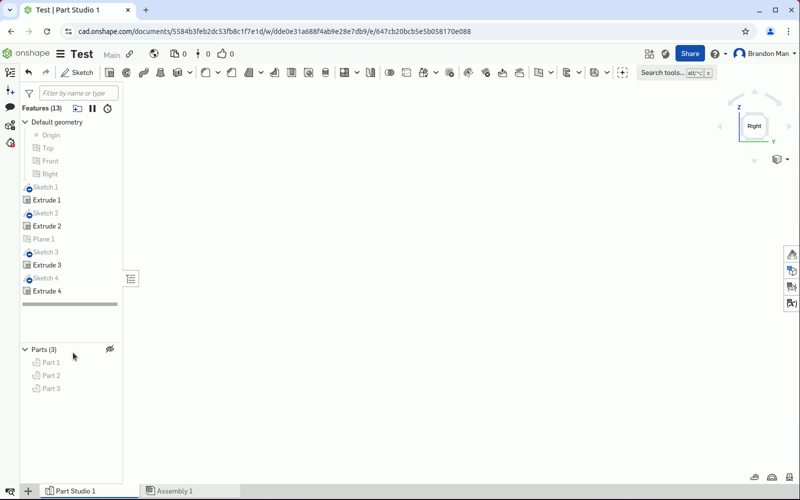
key_up(shift)
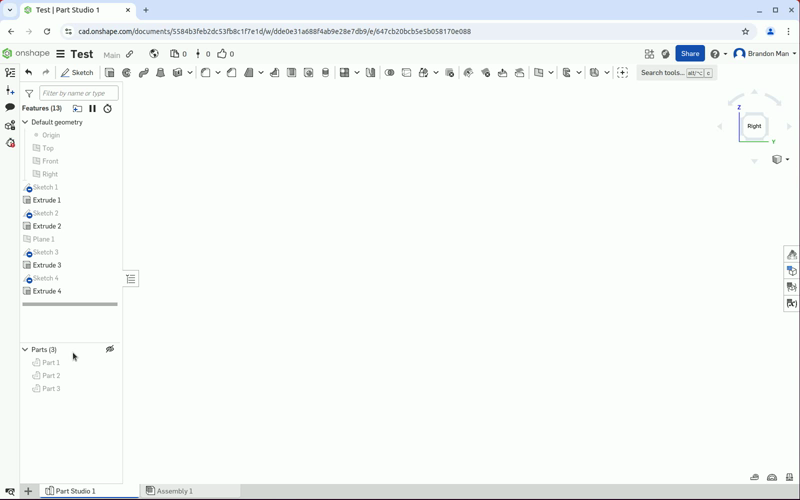
mouse_move(73, 352)
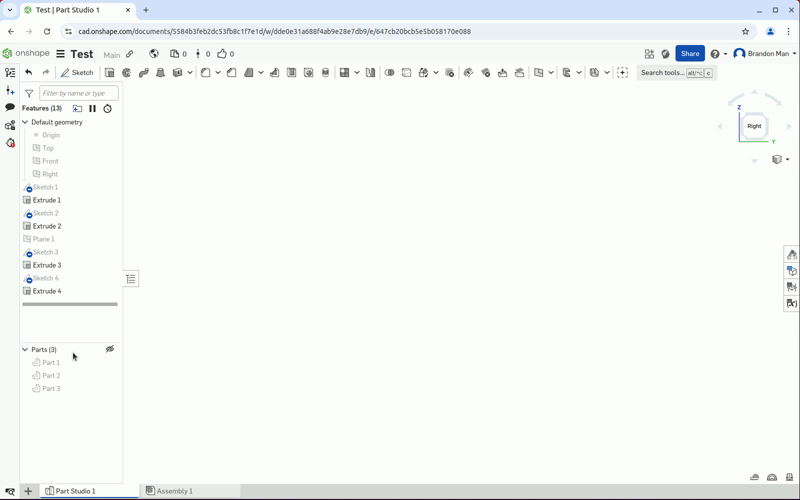
key(shift+y)
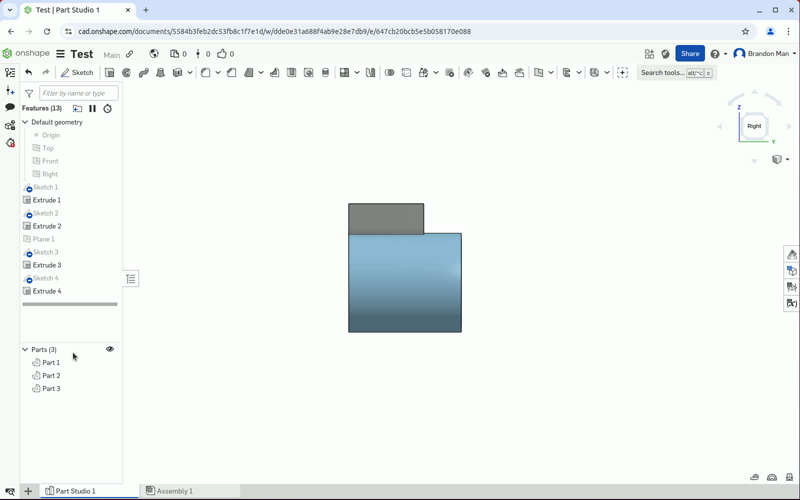
mouse_move(541, 75)
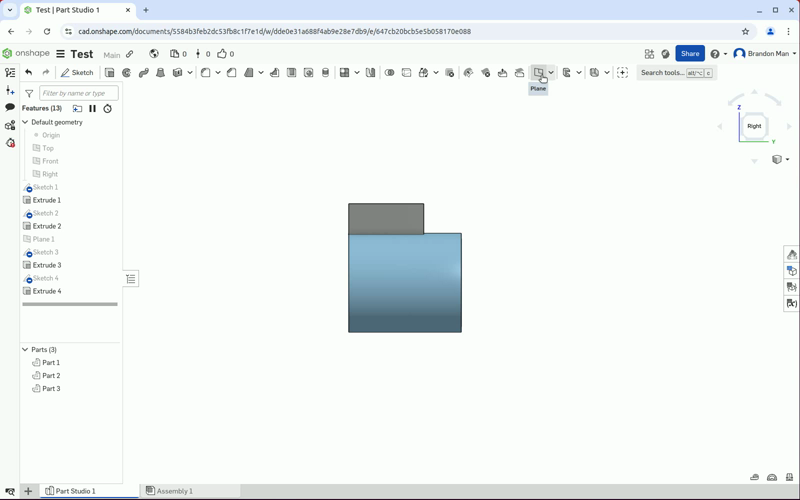
click(541, 75)
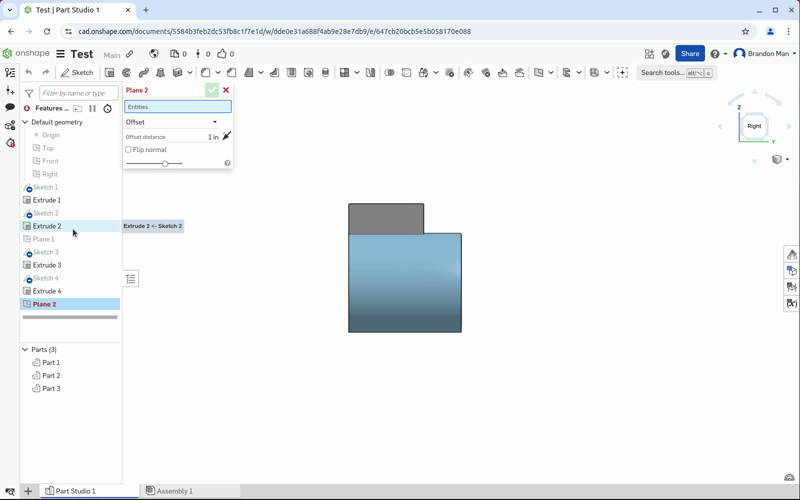
scroll(3)
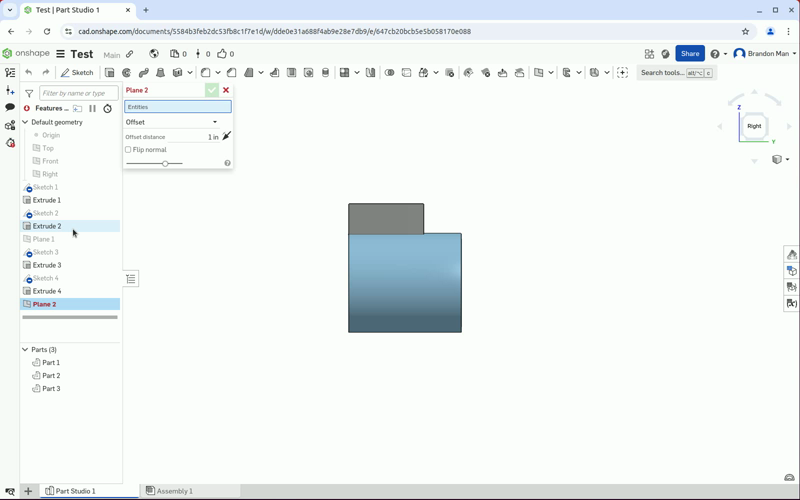
mouse_move(73, 176)
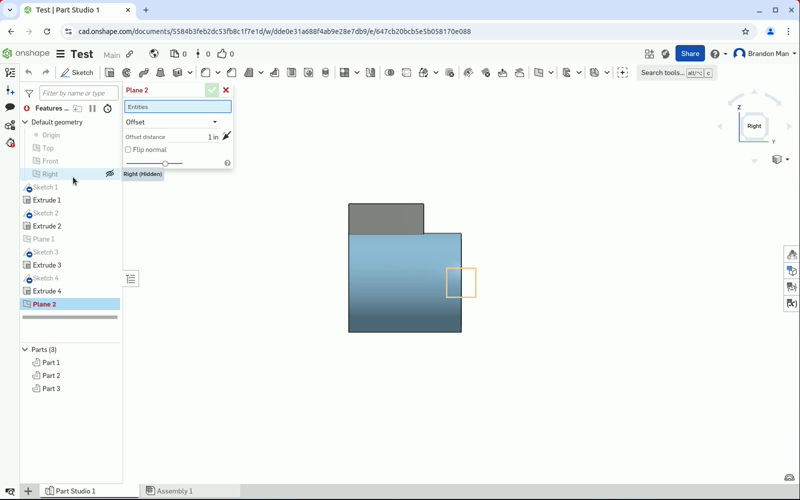
click(73, 176)
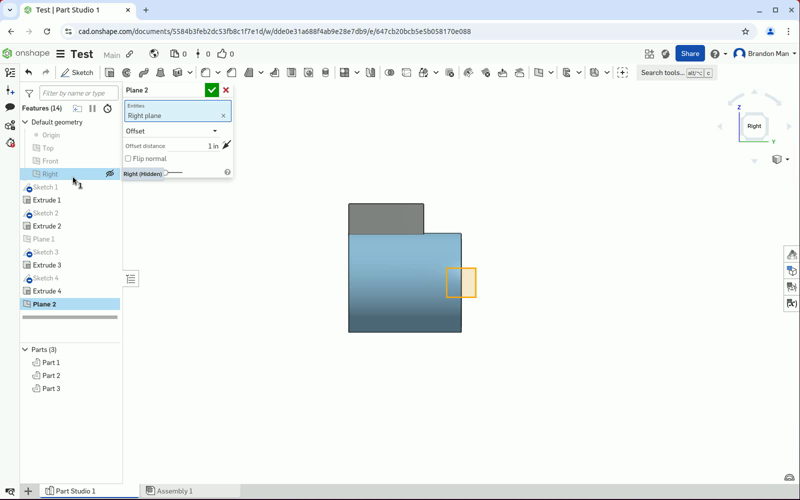
key(tab, 2)
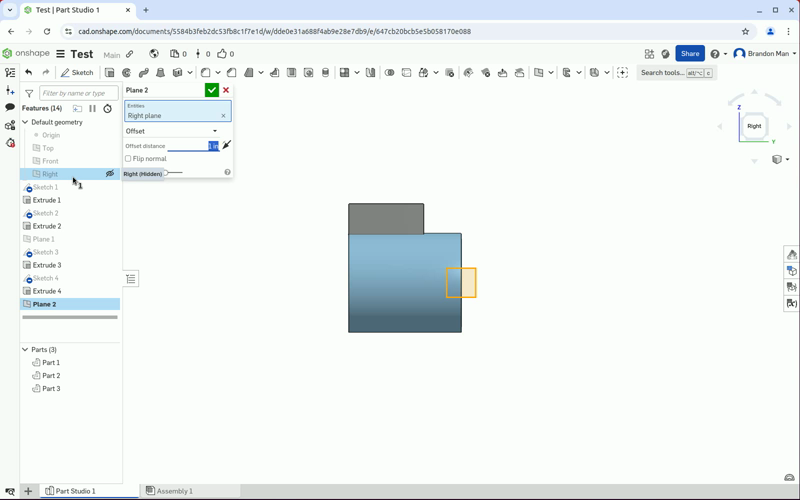
text(1.448)
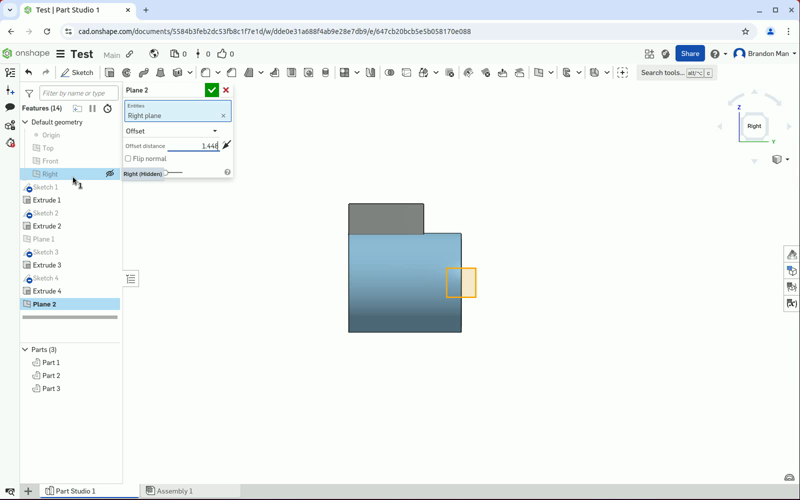
key(enter, 2)
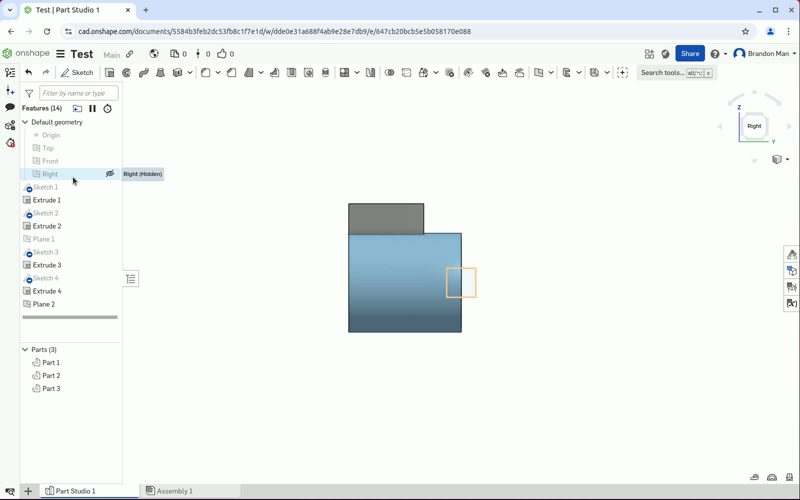
key(shift+s)
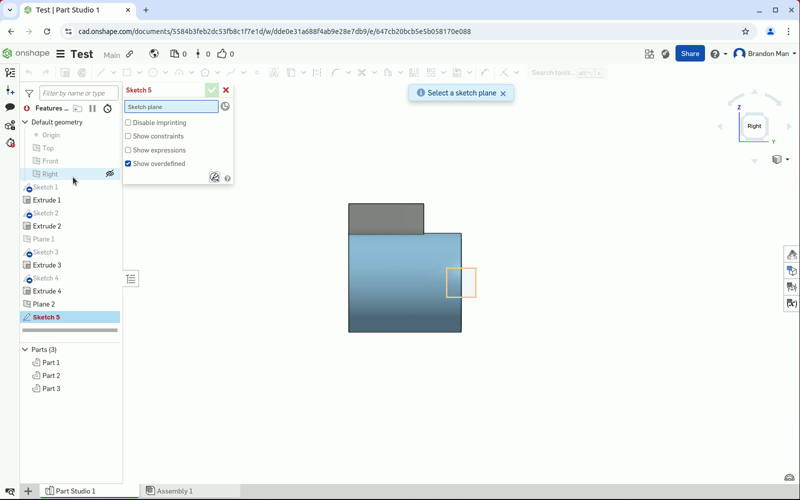
mouse_move(73, 306)
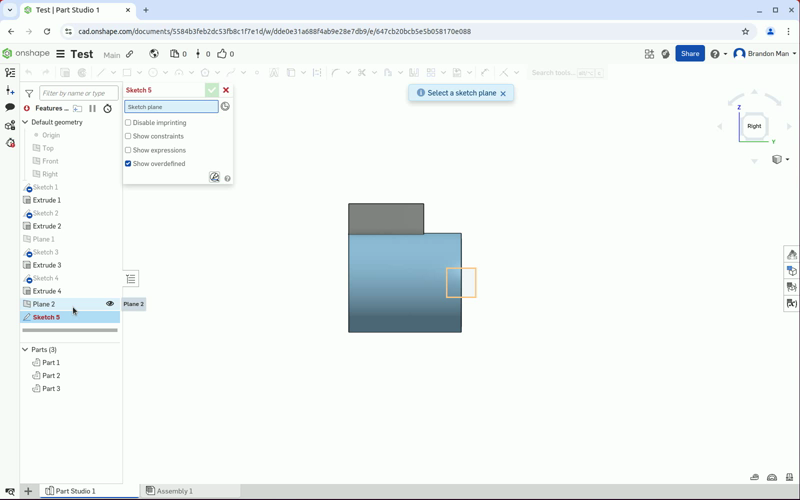
click(73, 306)
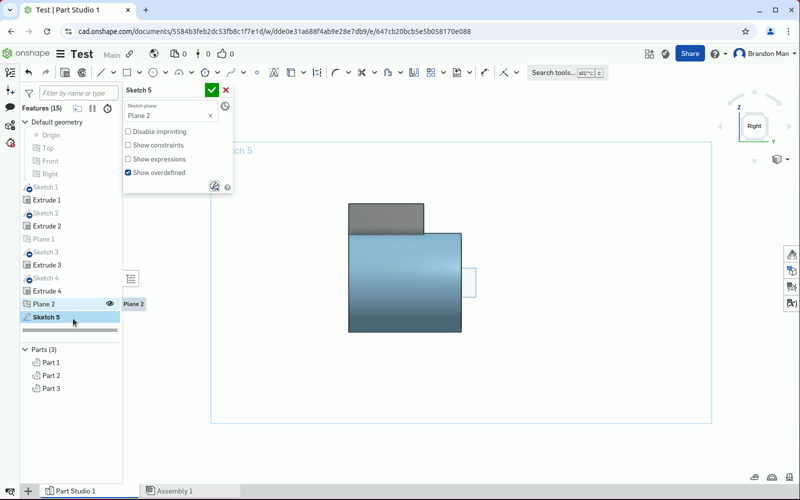
mouse_move(73, 352)
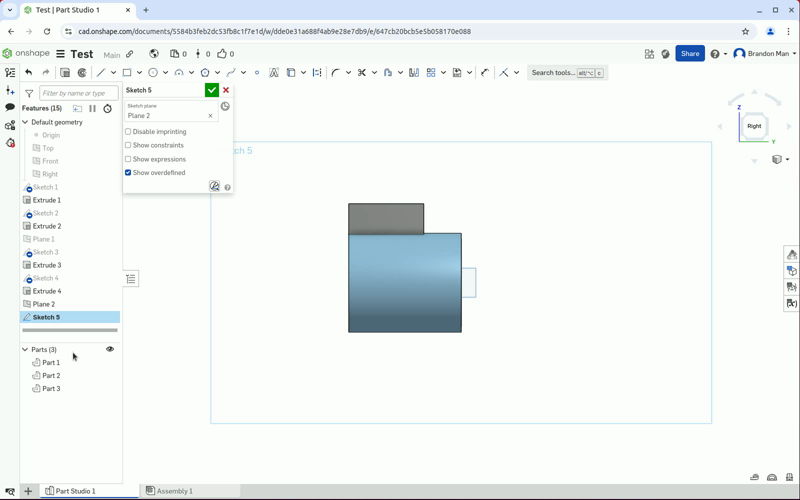
key(y)
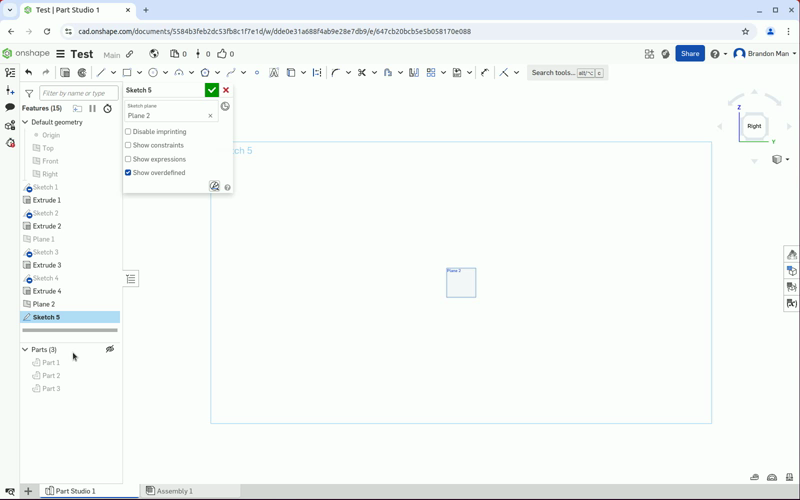
key(l)
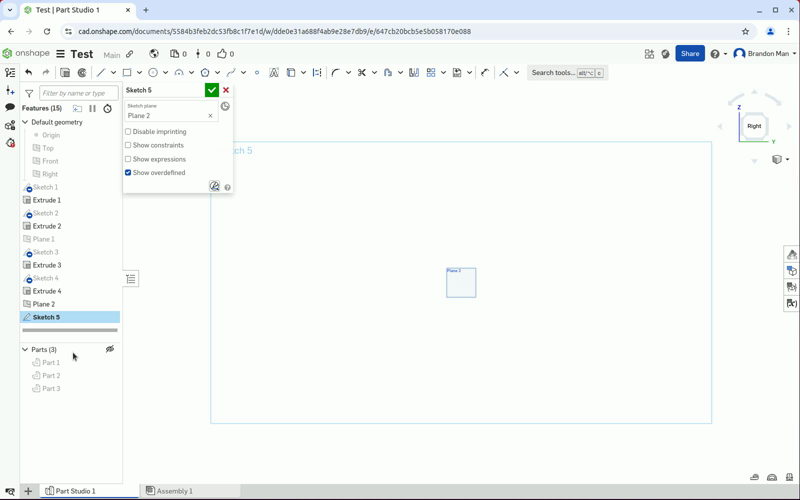
key_down(shift)
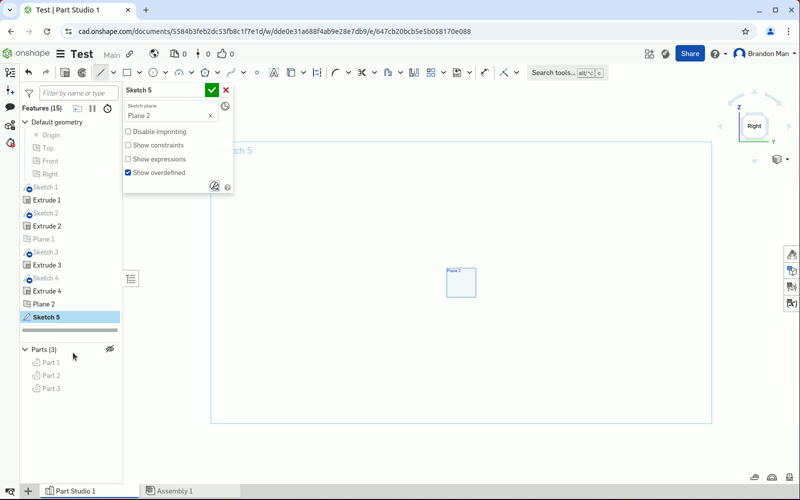
mouse_move(385, 204)
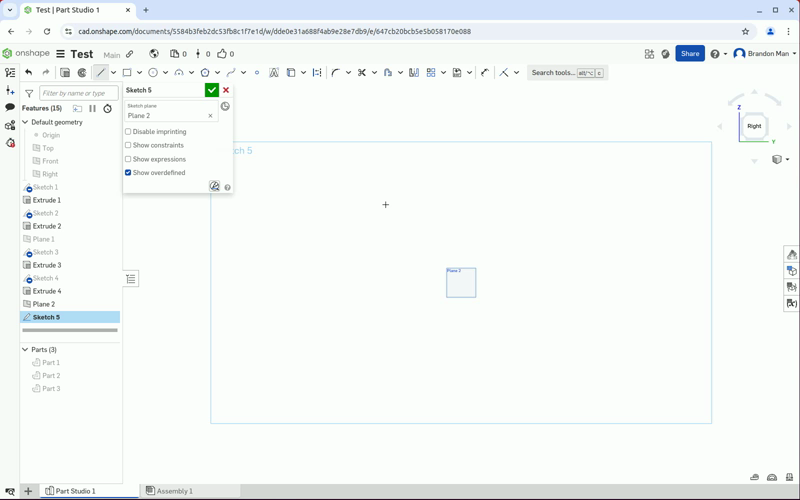
click(385, 204)
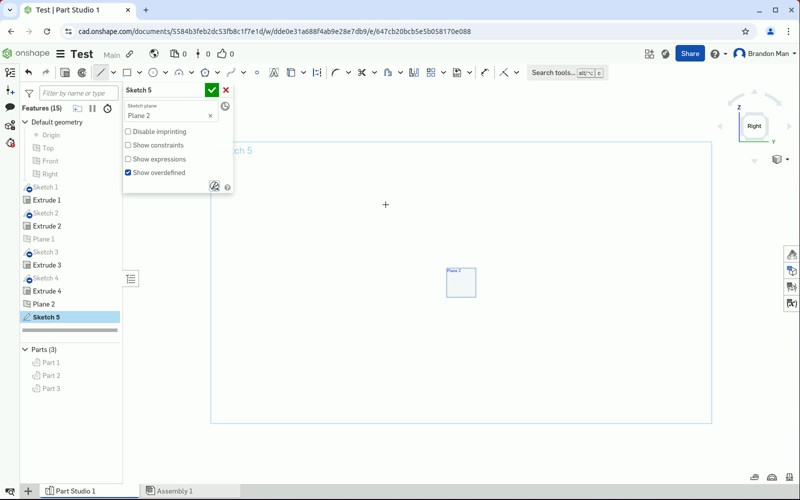
key_up(shift)
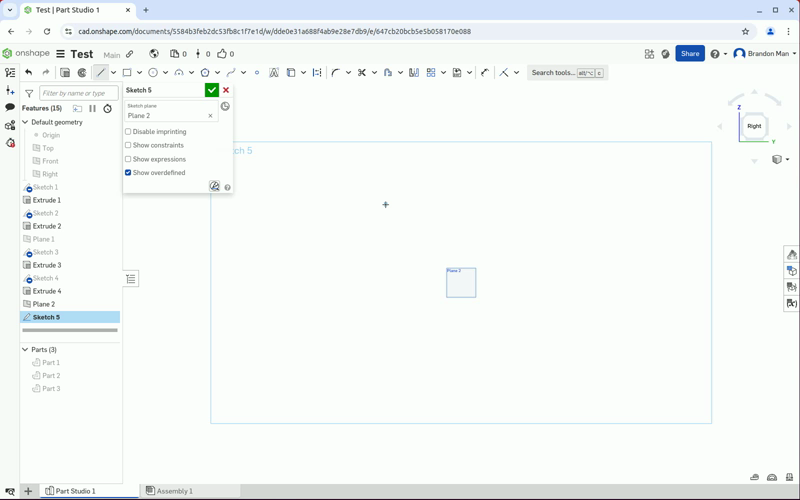
key_down(shift)
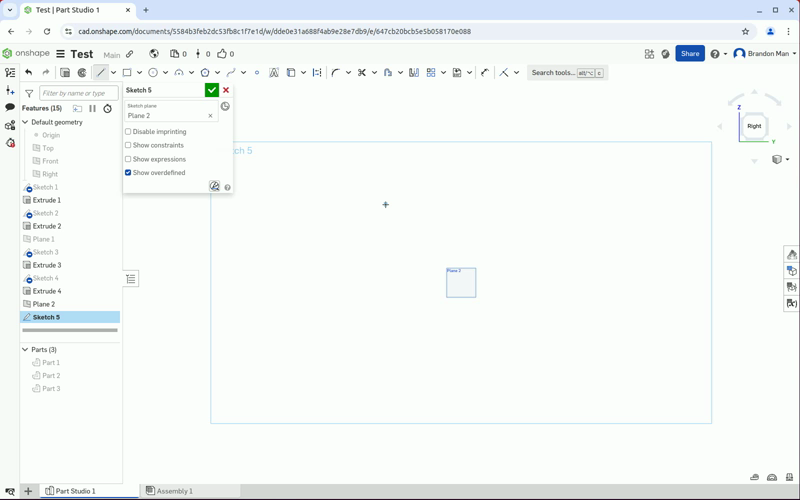
mouse_move(415, 204)
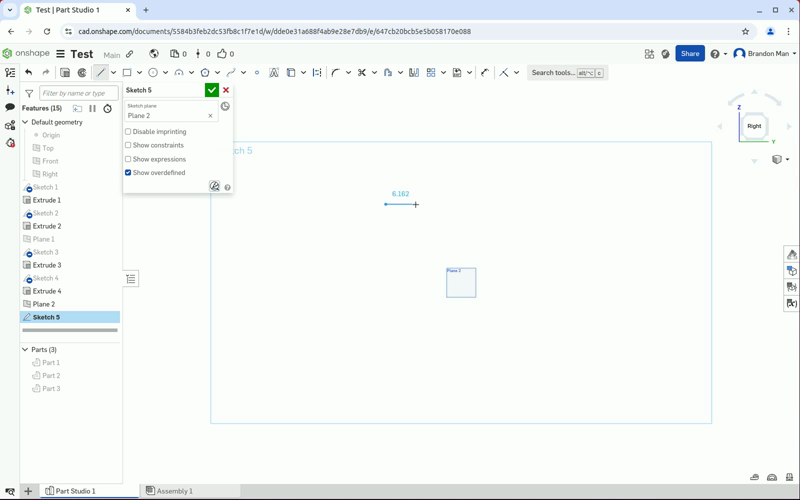
mouse_move(424, 227)
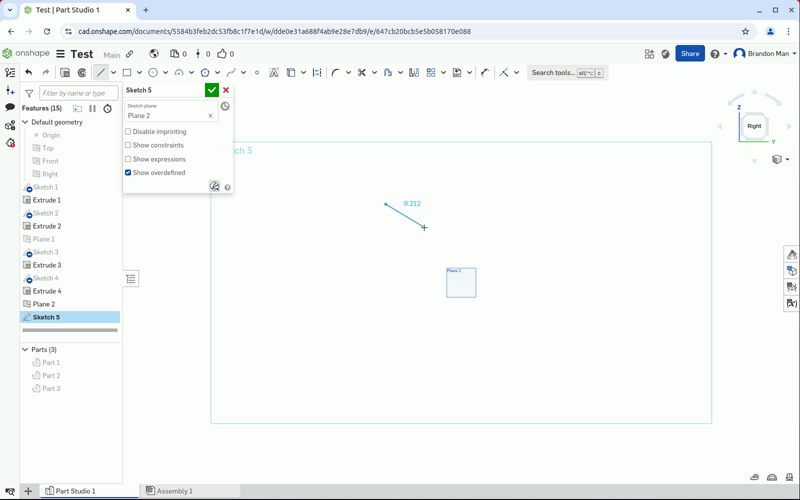
click(424, 227)
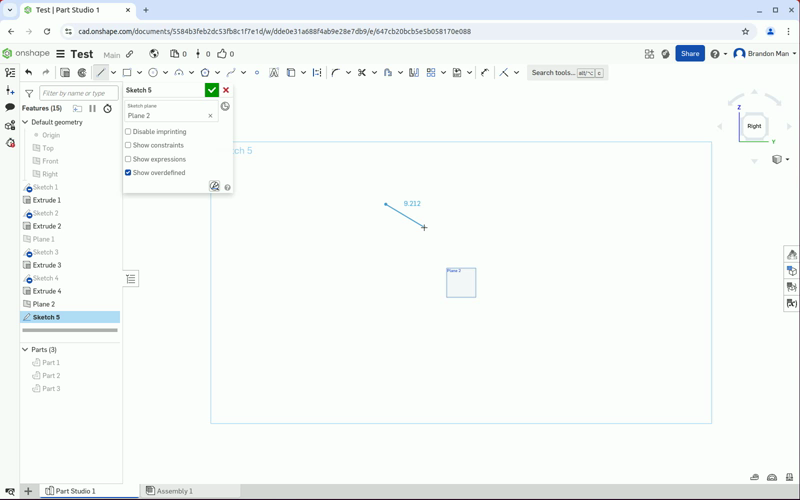
key_up(shift)
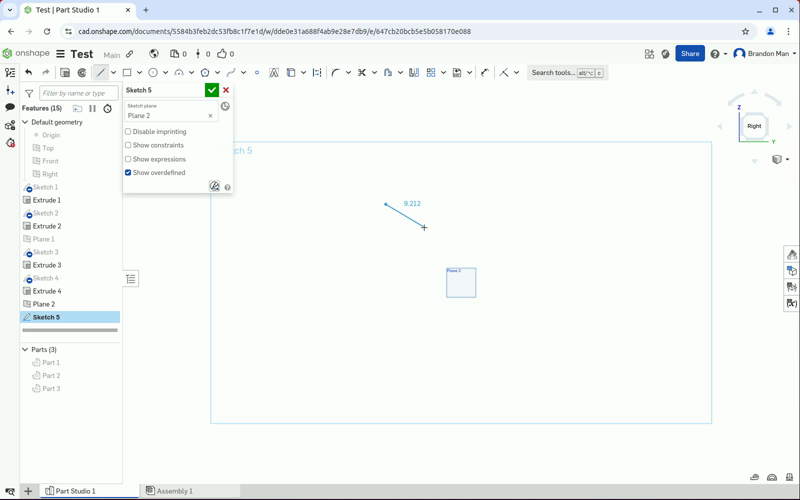
key_down(shift)
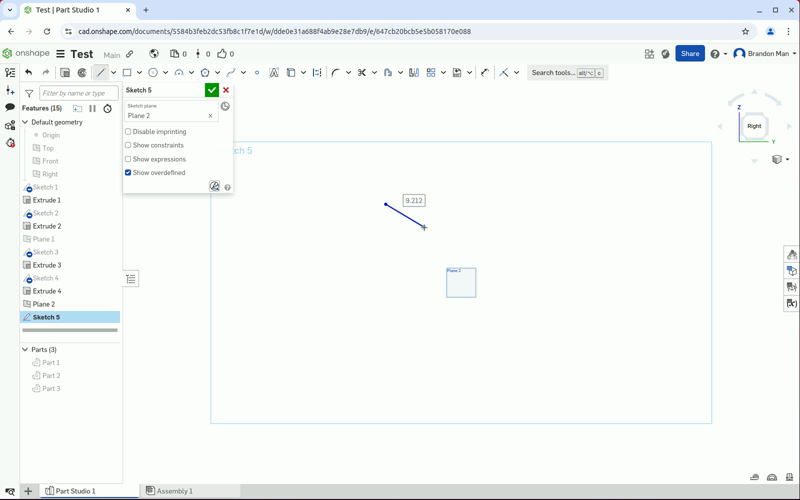
mouse_move(454, 227)
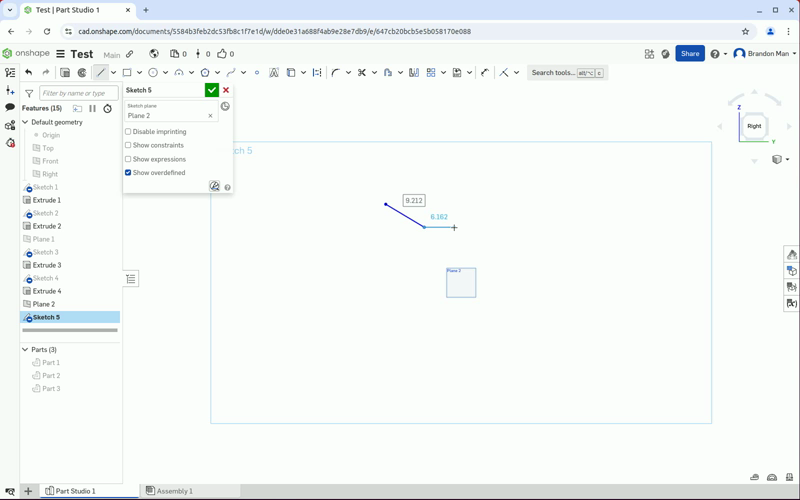
mouse_move(424, 204)
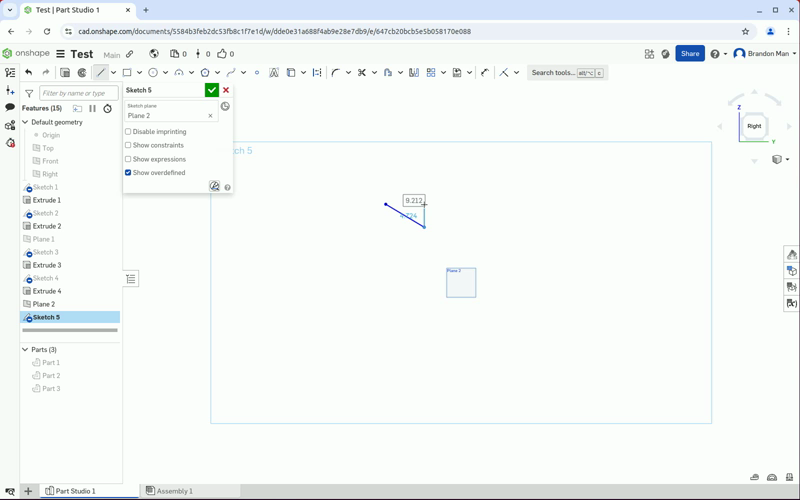
click(424, 204)
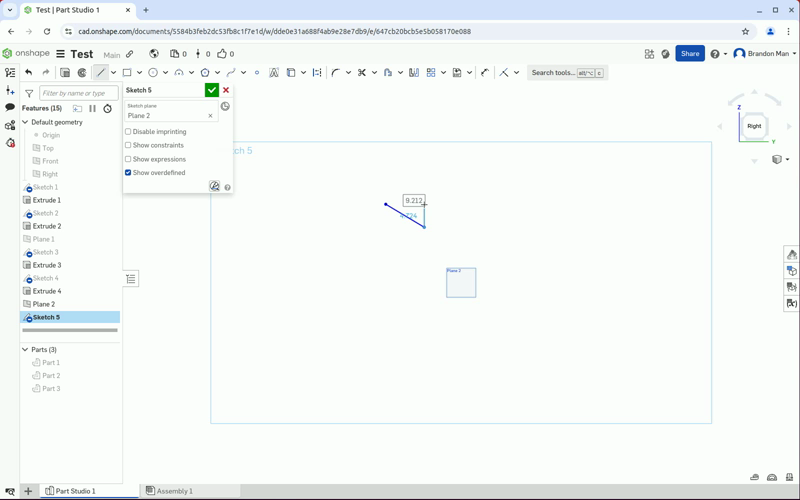
key_up(shift)
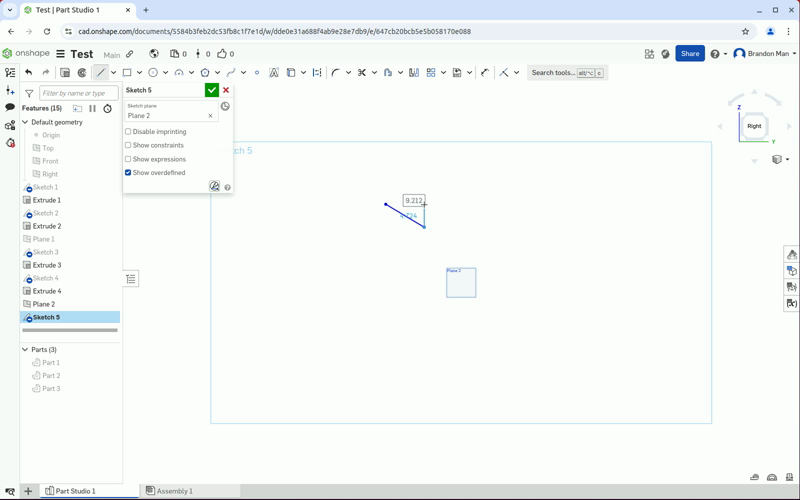
mouse_move(454, 204)
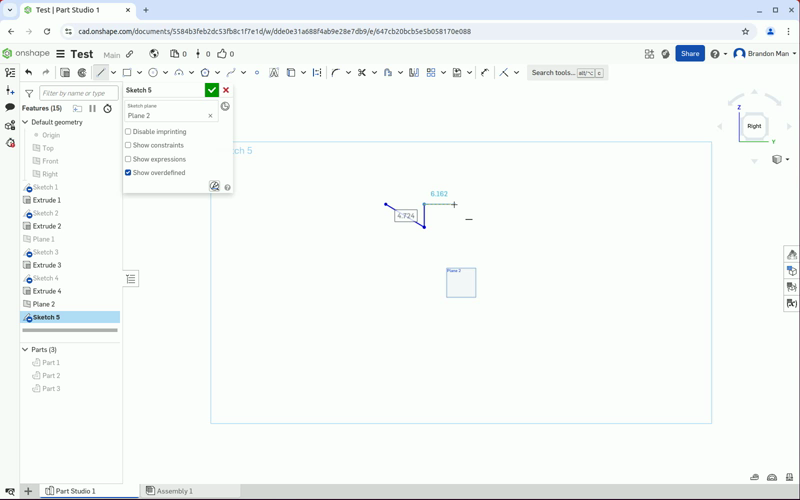
key_down(shift)
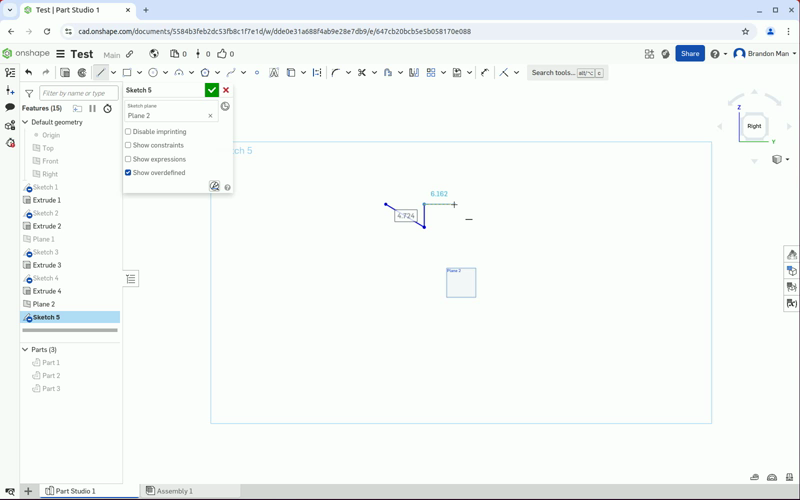
mouse_move(385, 204)
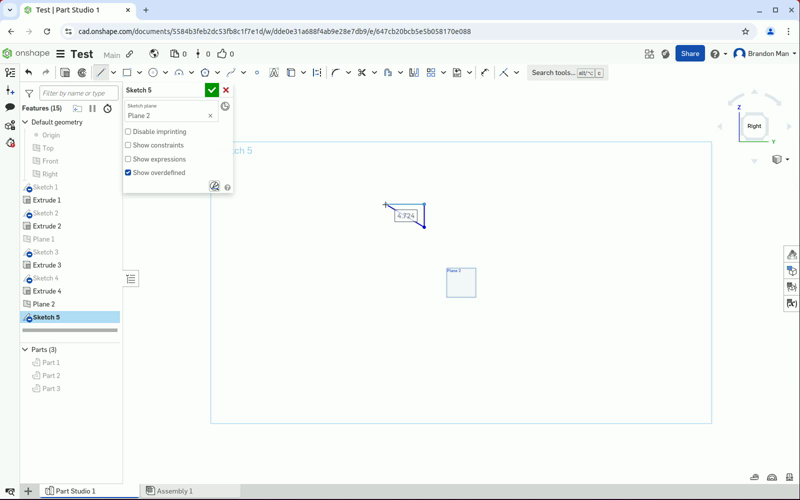
key_up(shift)
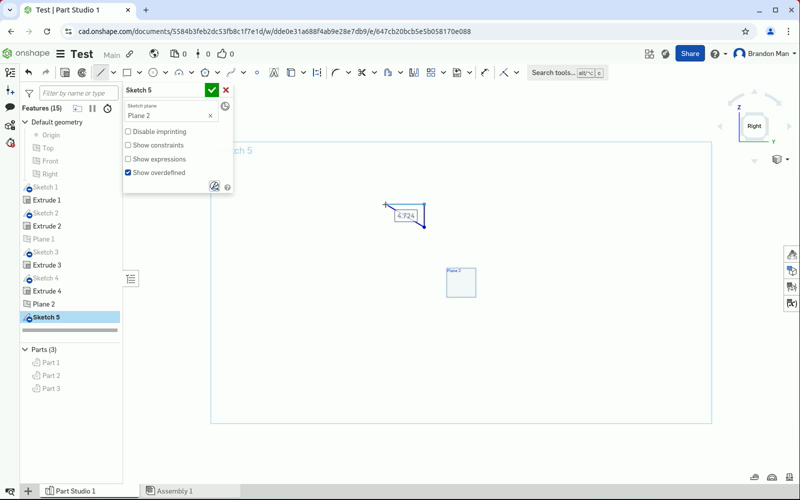
click(385, 204)
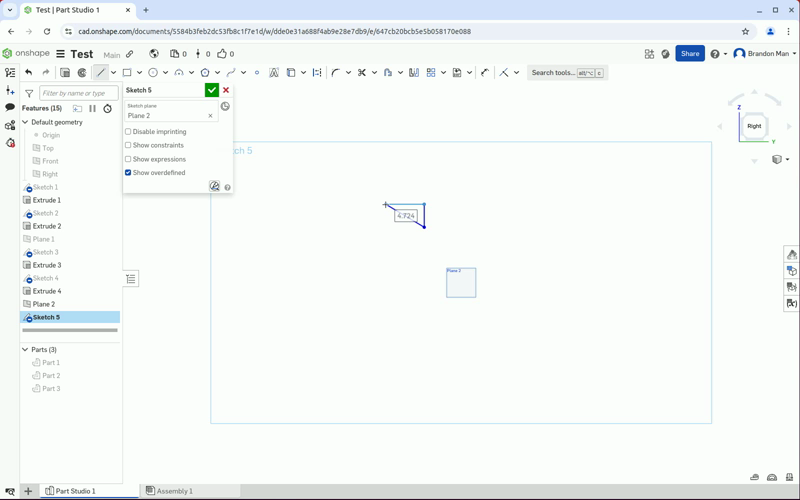
key(esc)
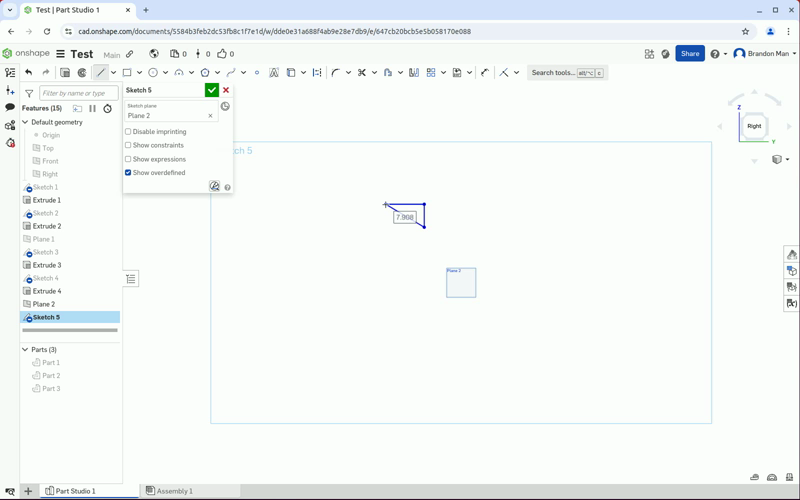
mouse_move(410, 217)
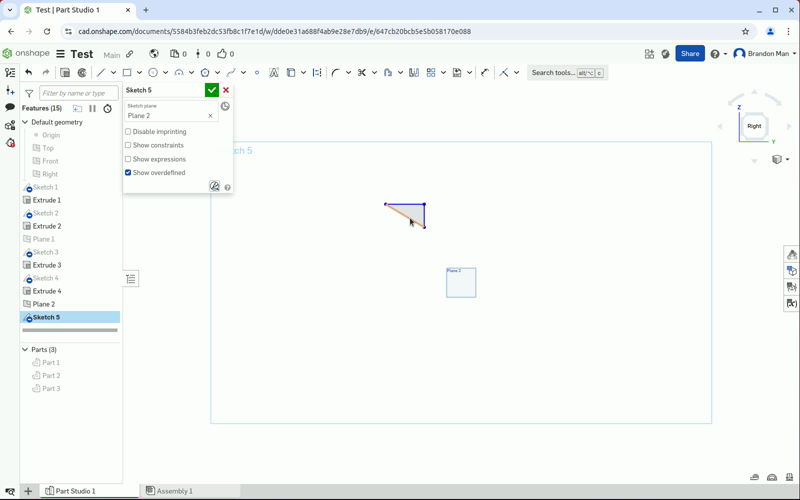
scroll(6)
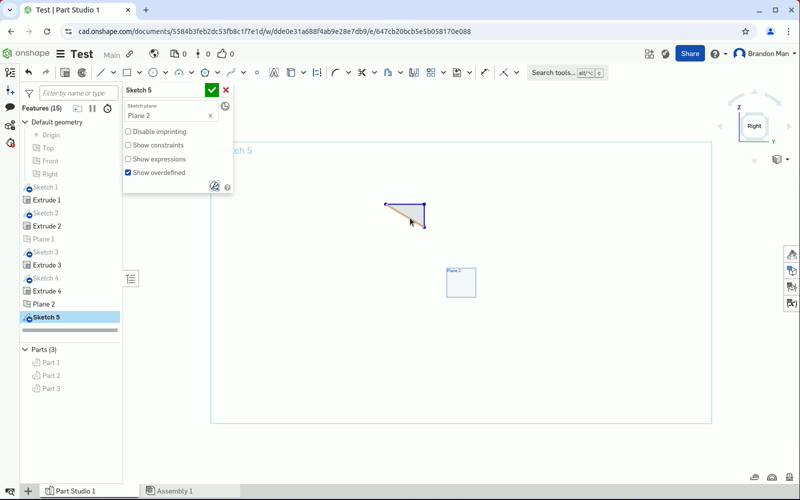
scroll(6)
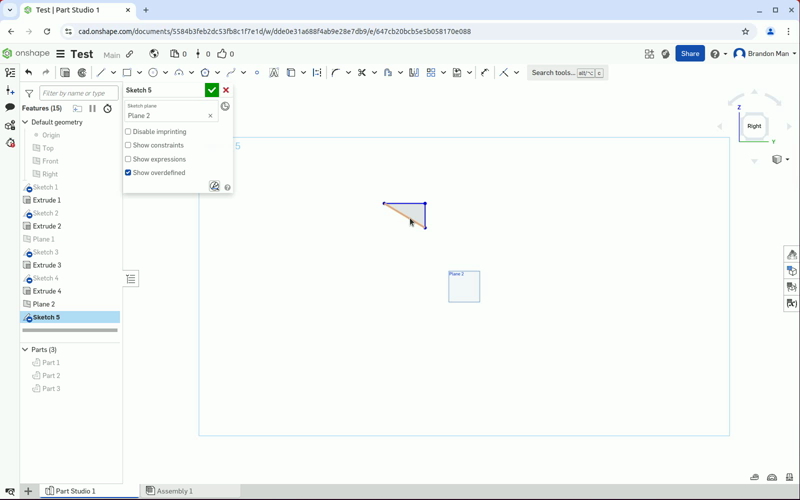
scroll(6)
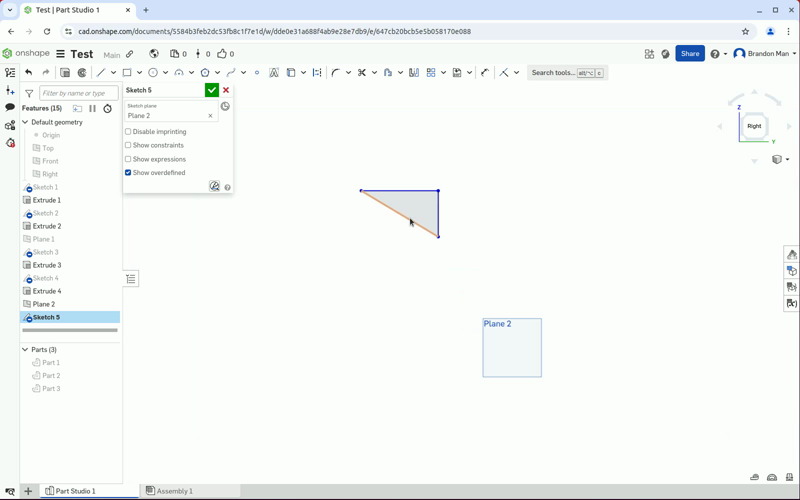
scroll(6)
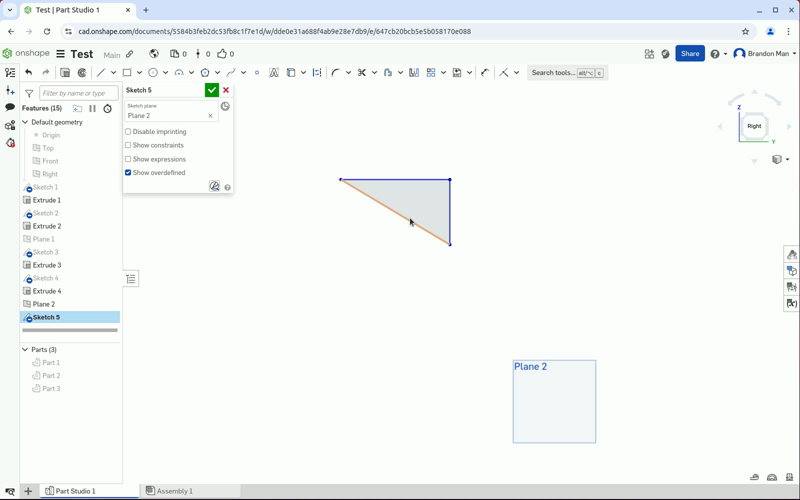
scroll(6)
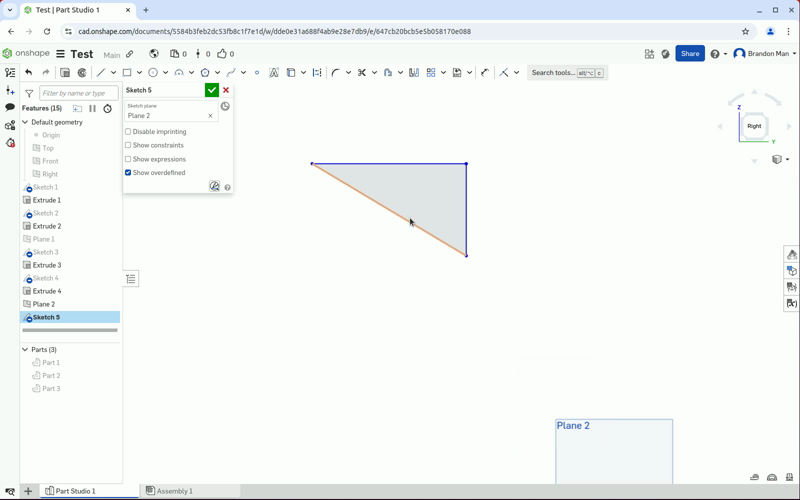
scroll(6)
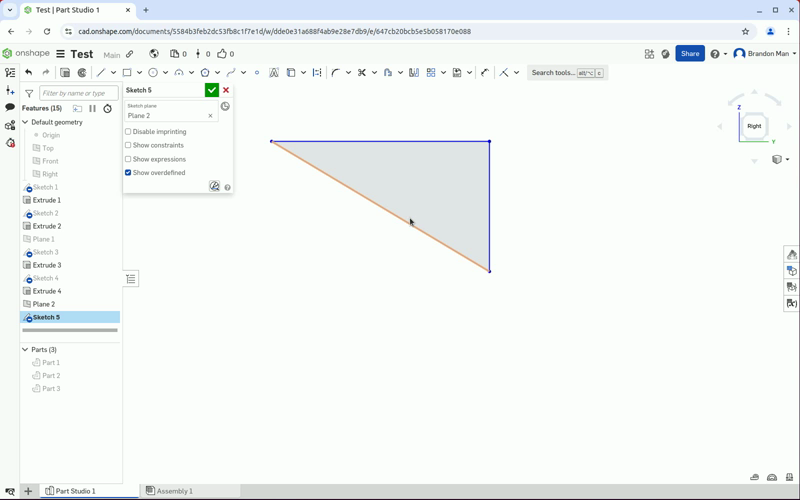
scroll(6)
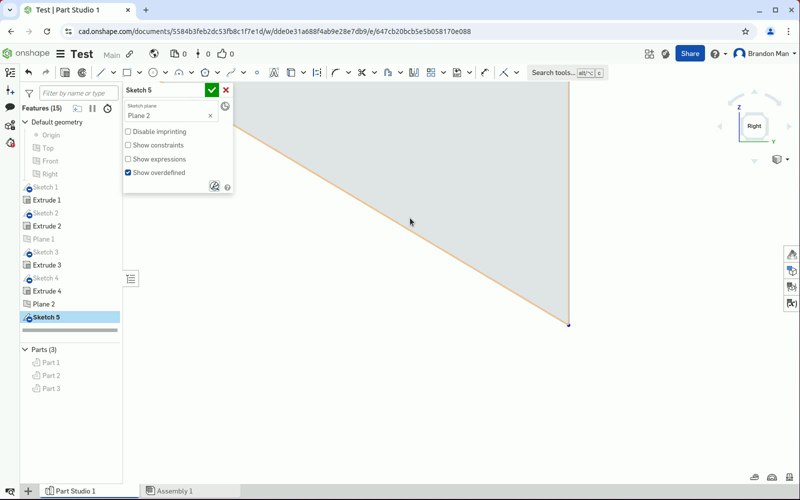
click(410, 217)
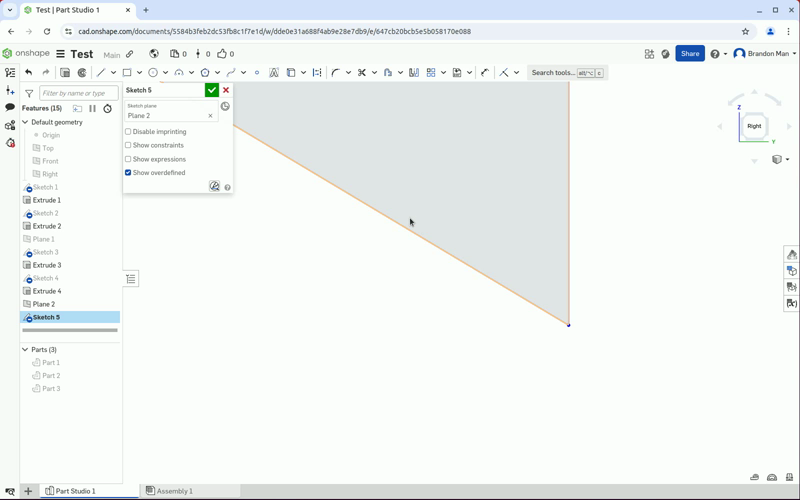
scroll(-6)
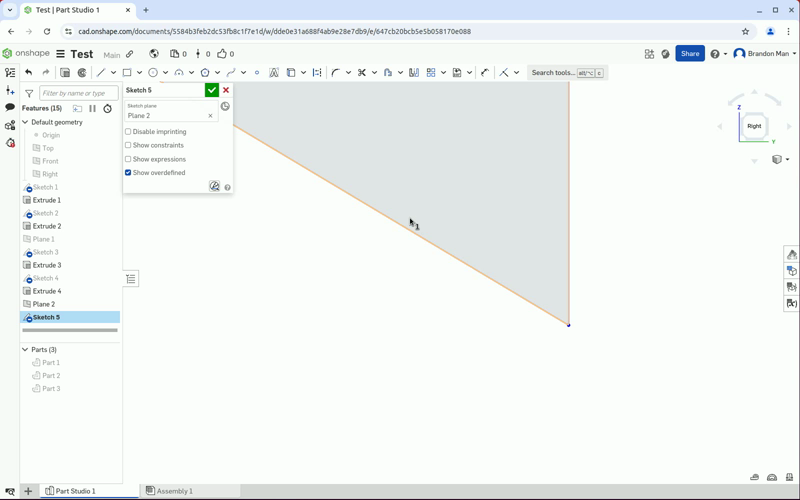
scroll(-6)
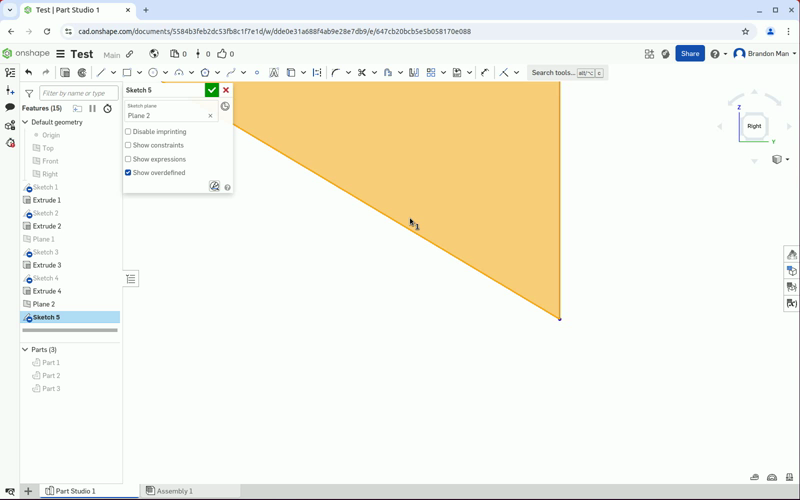
scroll(-6)
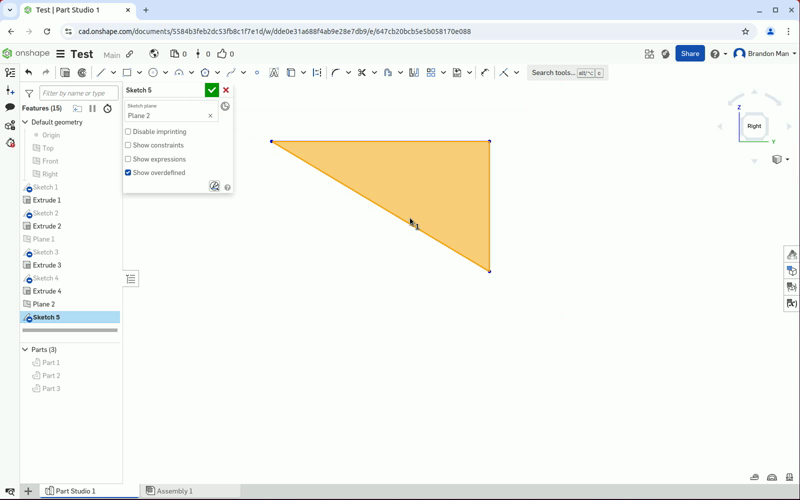
scroll(-6)
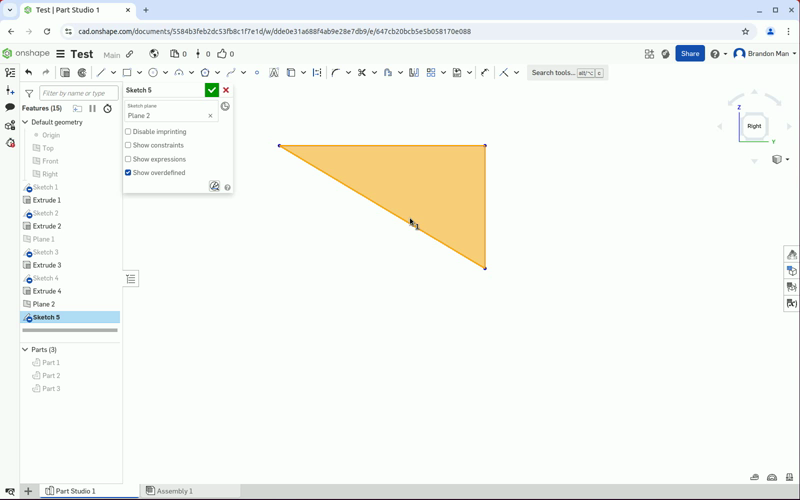
scroll(-6)
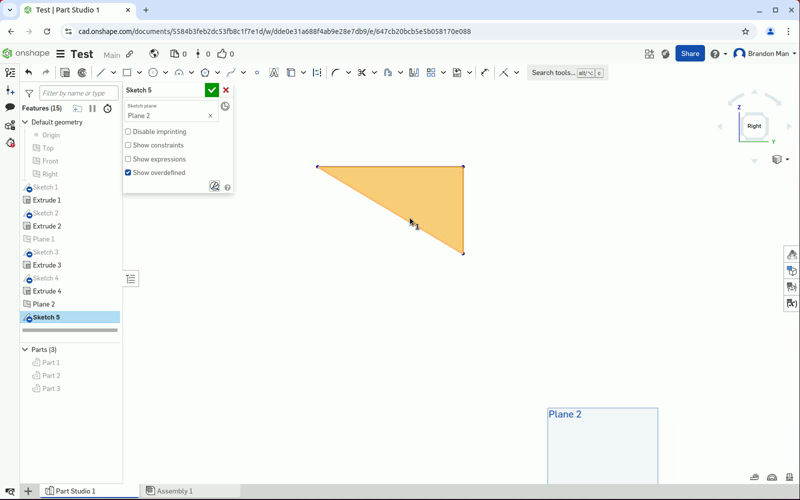
scroll(-6)
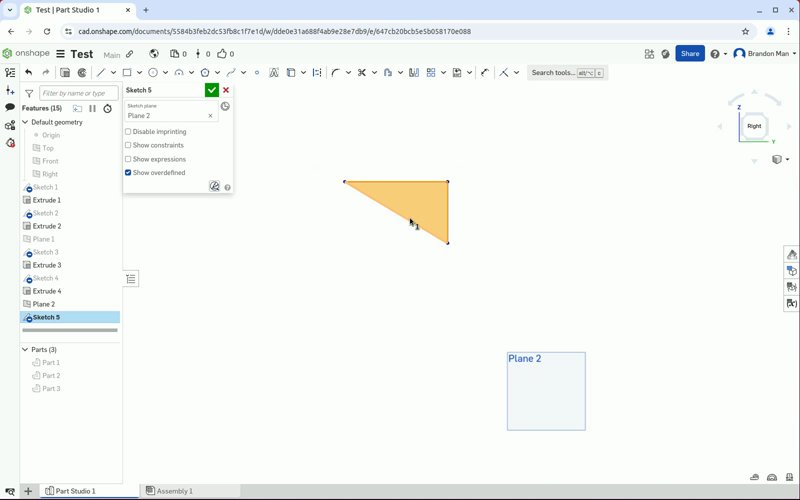
scroll(-6)
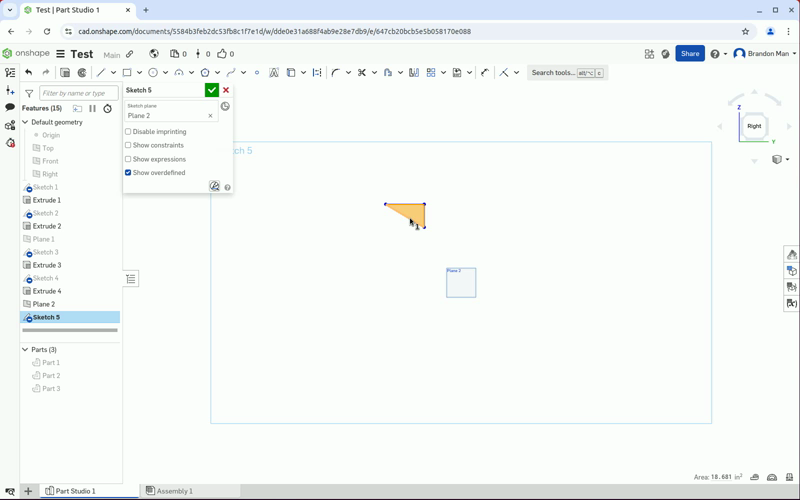
mouse_move(73, 352)
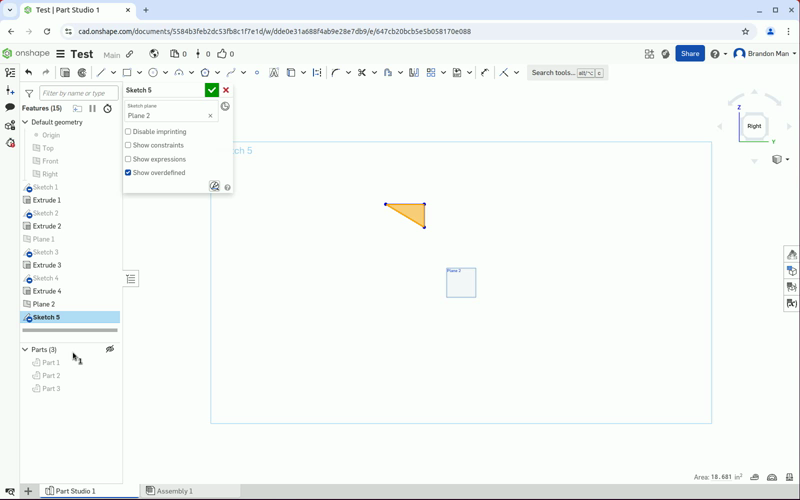
key(shift+y)
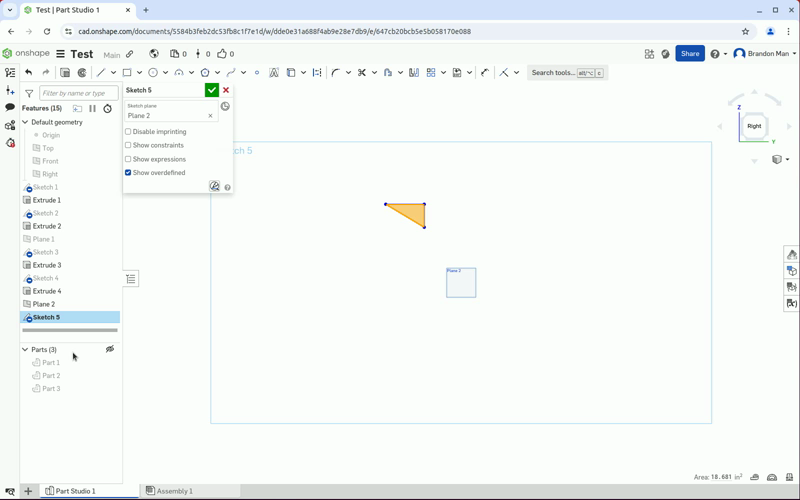
key(shift+e)
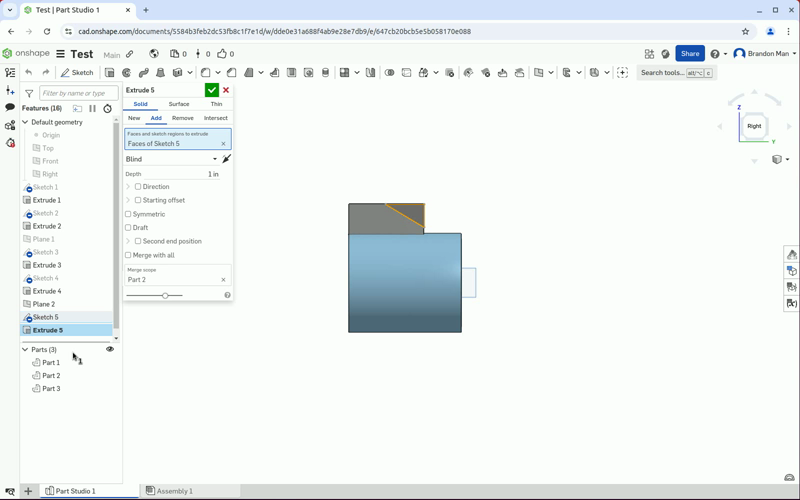
mouse_move(143, 106)
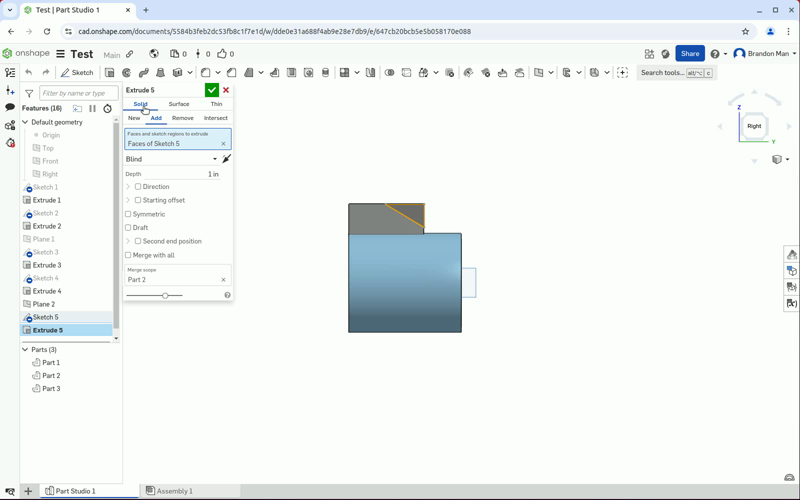
click(143, 106)
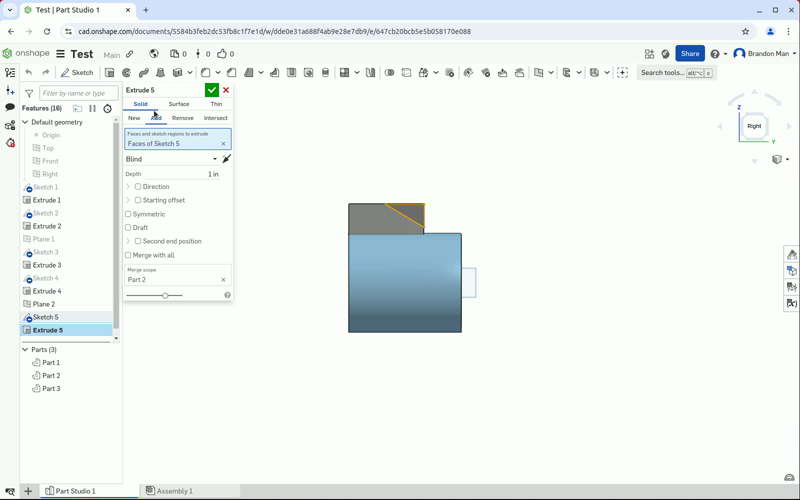
mouse_move(186, 120)
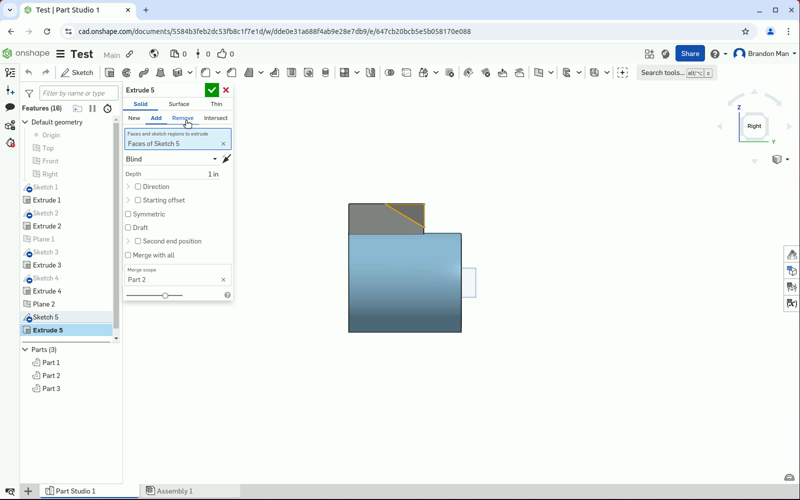
click(186, 120)
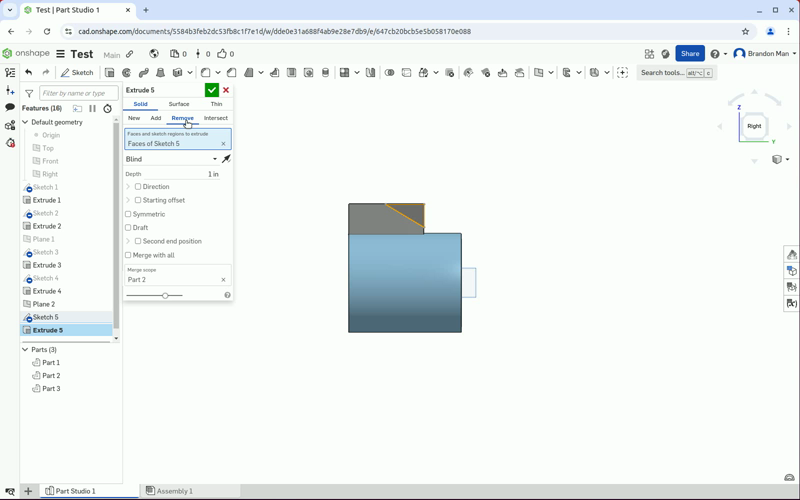
key(tab, 4)
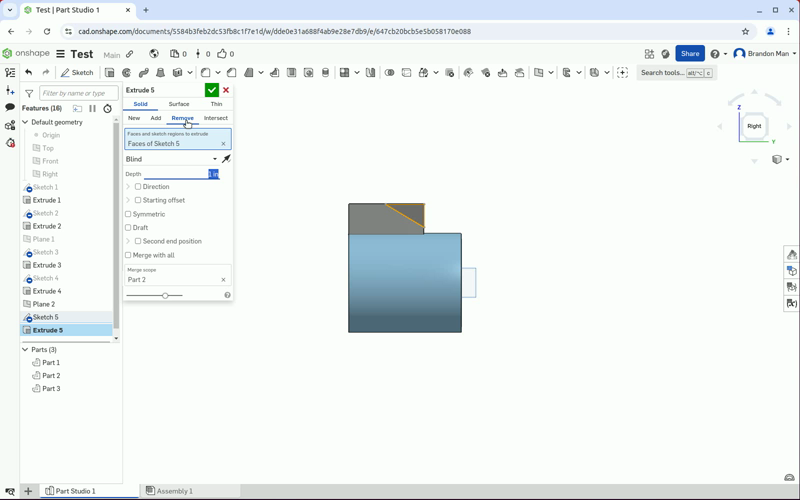
text(3.129)
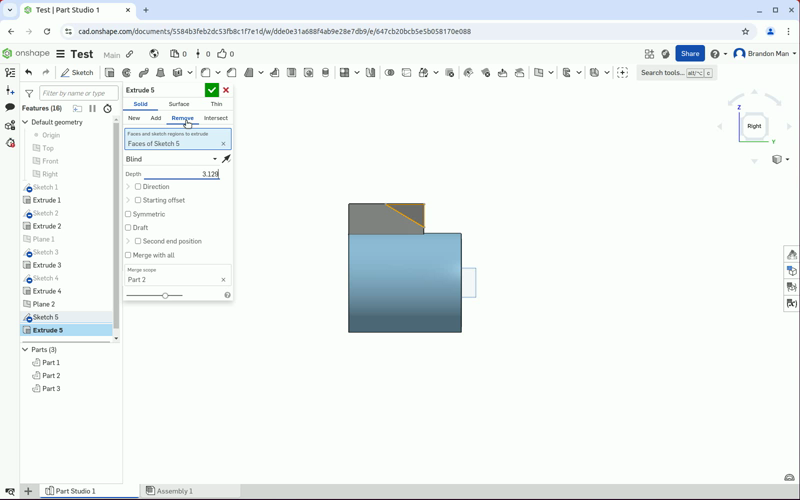
key(tab, 6)
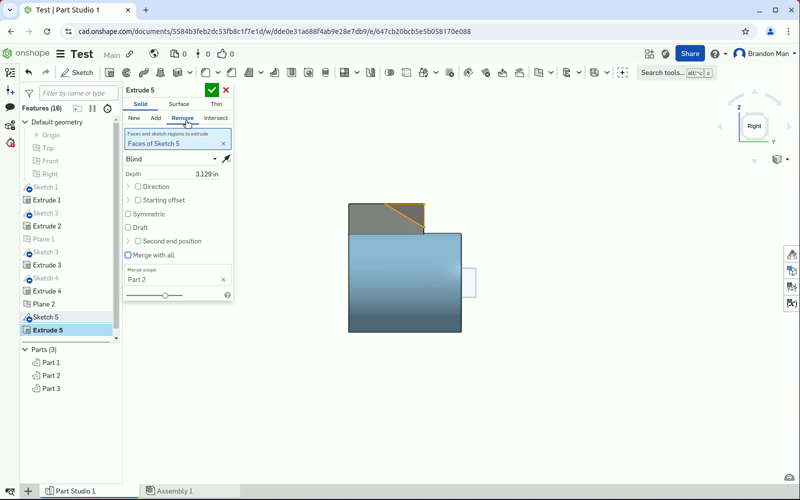
key(space)
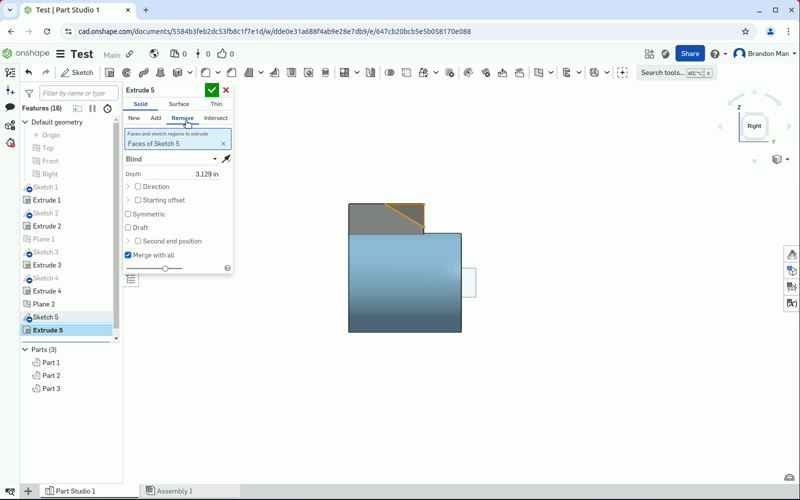
key(enter)
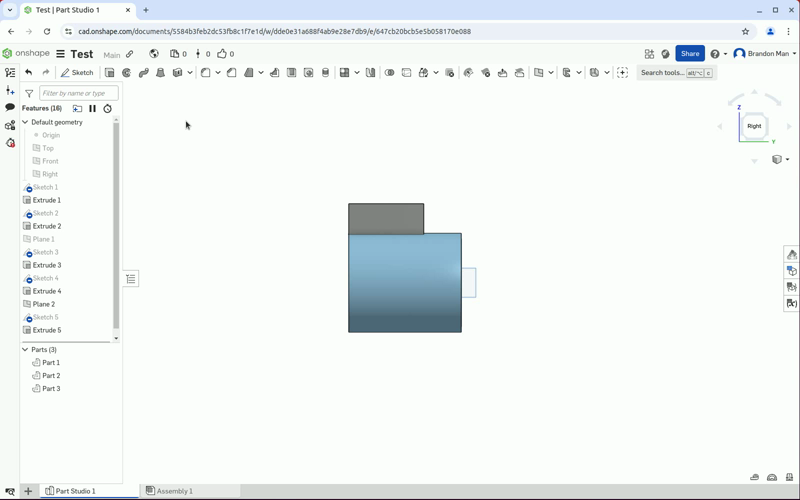
key(shift+h)
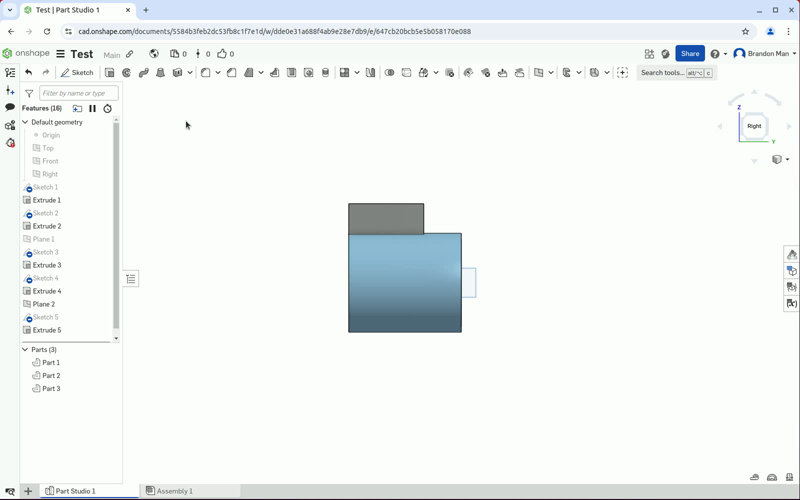
key(shift+h)
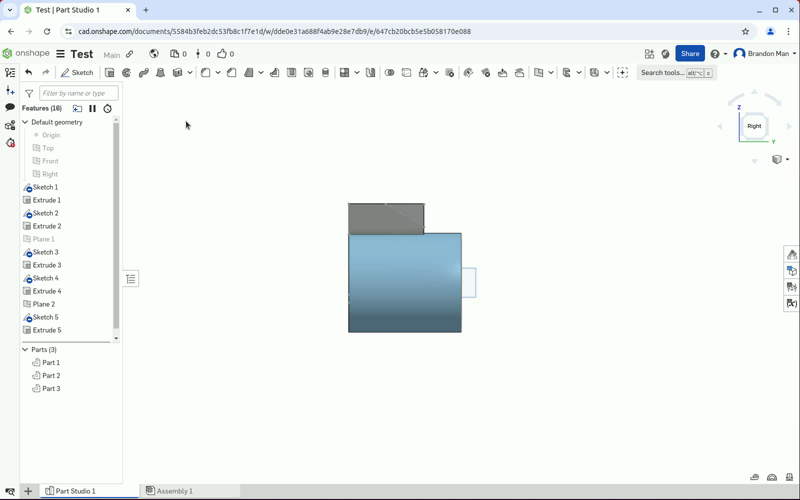
key(shift+7)
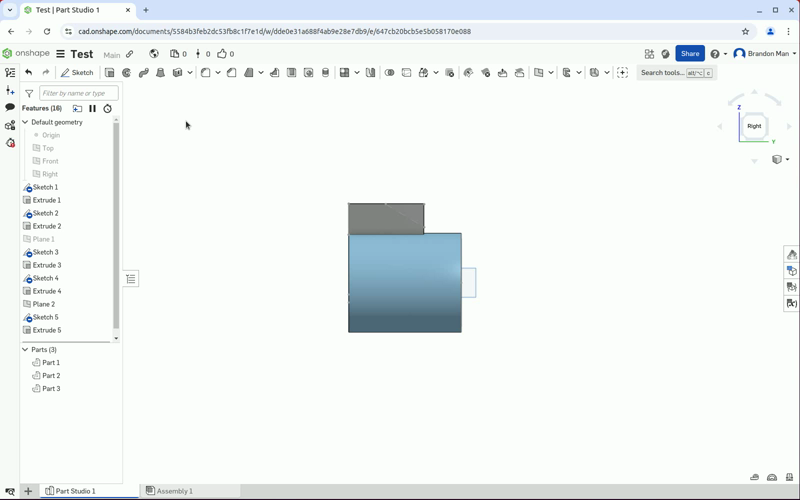
key(right, 2)
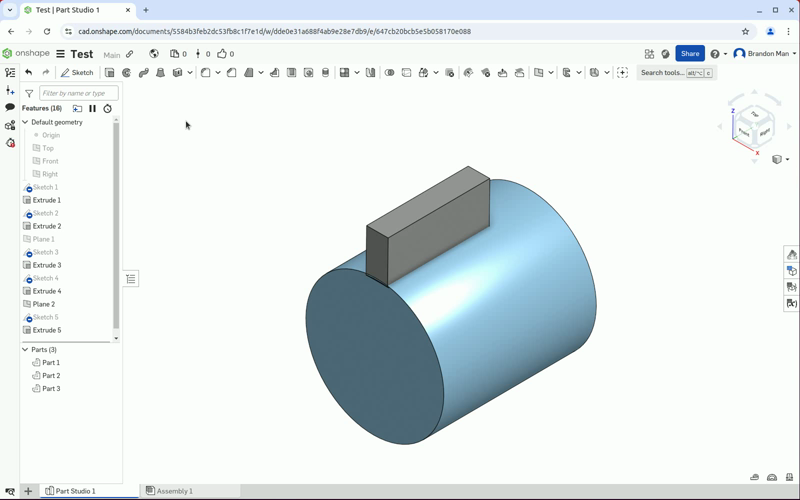
key(down, 2)
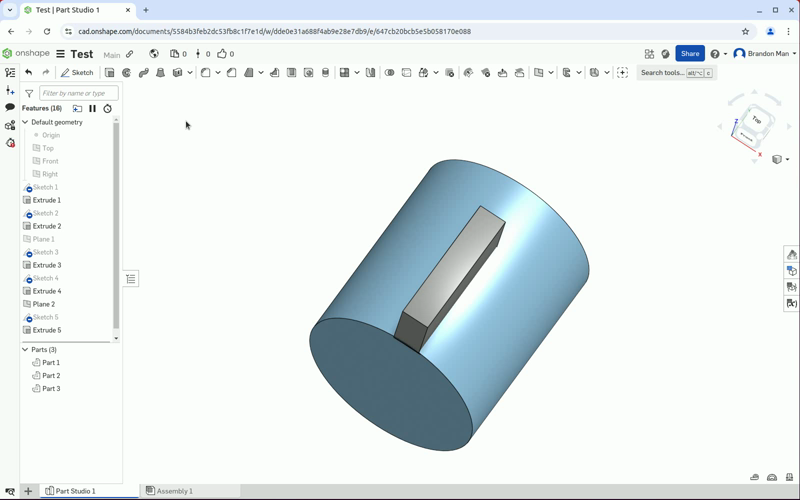
key(up, 2)
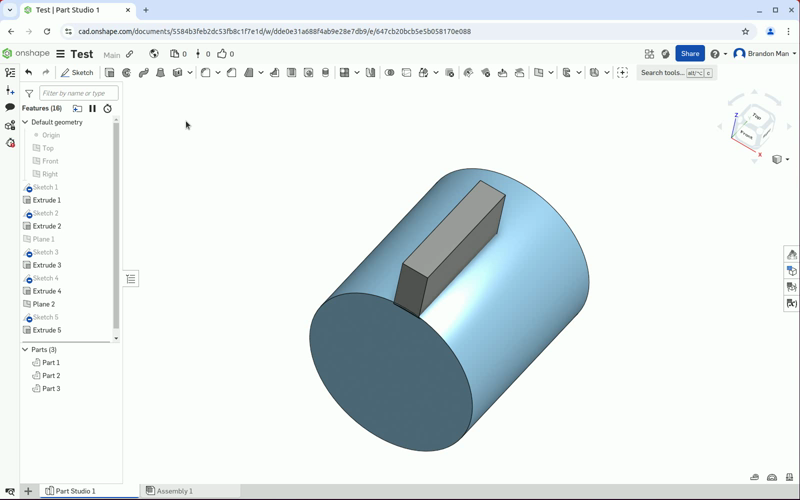
key(left, 2)
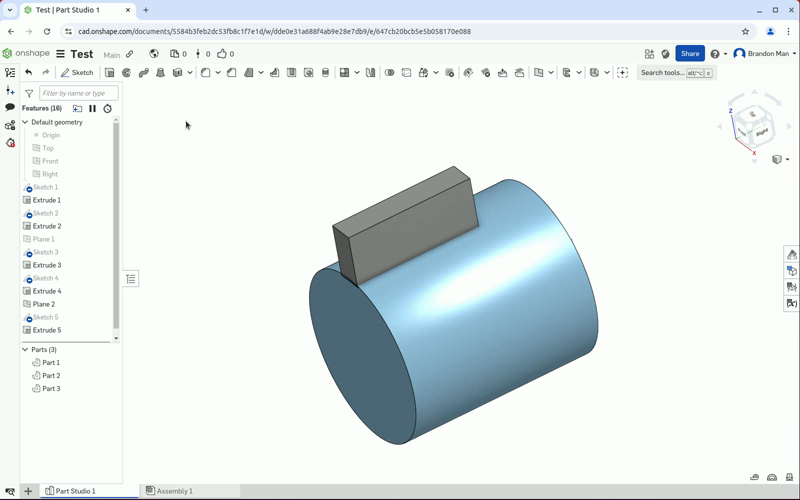
mouse_move(69, 189)
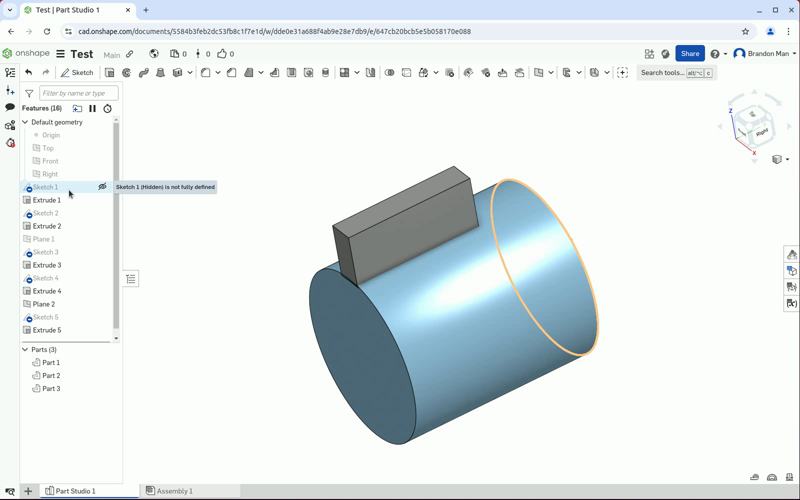
click(69, 189)